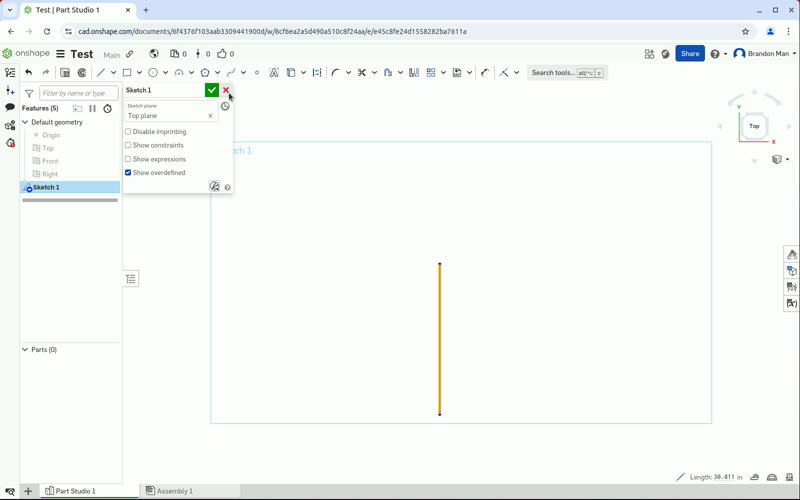
key(shift+h)
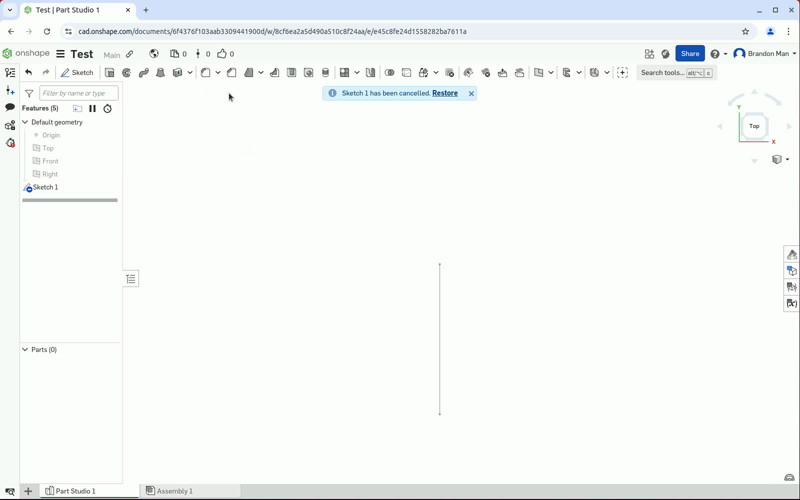
key(shift+s)
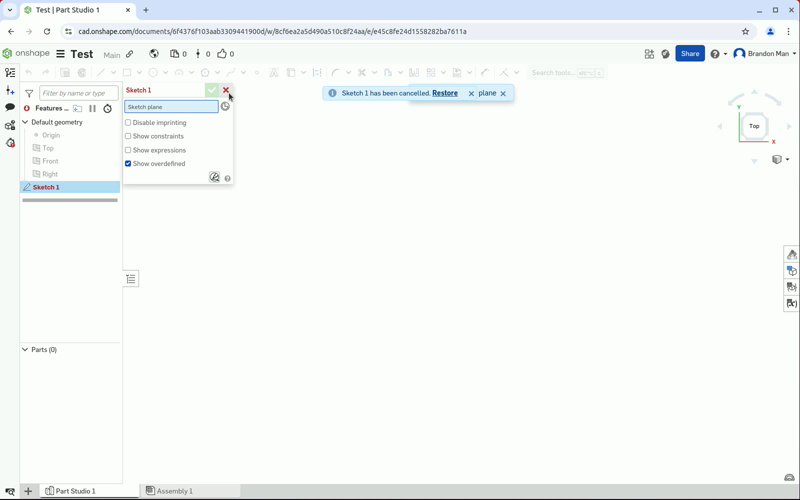
mouse_move(73, 150)
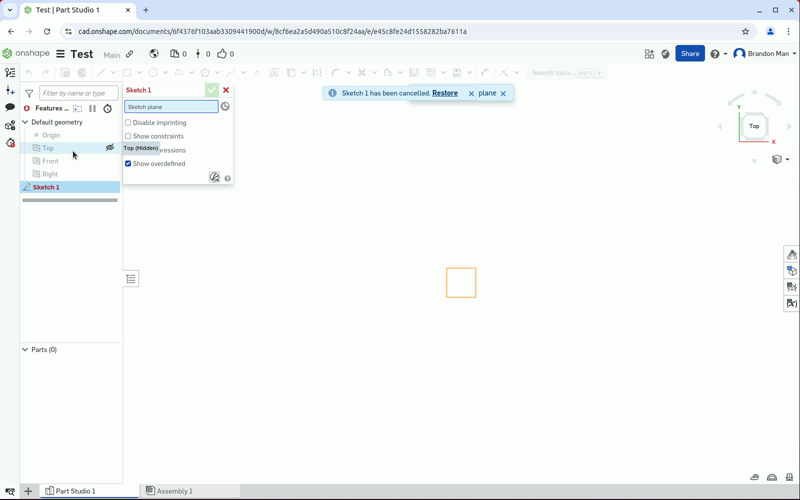
click(73, 150)
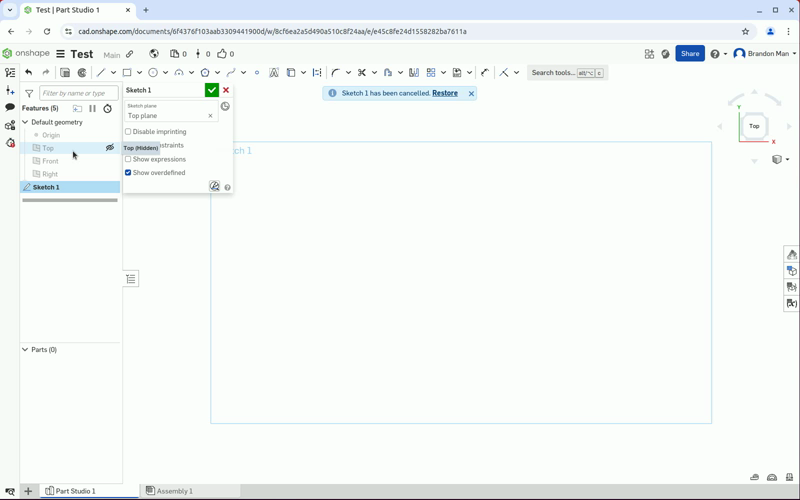
mouse_move(73, 352)
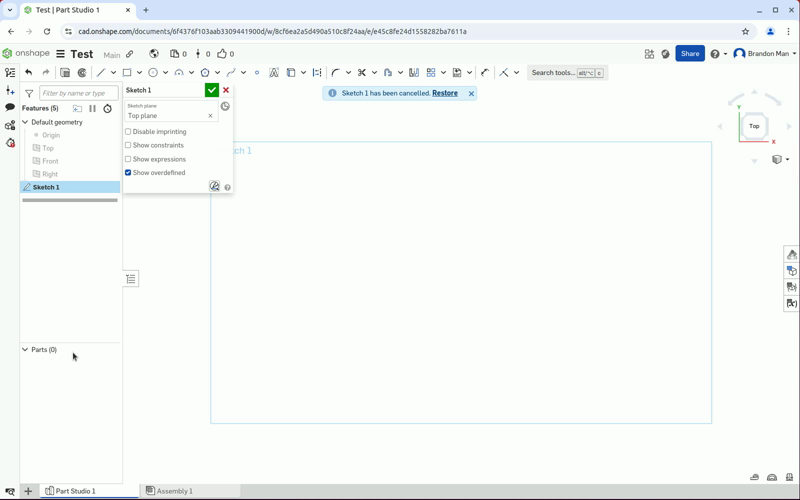
key(y)
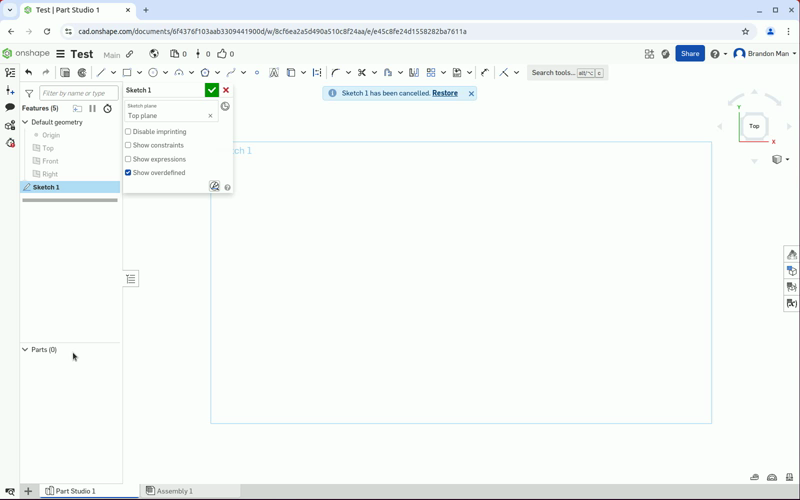
key(l)
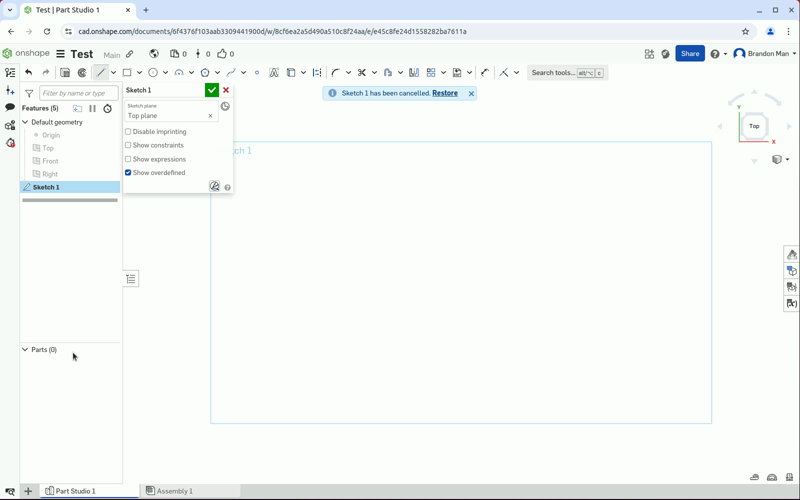
key_down(shift)
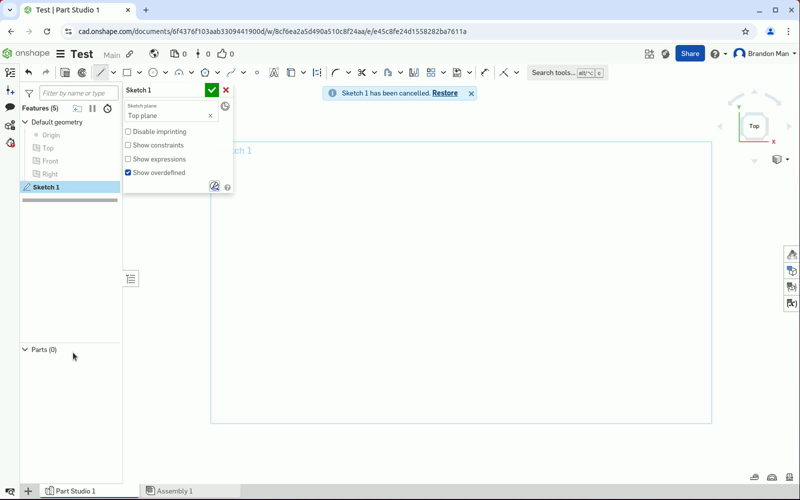
mouse_move(459, 282)
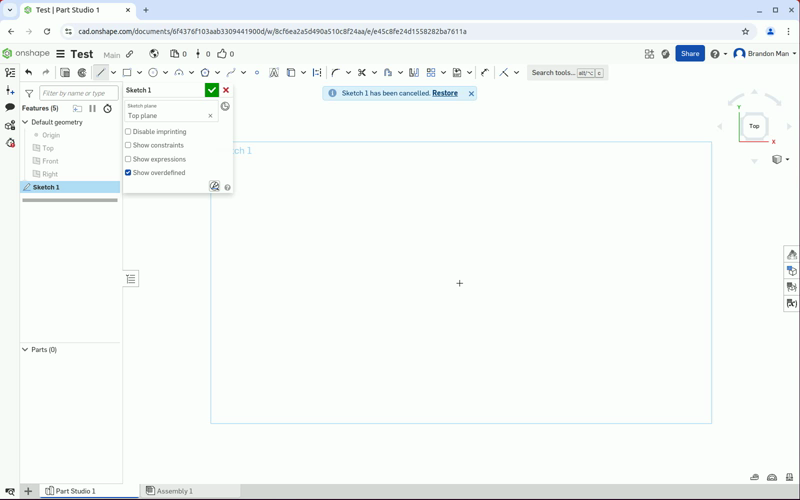
click(459, 282)
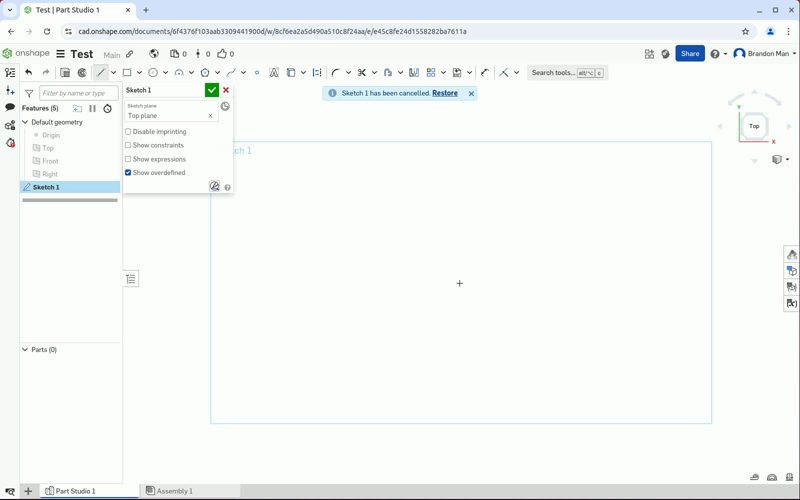
key_up(shift)
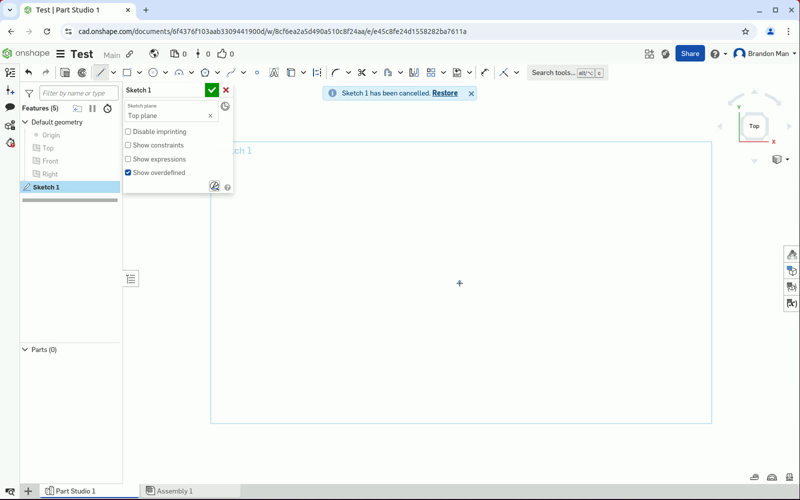
key_down(shift)
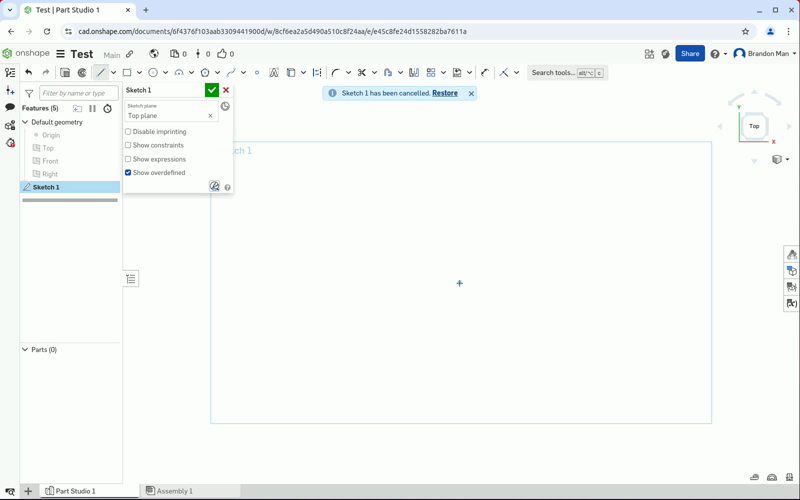
mouse_move(573, 282)
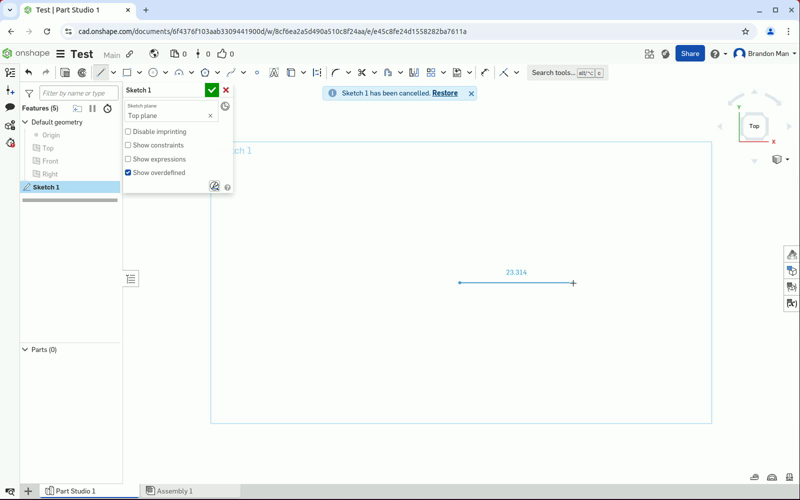
click(573, 282)
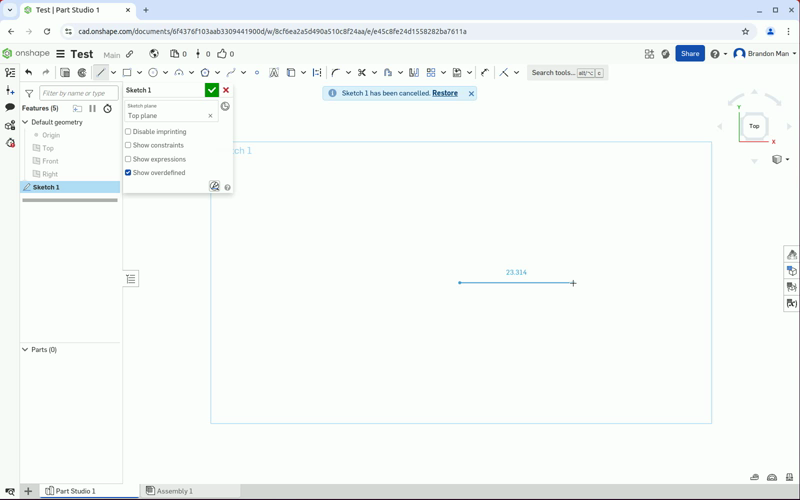
key_up(shift)
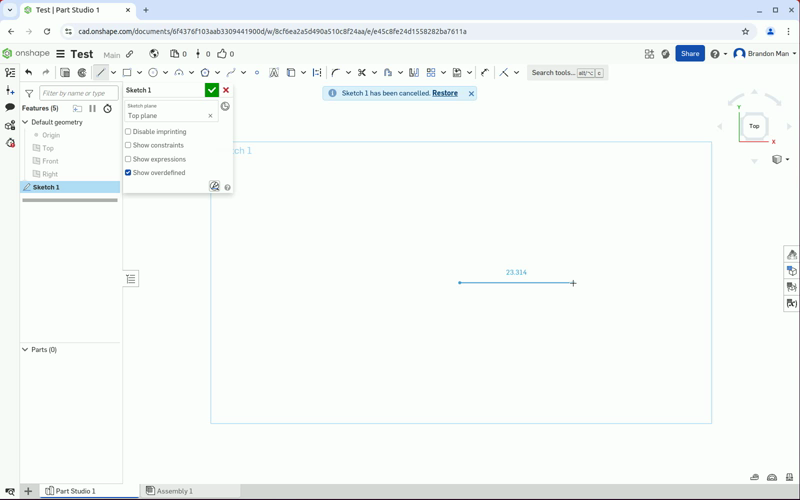
key_down(shift)
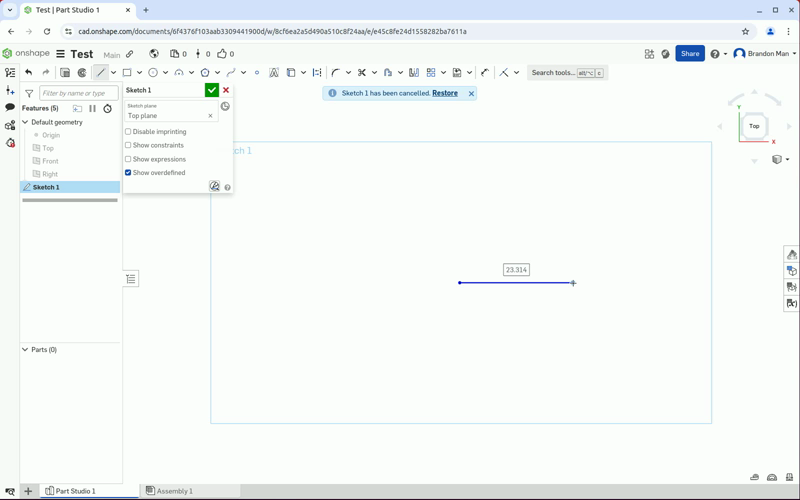
mouse_move(573, 214)
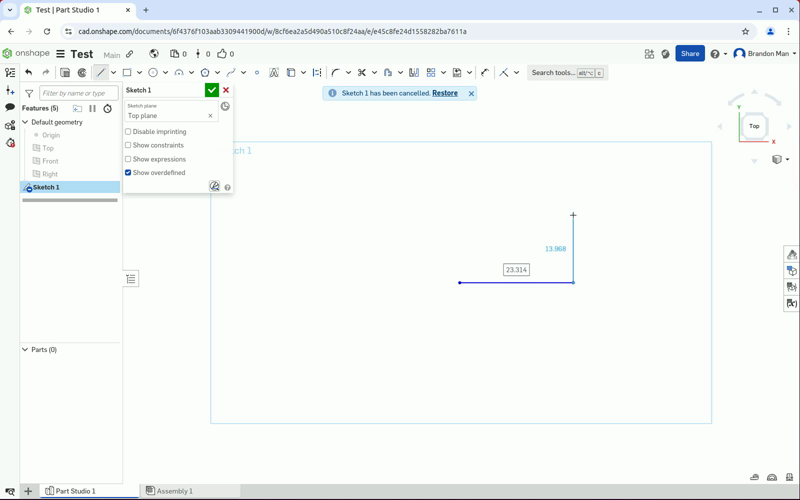
click(573, 214)
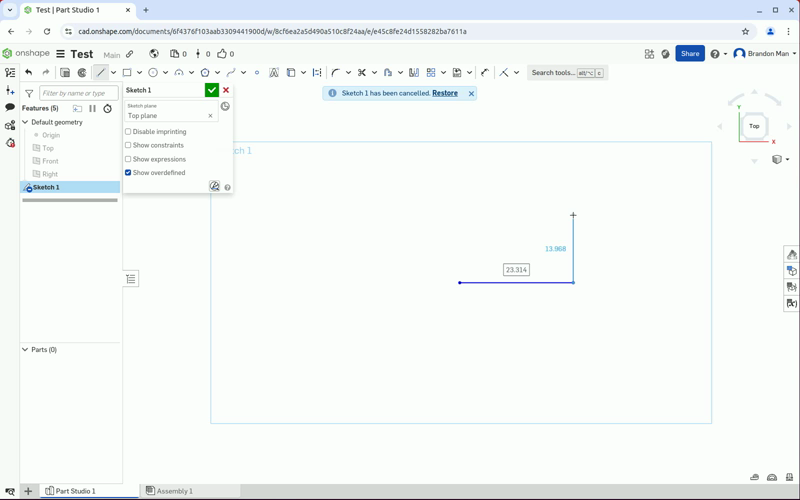
key_up(shift)
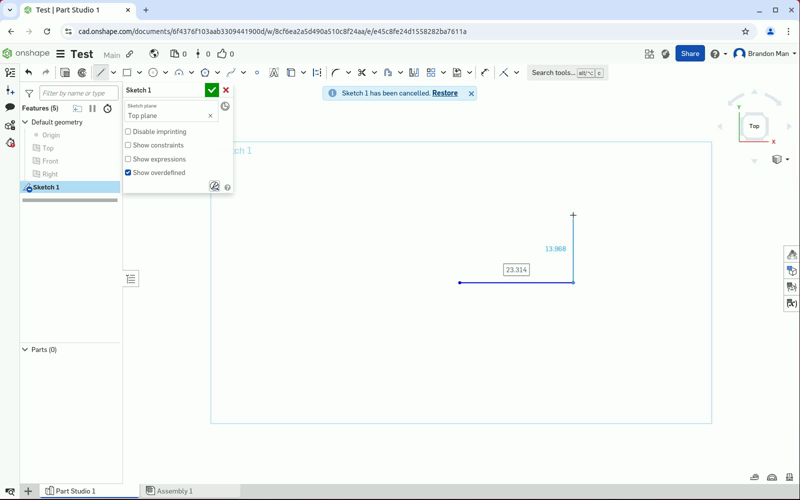
key_down(shift)
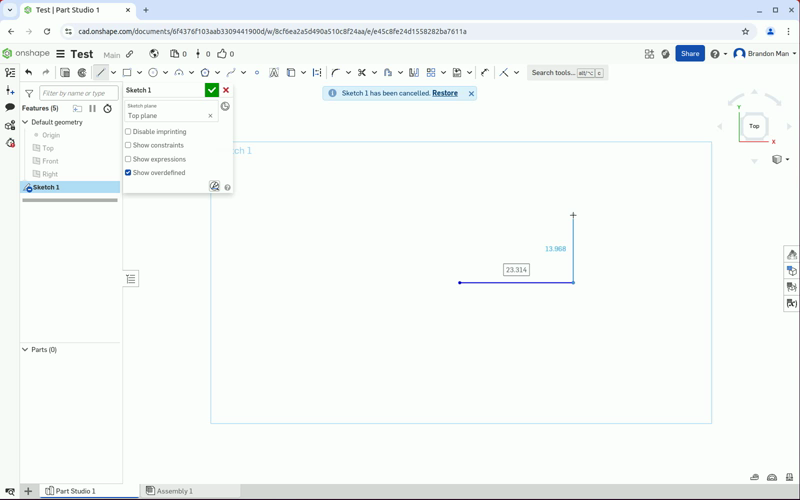
mouse_move(459, 214)
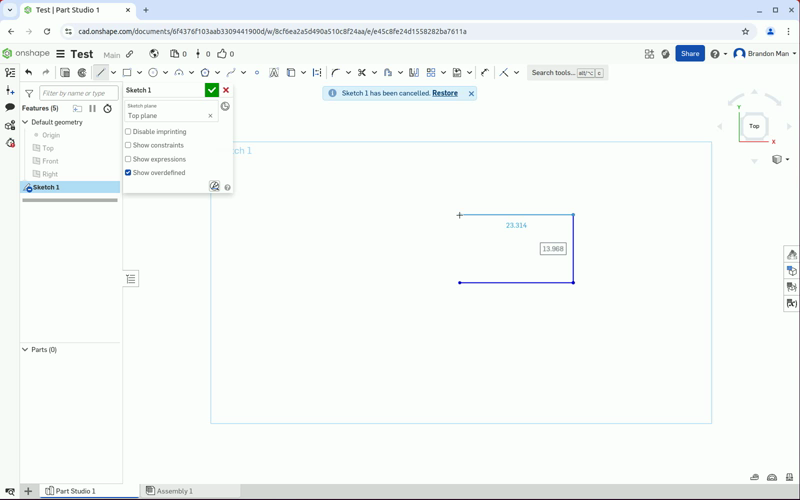
click(459, 214)
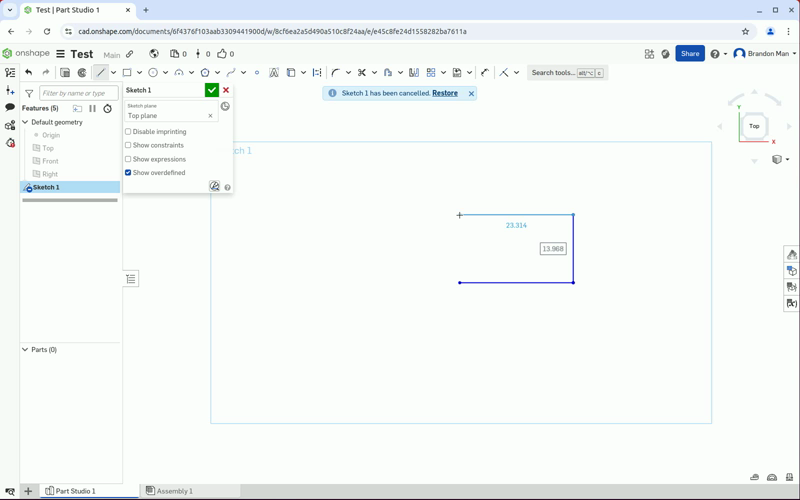
key_up(shift)
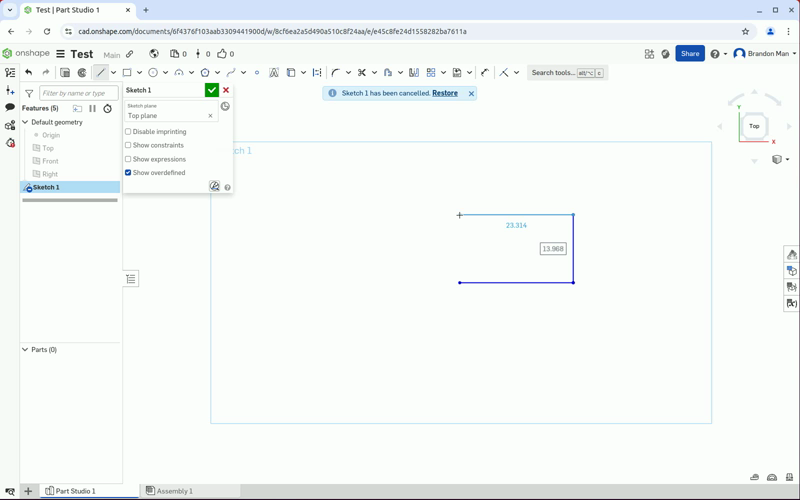
key_down(shift)
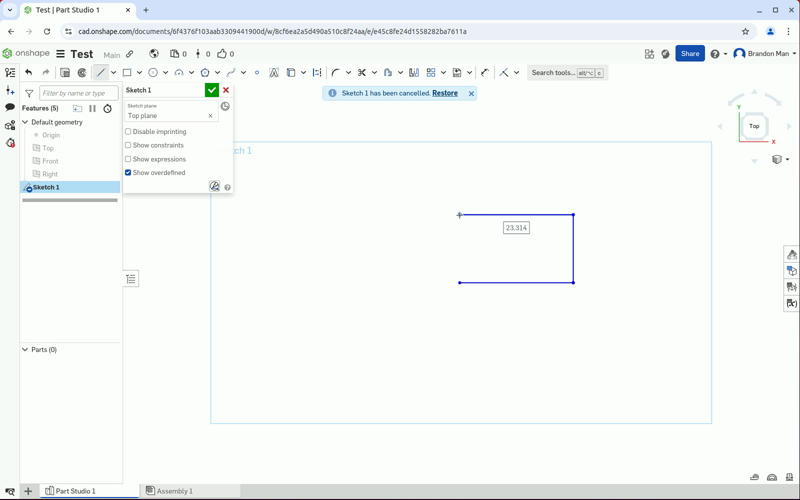
mouse_move(459, 282)
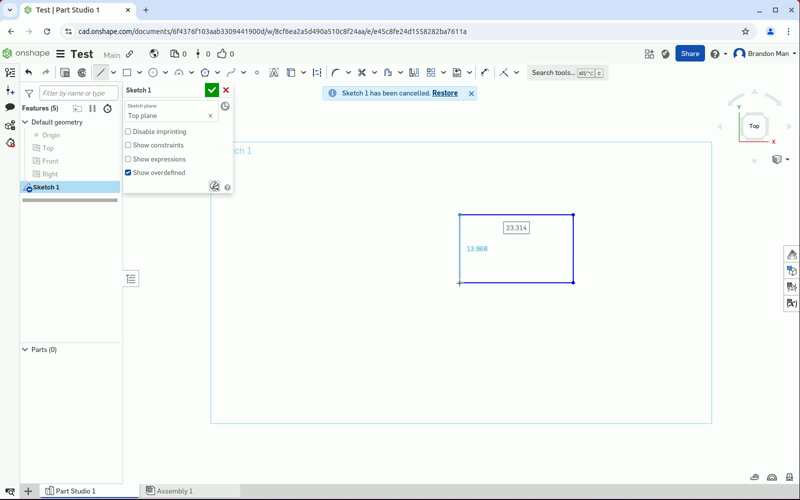
key_up(shift)
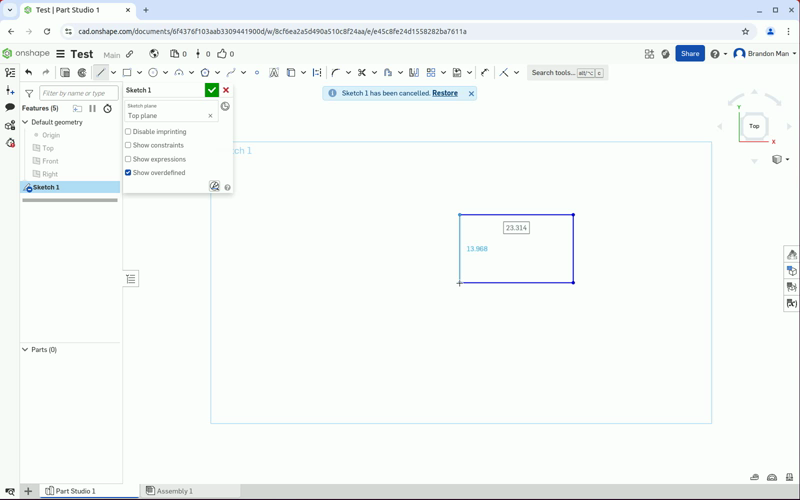
click(459, 282)
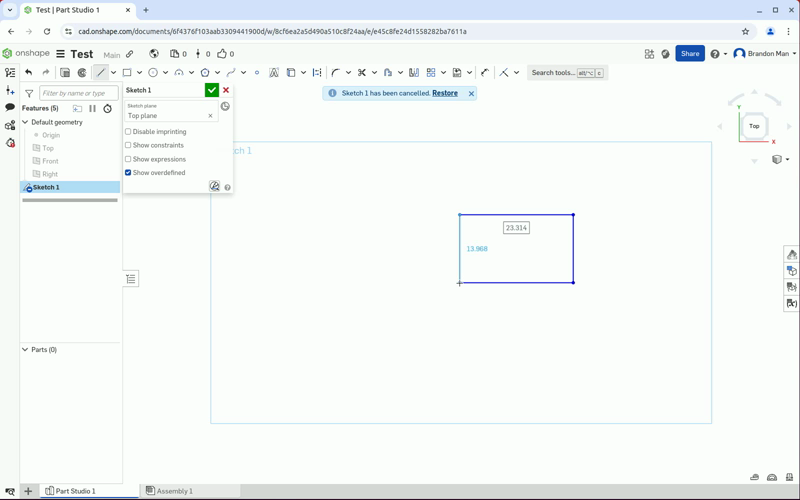
key(esc)
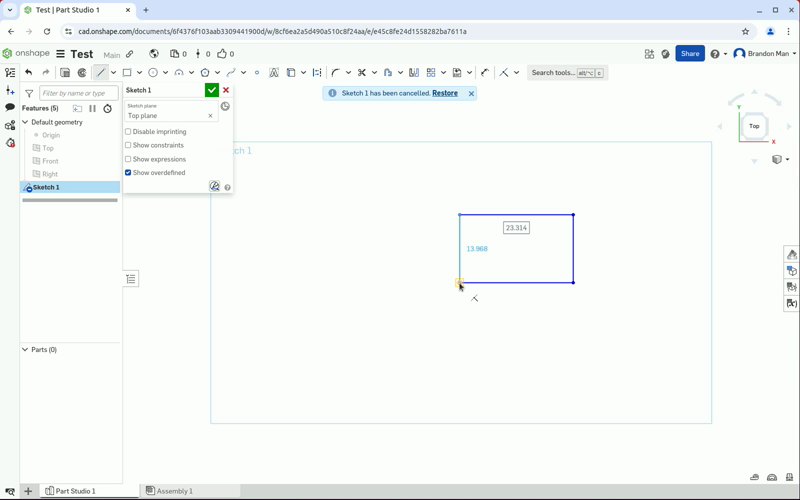
mouse_move(468, 275)
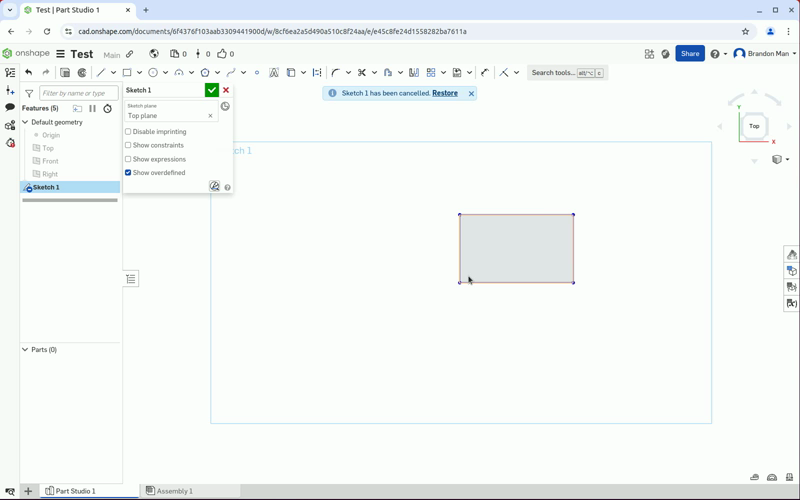
click(468, 275)
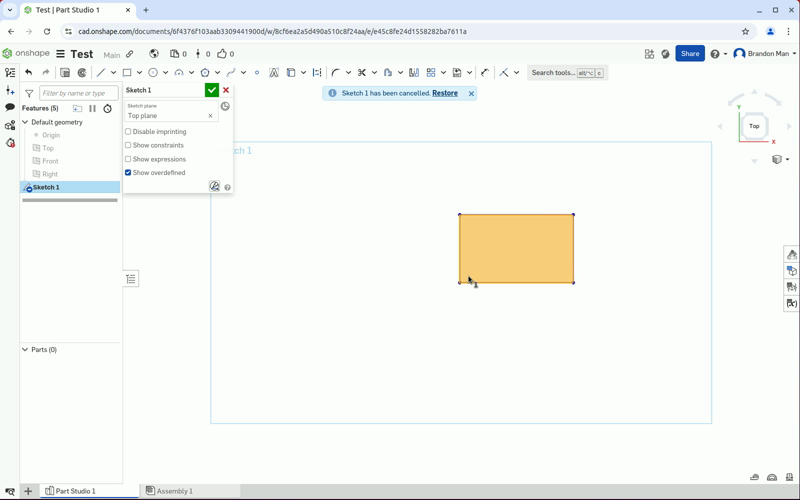
mouse_move(73, 352)
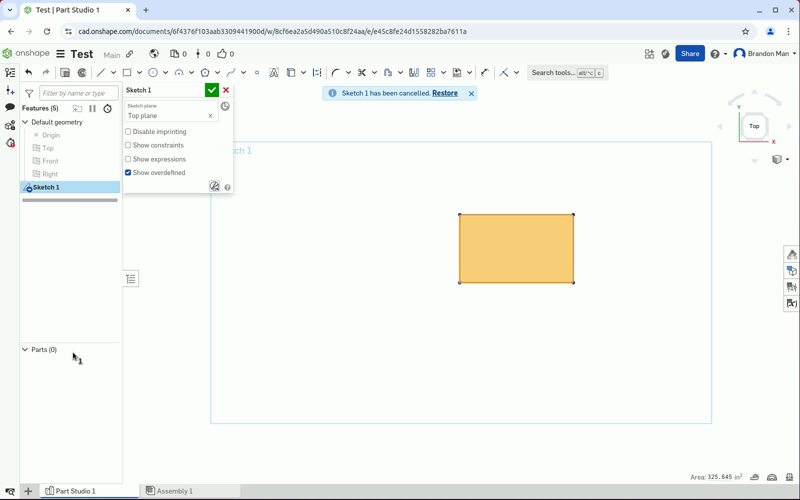
key(shift+y)
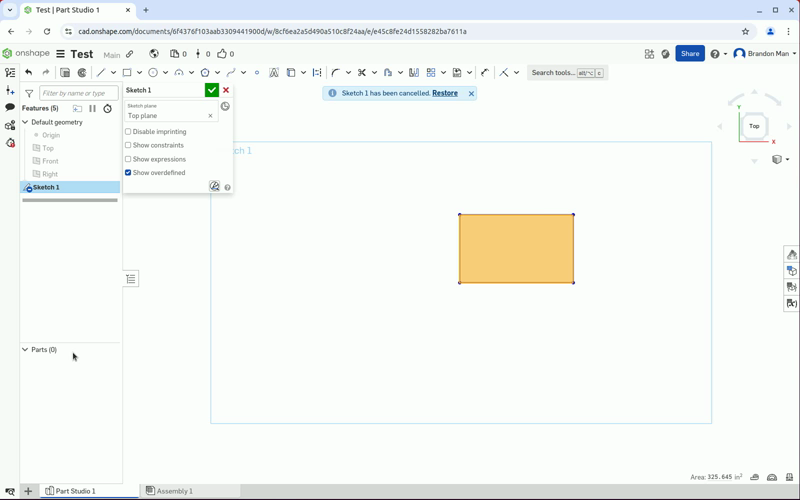
key(shift+e)
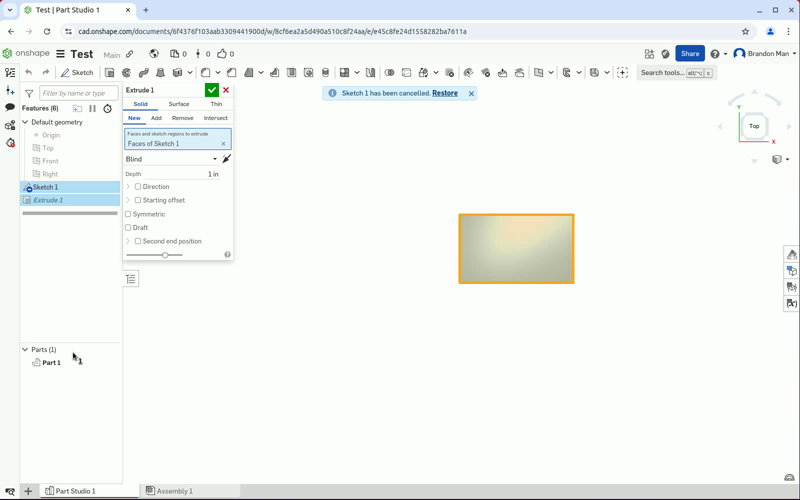
mouse_move(143, 106)
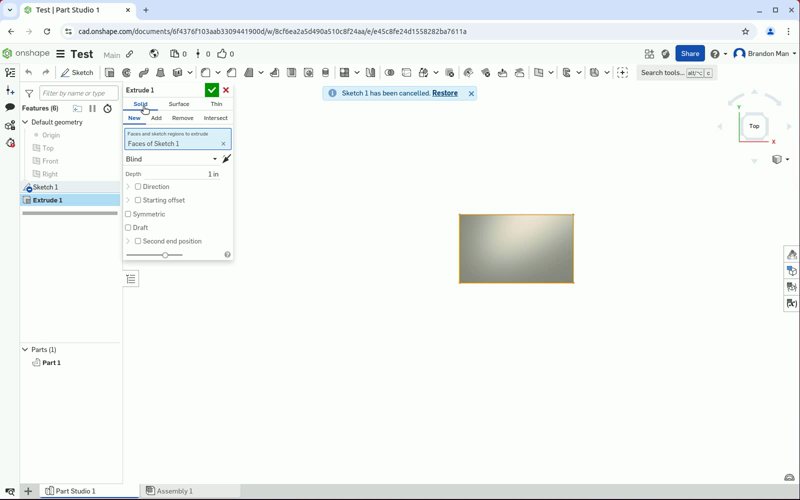
click(143, 106)
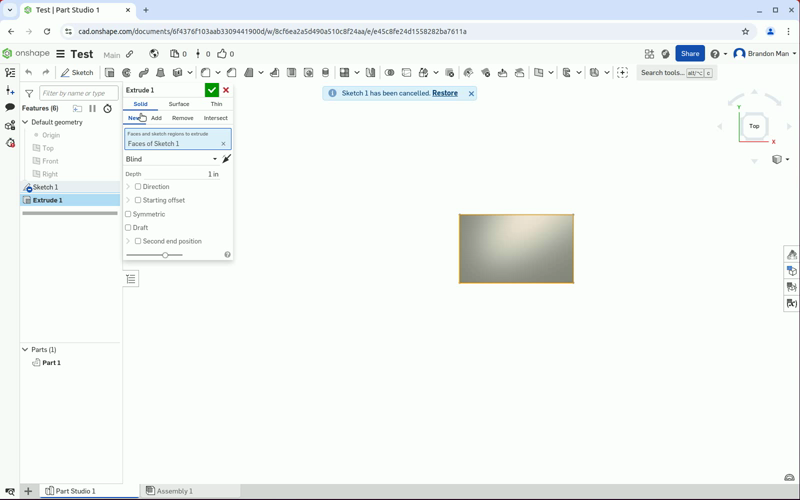
mouse_move(137, 120)
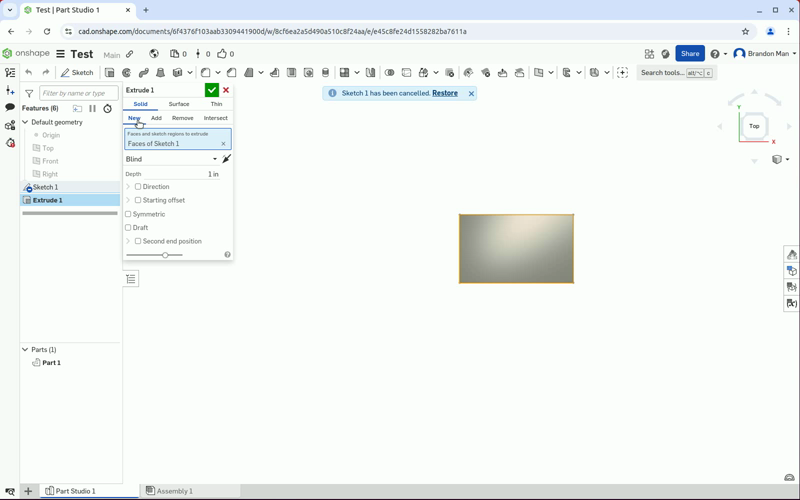
click(137, 120)
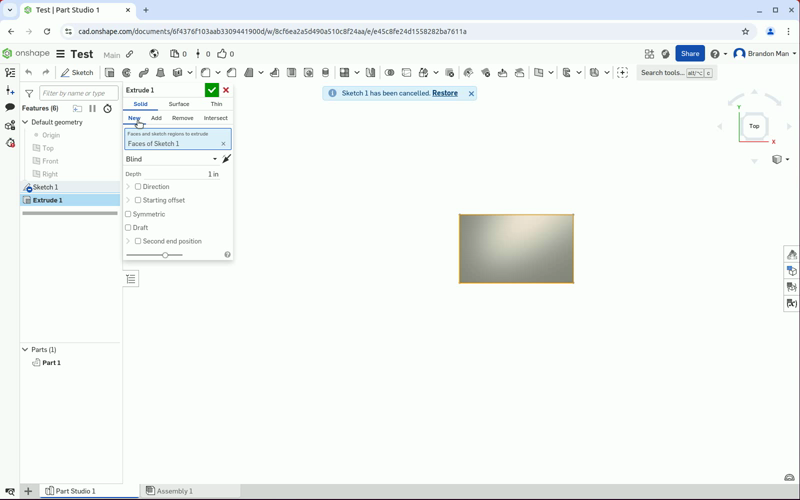
key(tab, 4)
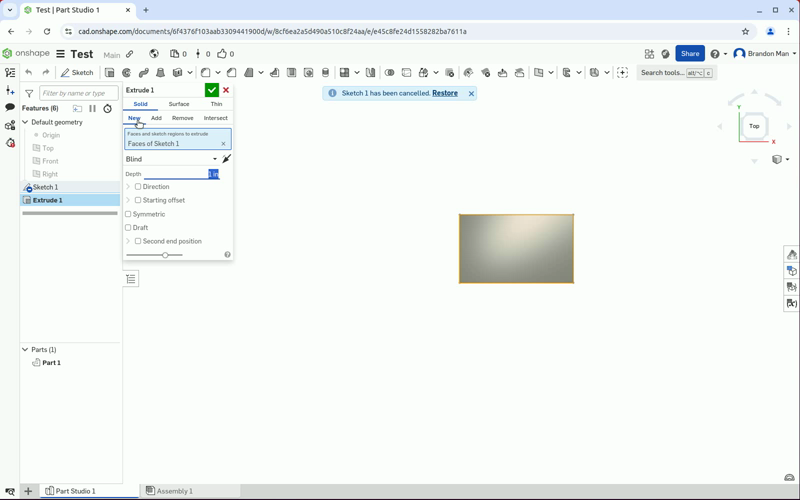
text(-0.481)
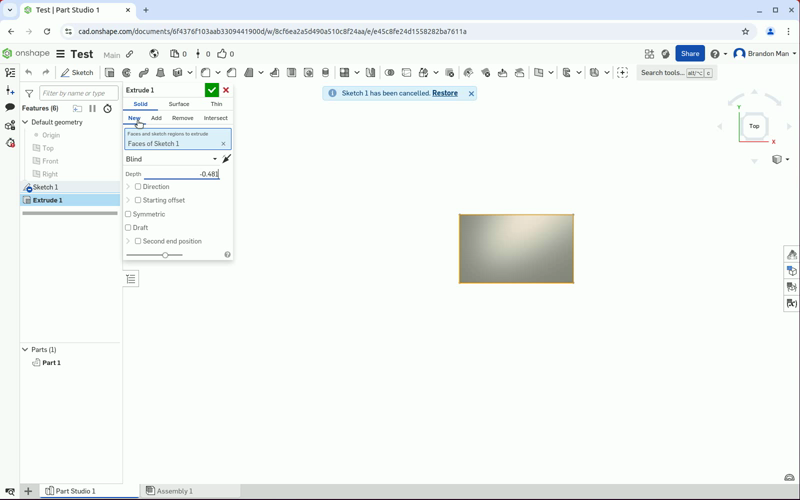
key(enter)
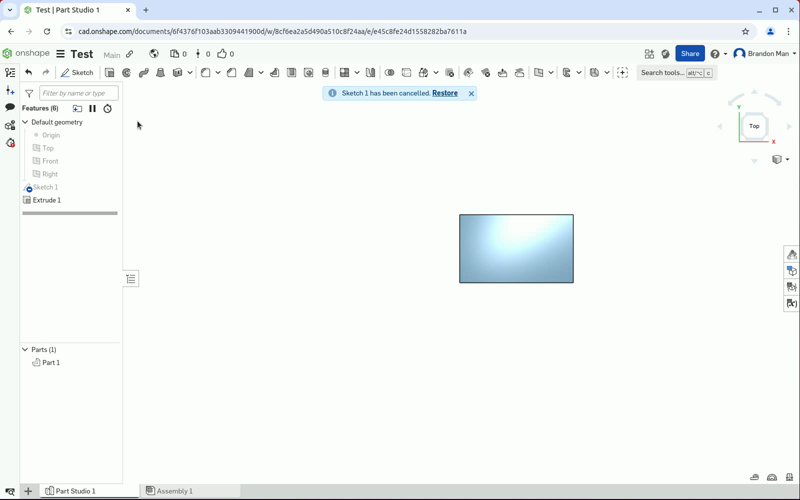
key(shift+h)
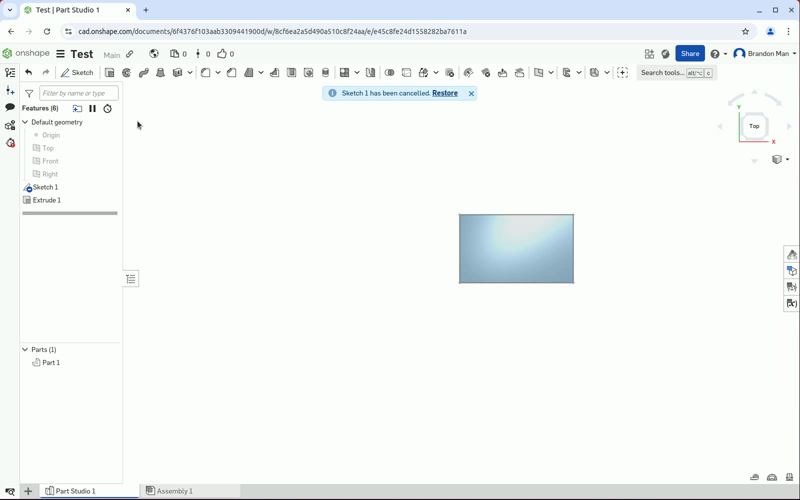
key(shift+h)
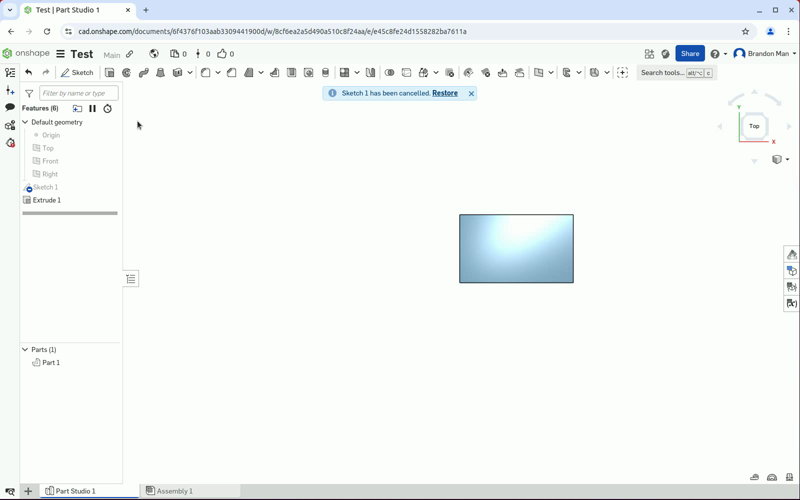
mouse_move(73, 189)
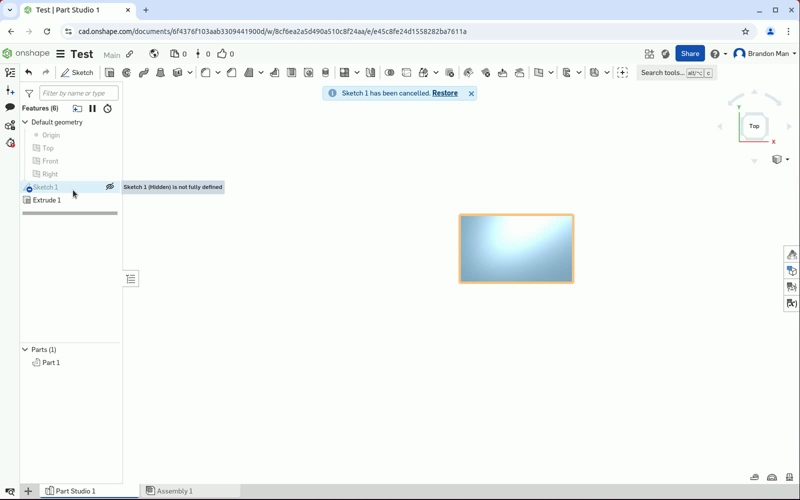
click(73, 189)
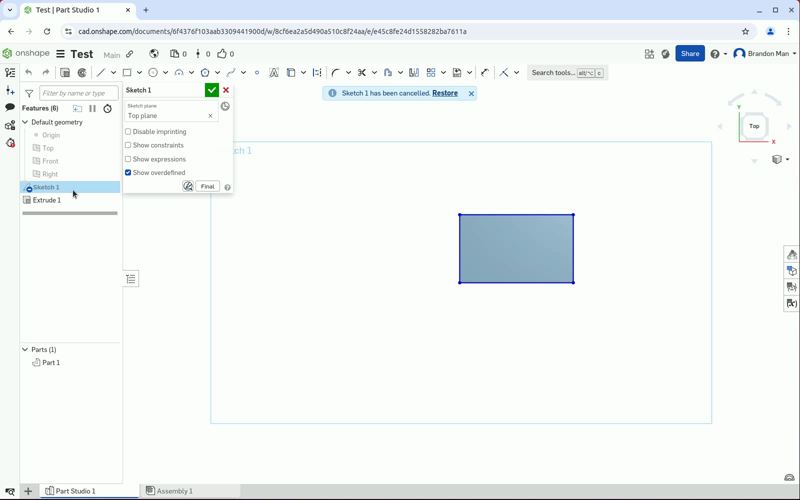
mouse_move(229, 92)
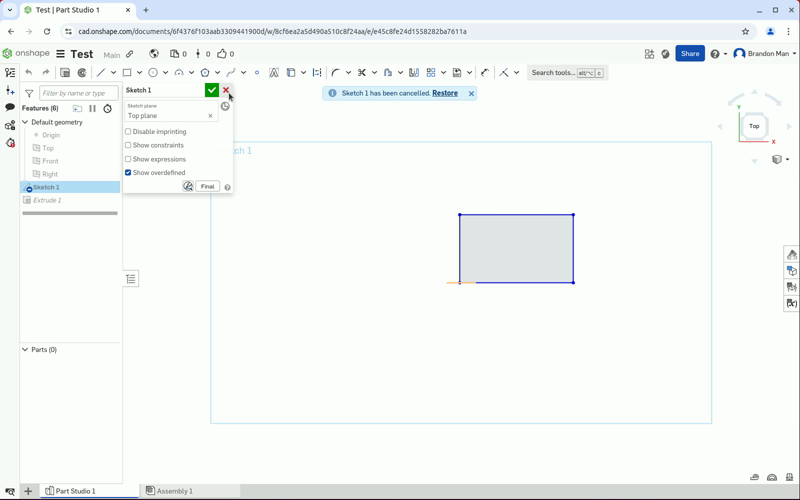
click(229, 92)
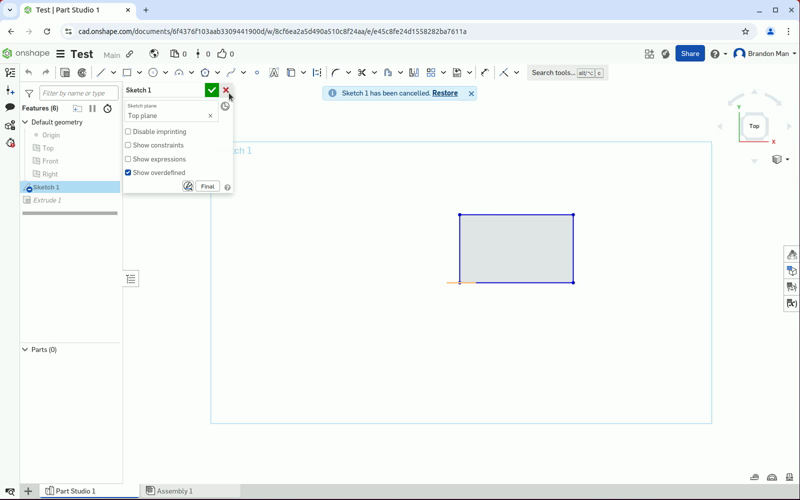
key(shift+s)
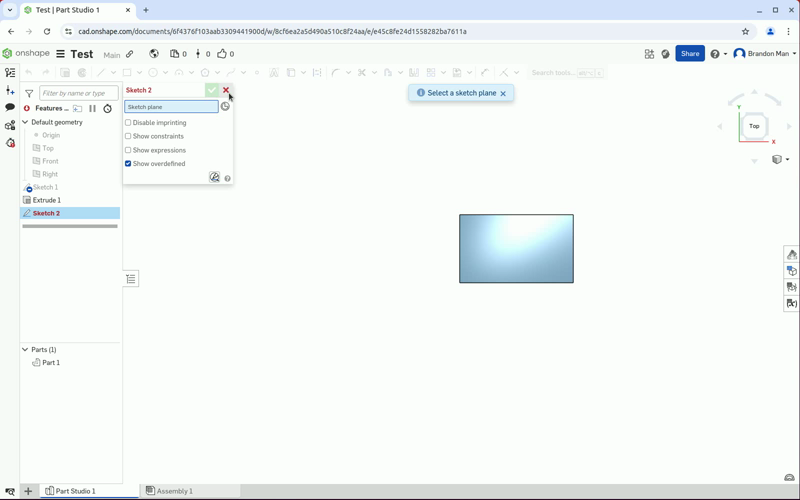
mouse_move(73, 150)
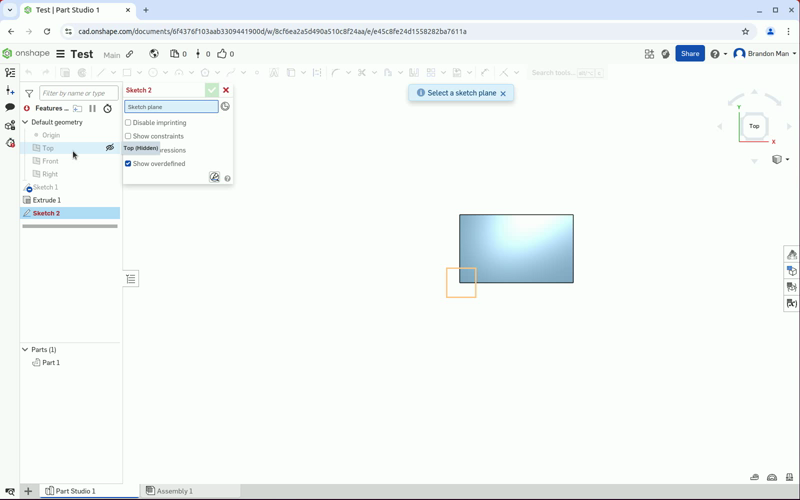
click(73, 150)
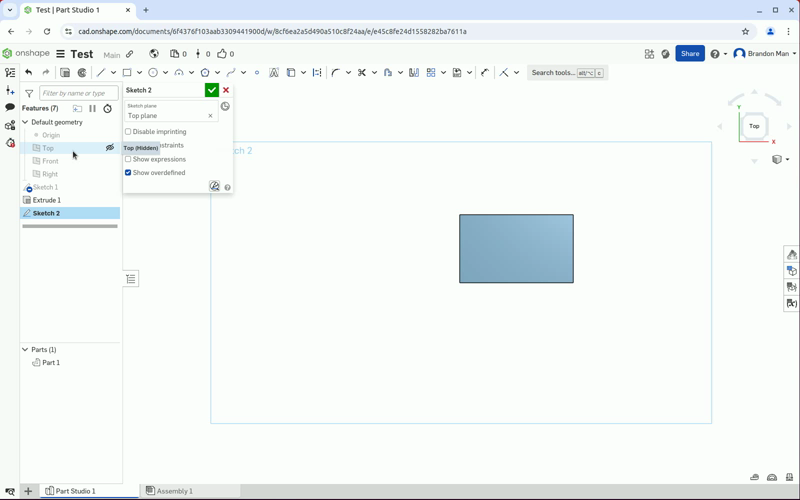
mouse_move(73, 352)
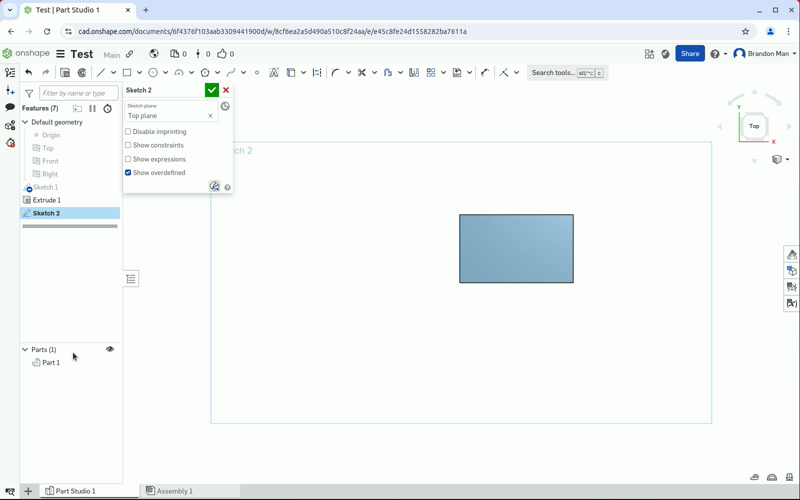
key(y)
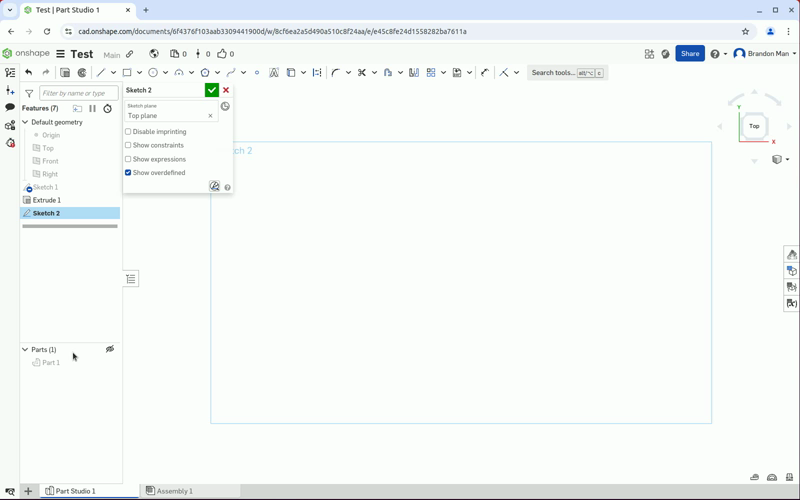
key(l)
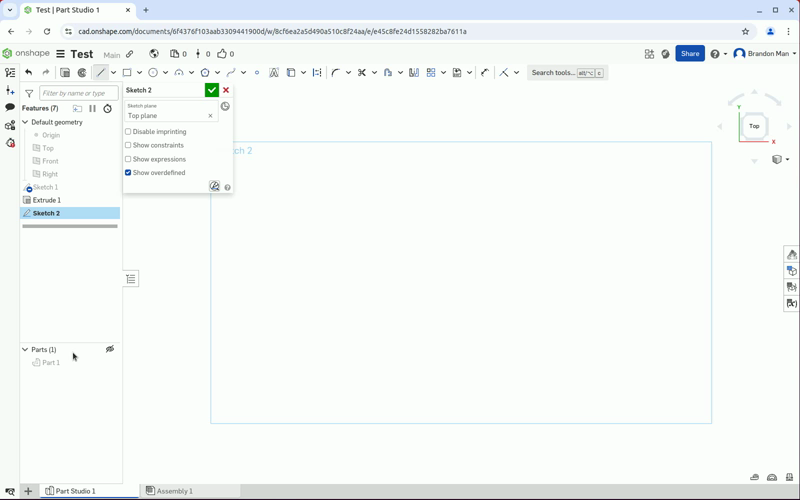
key_down(shift)
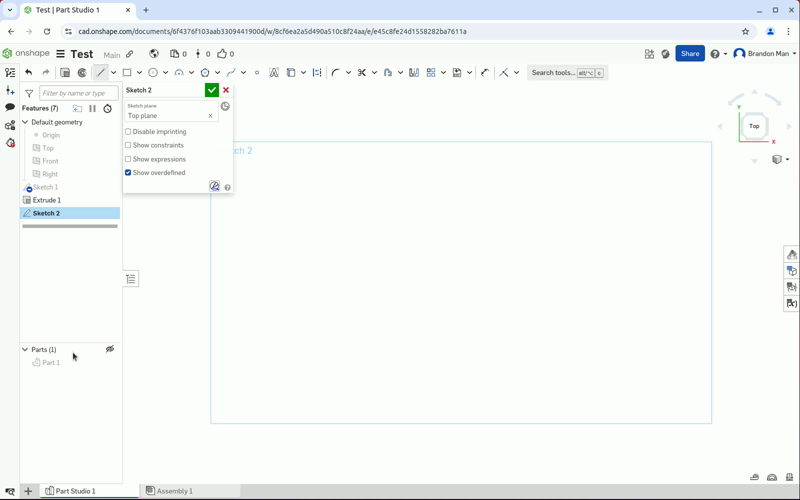
mouse_move(559, 282)
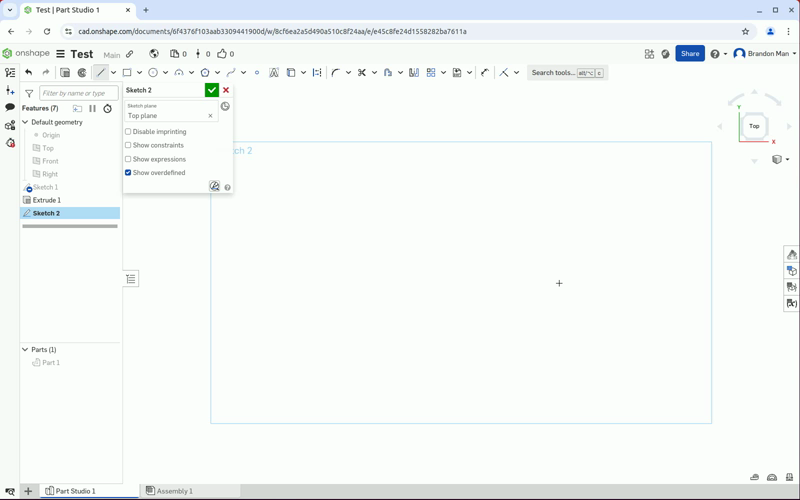
click(559, 282)
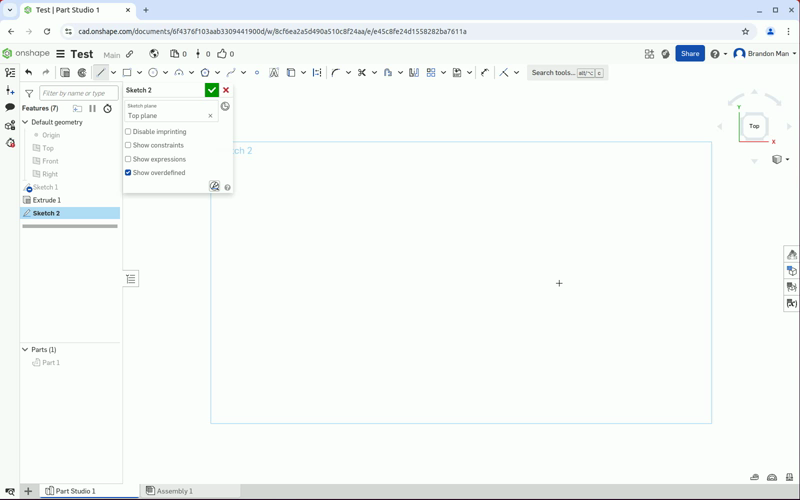
key_up(shift)
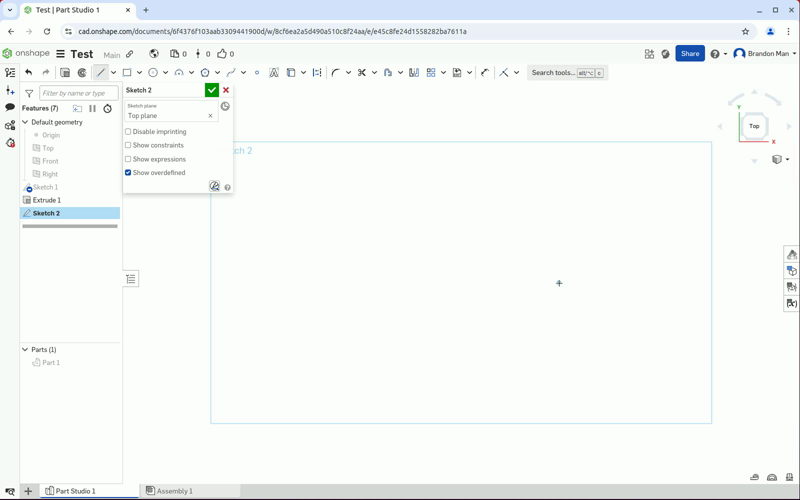
key_down(shift)
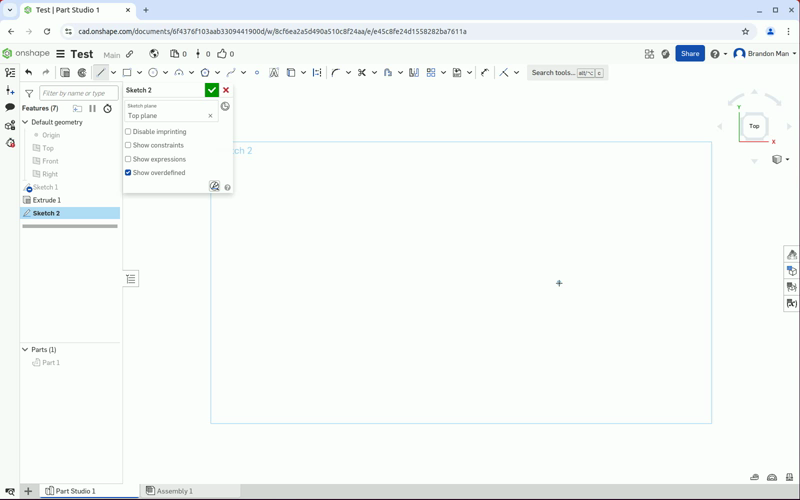
mouse_move(589, 282)
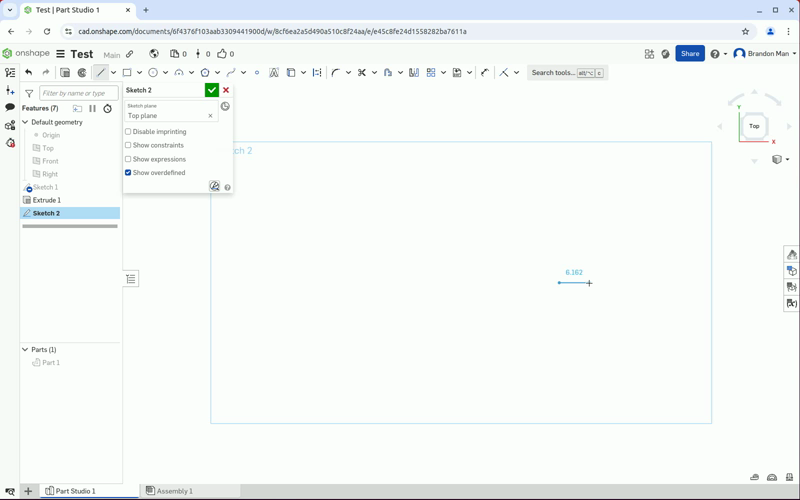
mouse_move(573, 282)
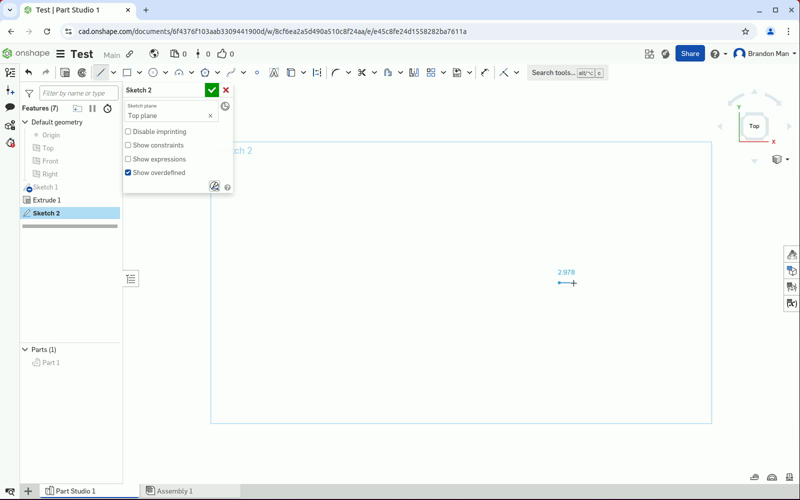
click(573, 282)
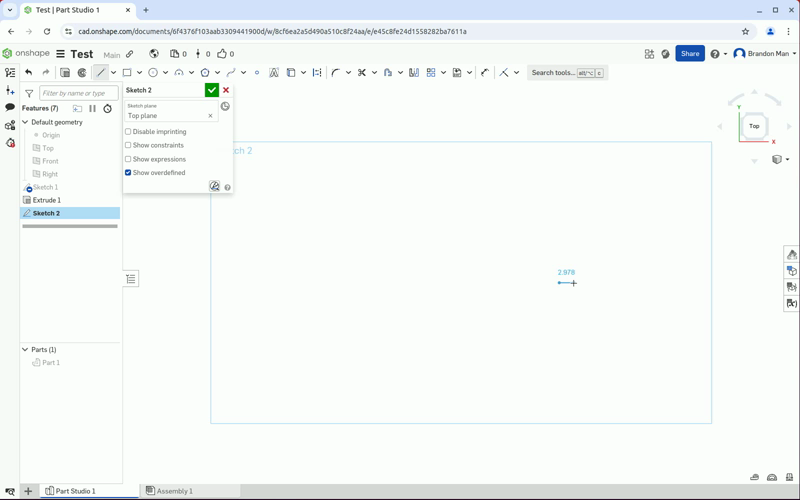
key_up(shift)
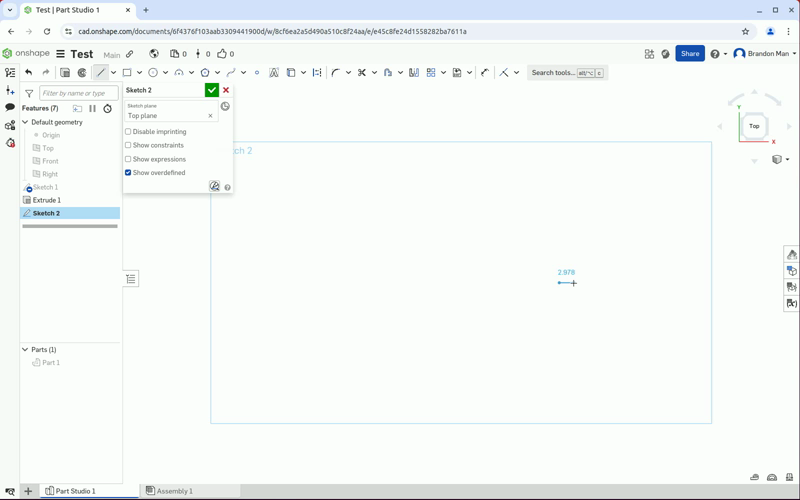
key_down(shift)
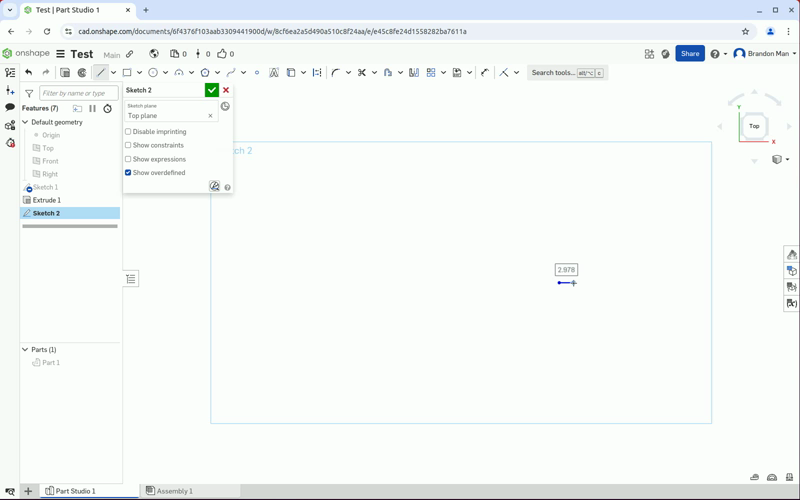
mouse_move(589, 282)
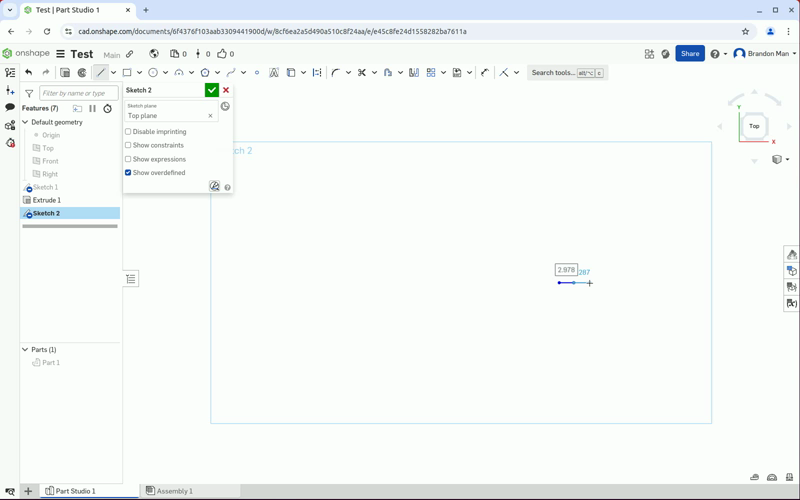
mouse_move(573, 236)
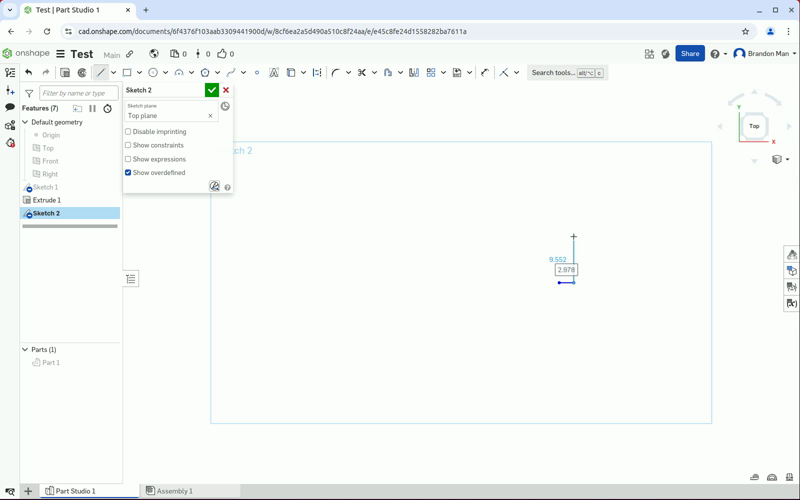
click(573, 236)
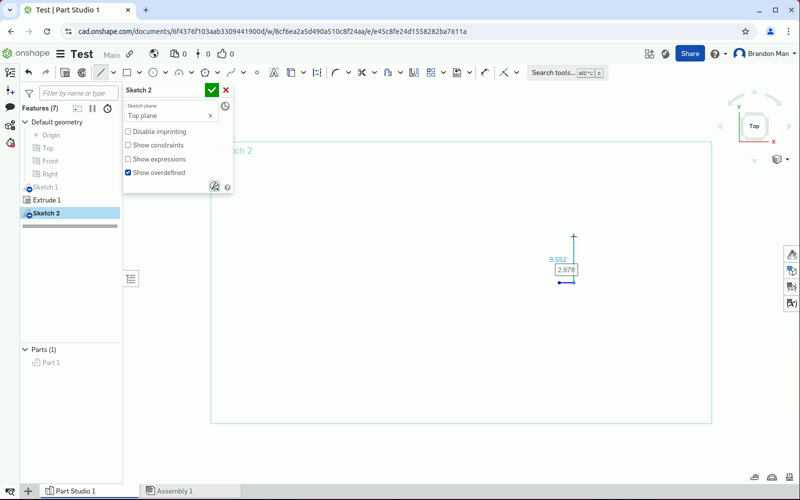
key_up(shift)
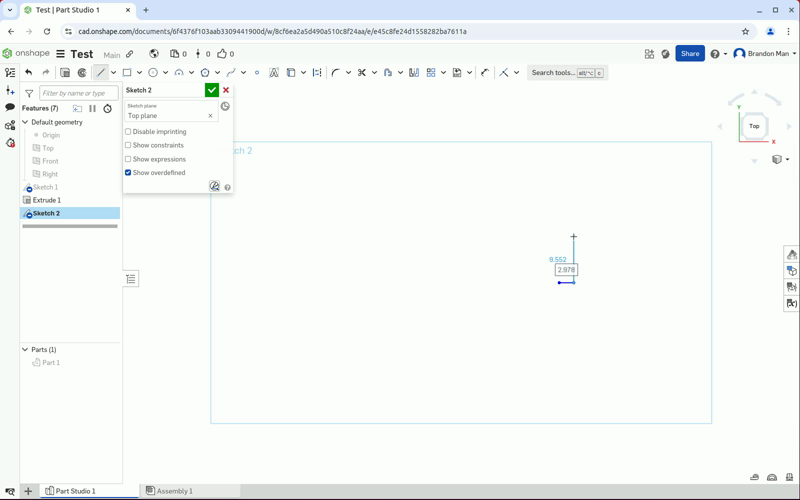
key_down(shift)
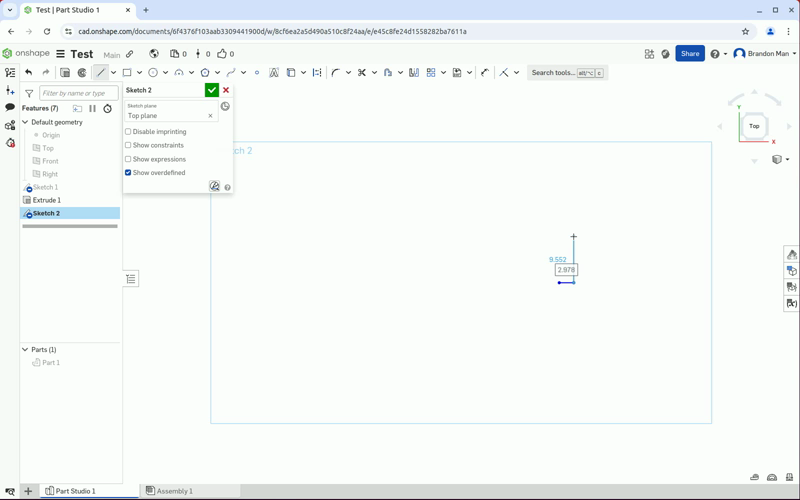
mouse_move(589, 236)
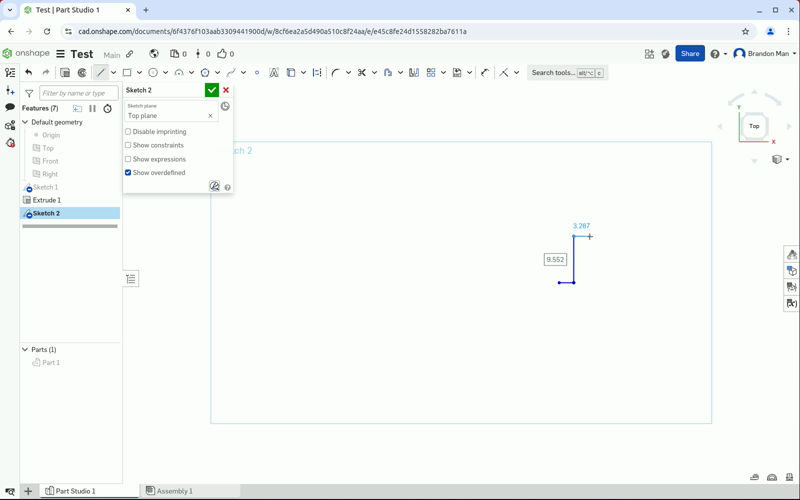
mouse_move(559, 236)
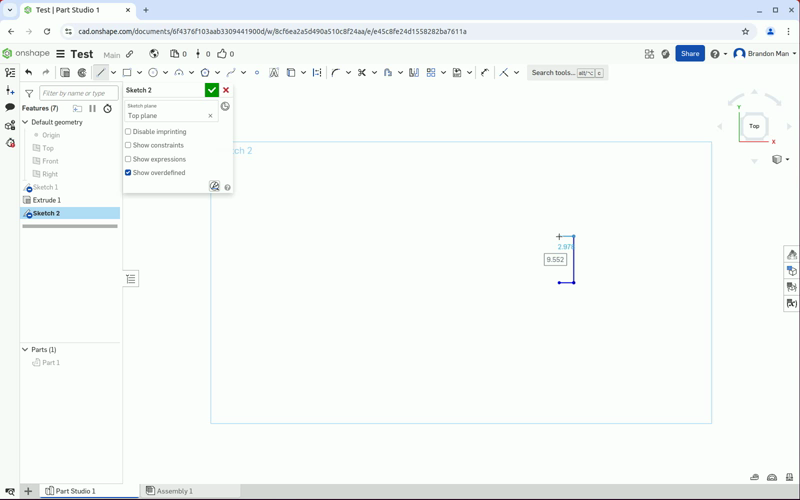
click(559, 236)
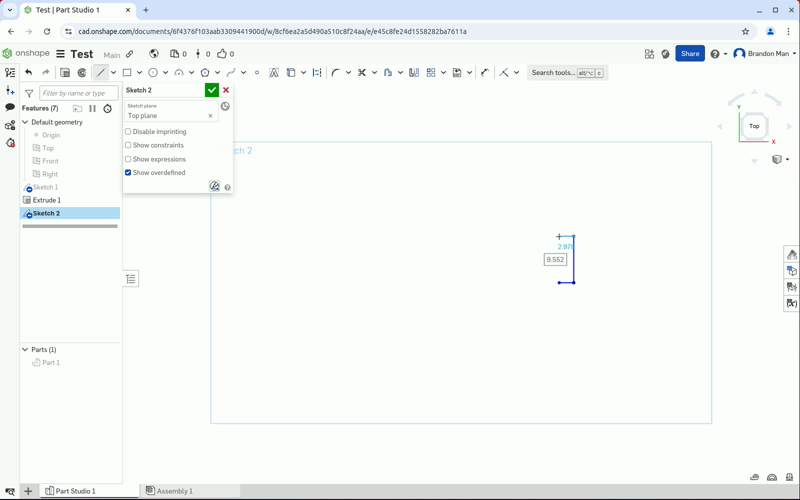
key_up(shift)
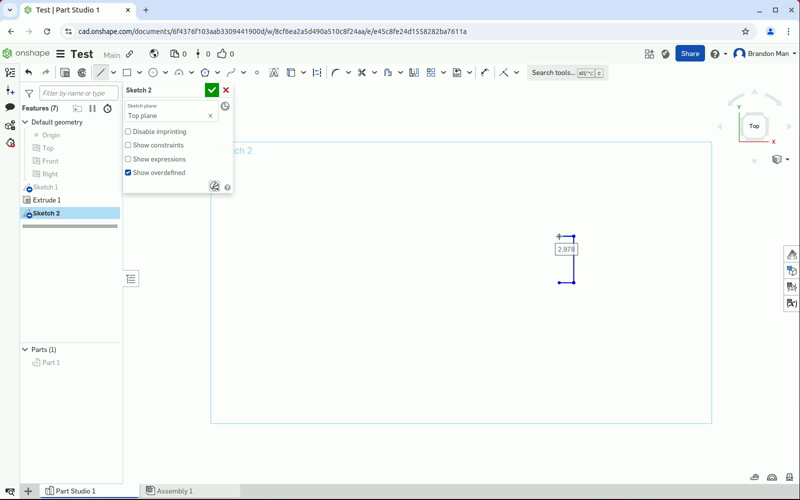
key_down(shift)
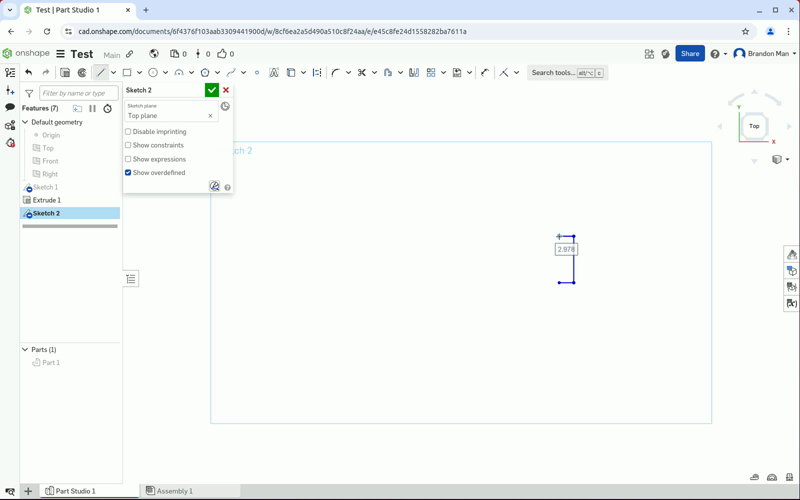
mouse_move(589, 236)
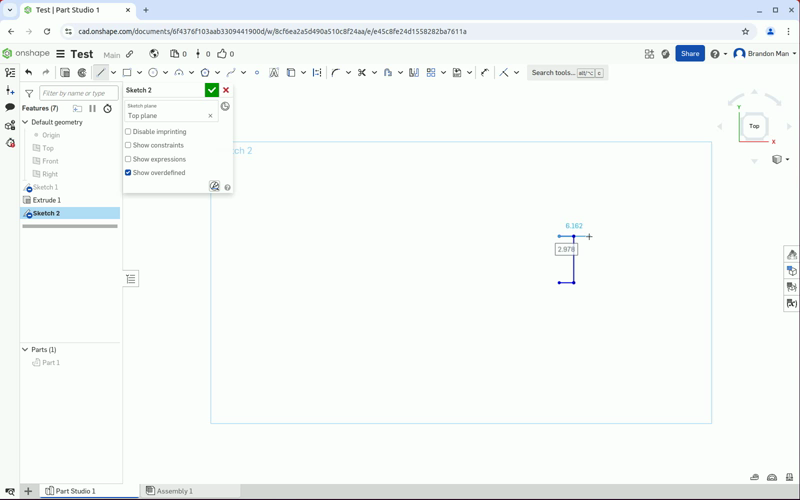
mouse_move(559, 273)
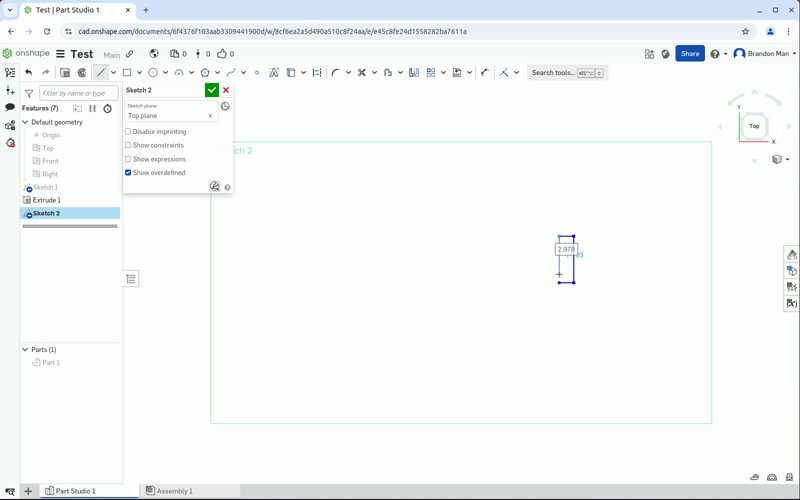
click(559, 273)
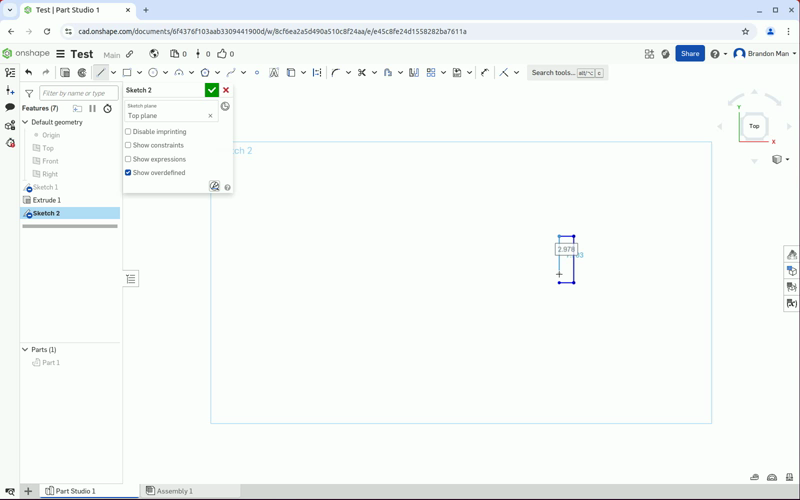
key_up(shift)
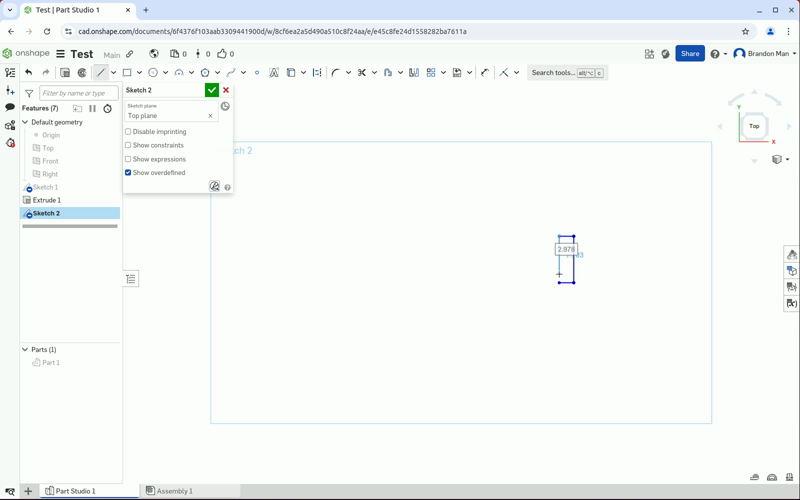
mouse_move(589, 273)
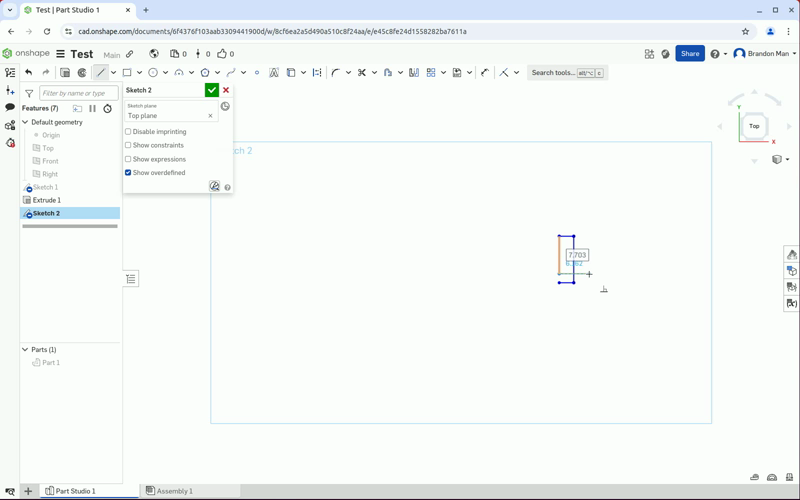
key_down(shift)
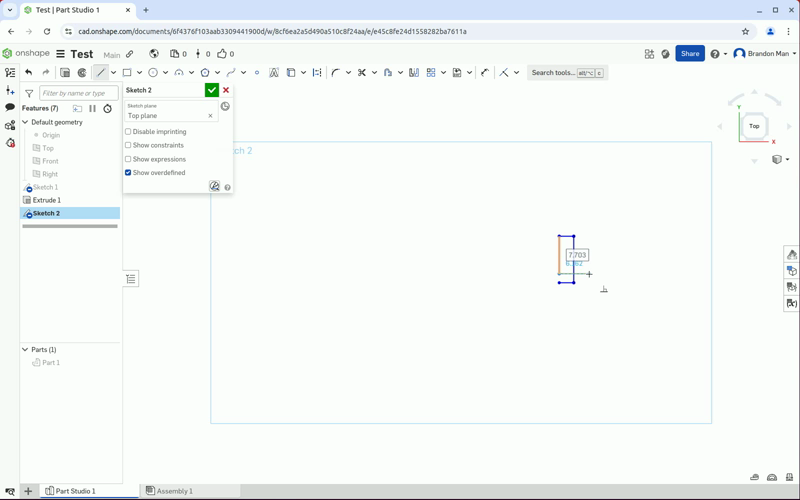
mouse_move(559, 282)
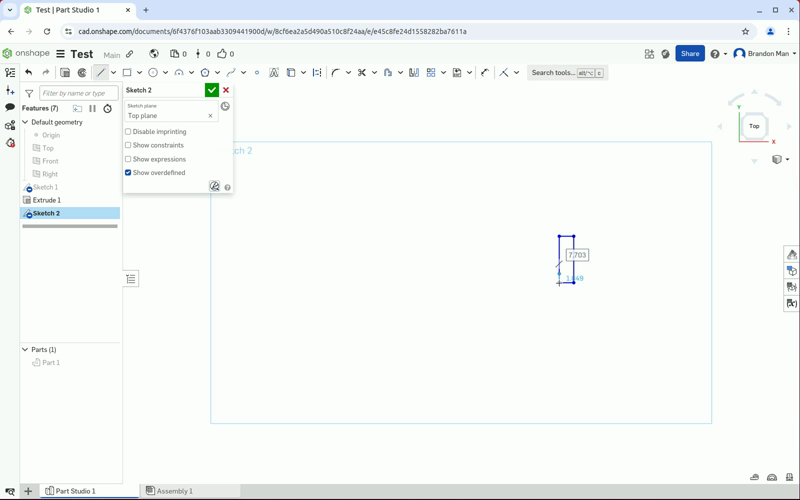
key_up(shift)
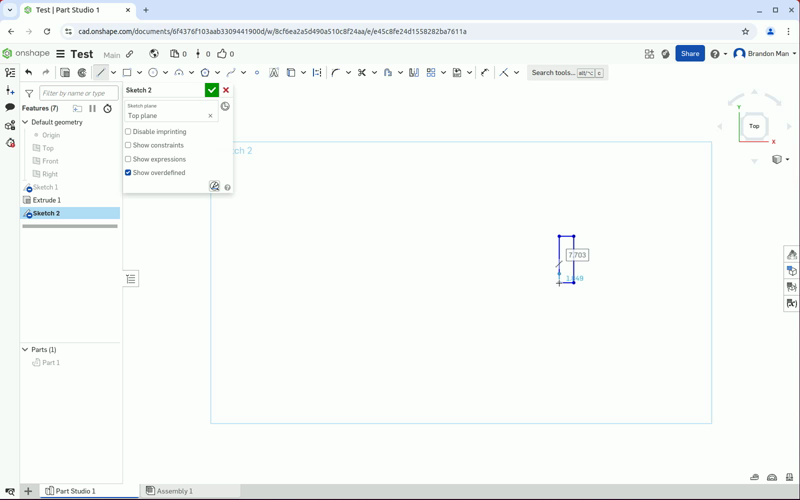
click(559, 282)
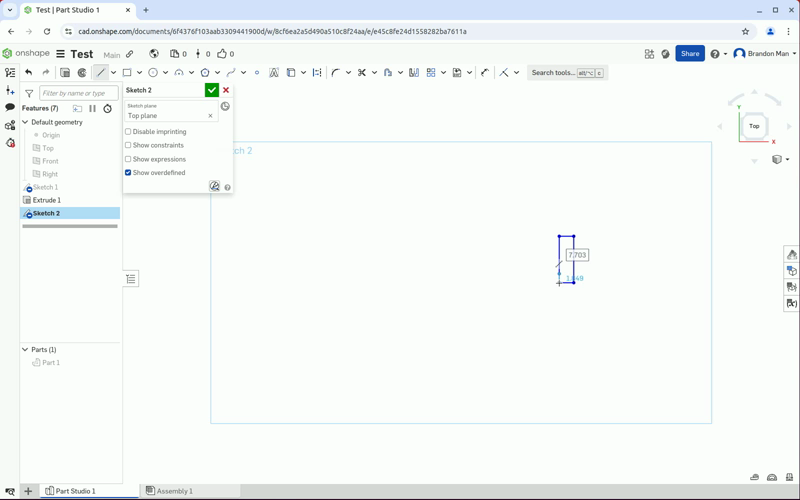
key(esc)
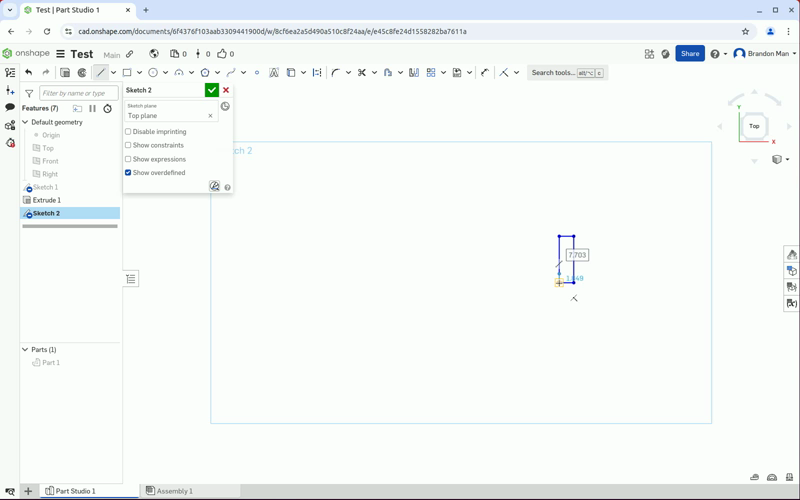
mouse_move(565, 256)
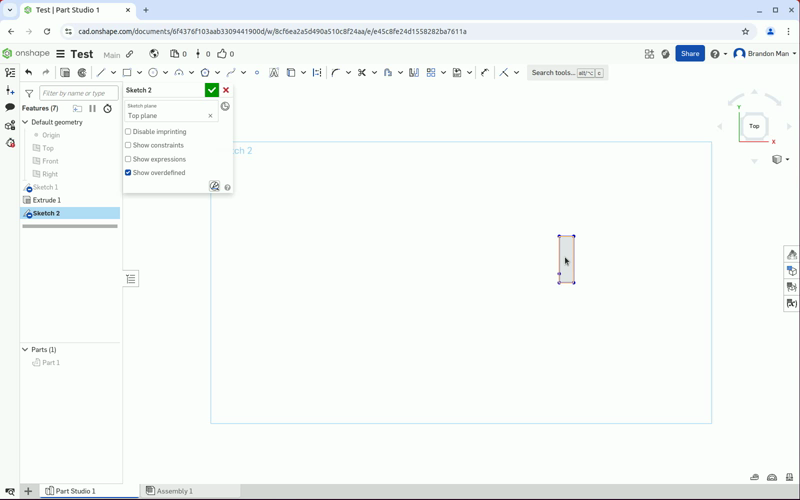
scroll(6)
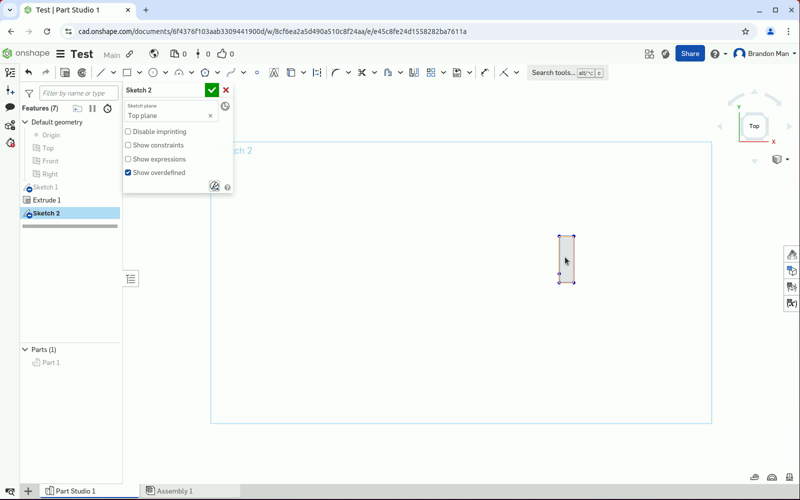
scroll(6)
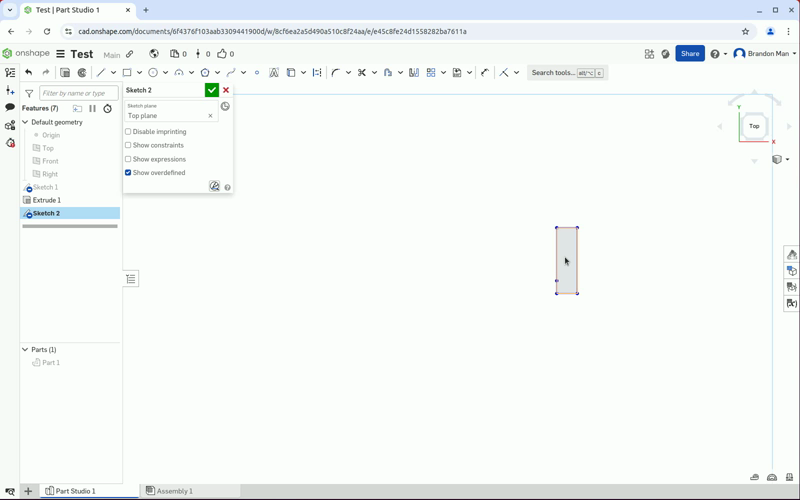
scroll(6)
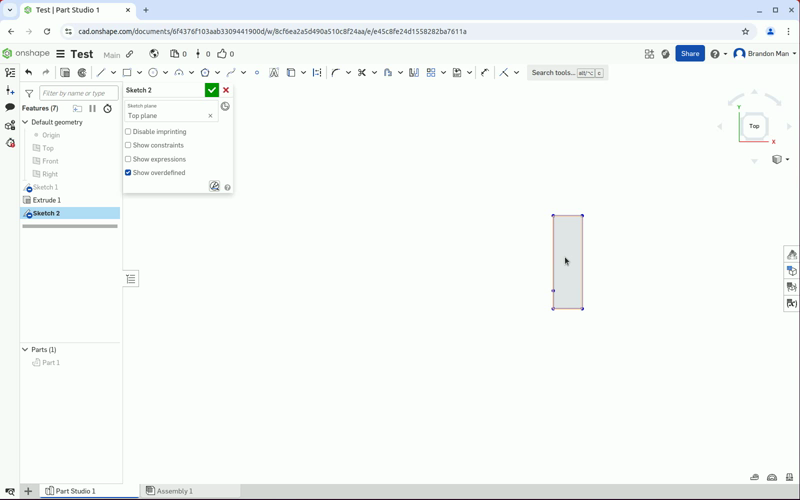
scroll(6)
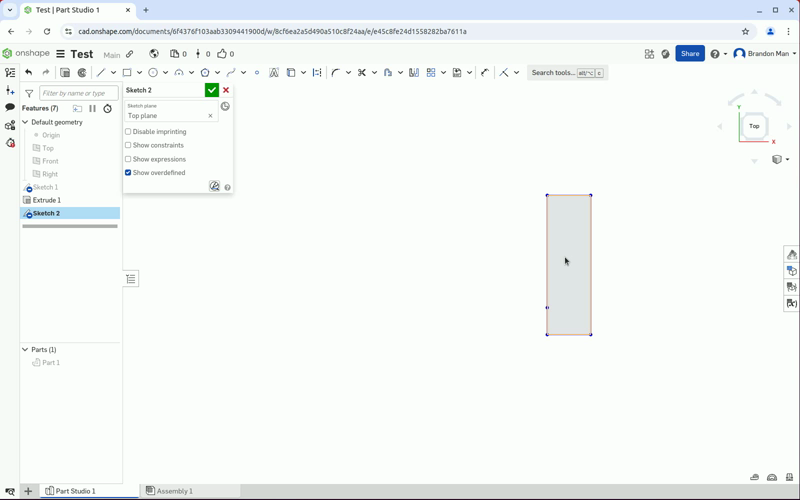
scroll(6)
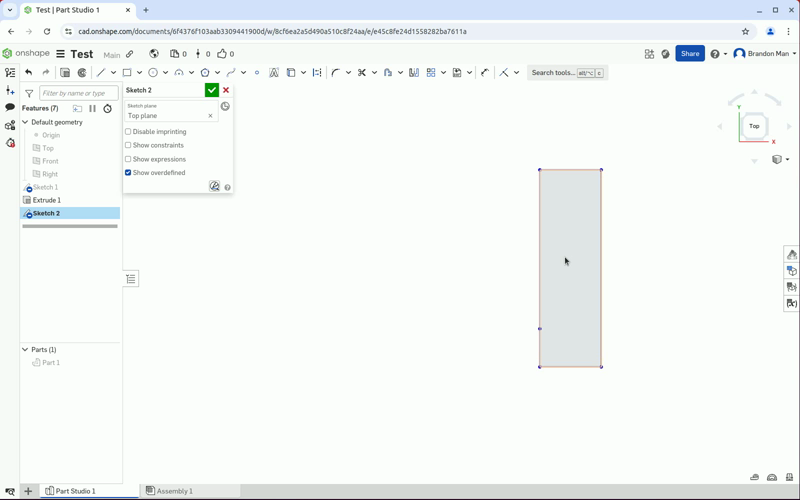
scroll(6)
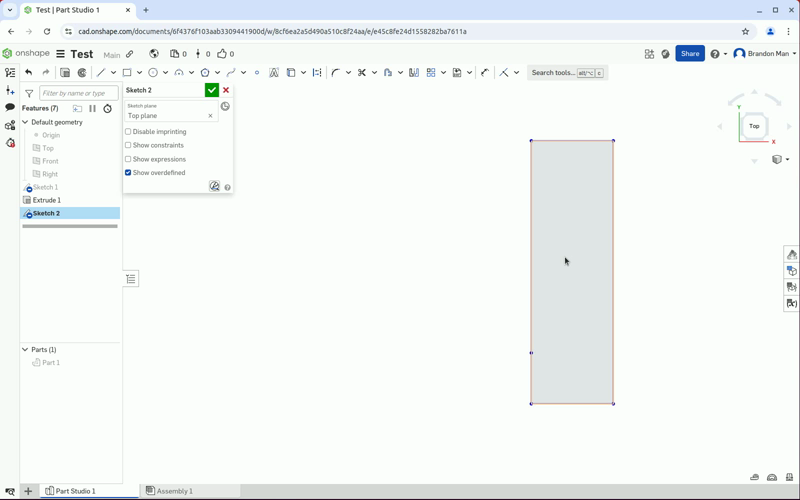
scroll(6)
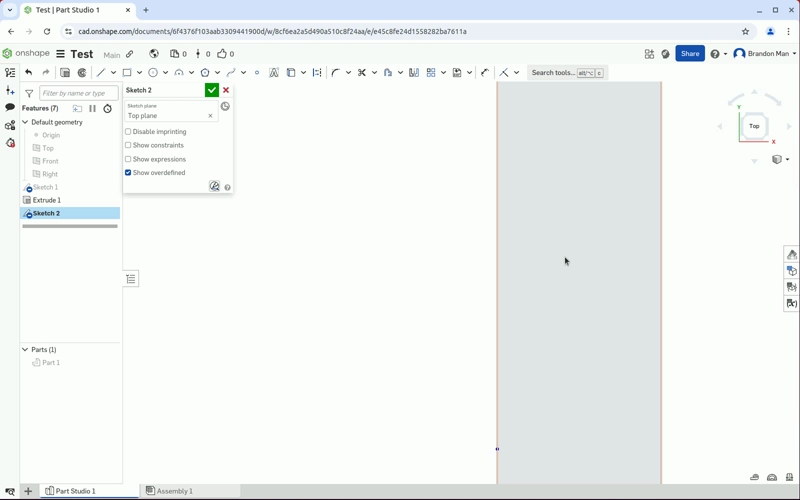
click(565, 256)
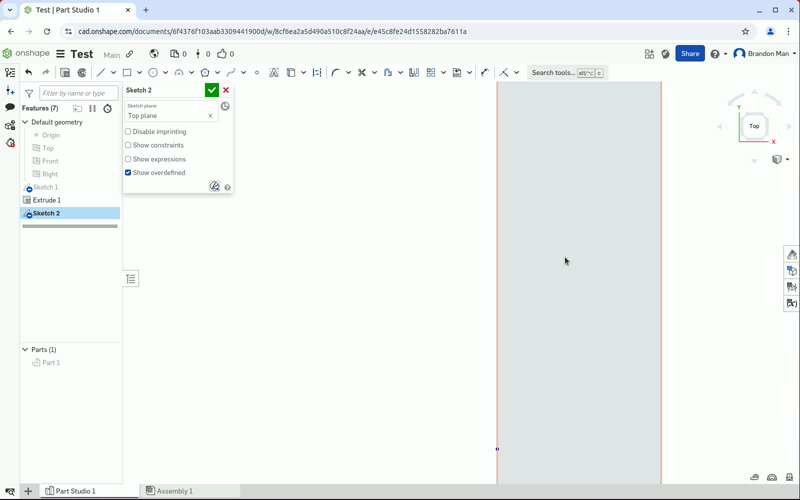
scroll(-6)
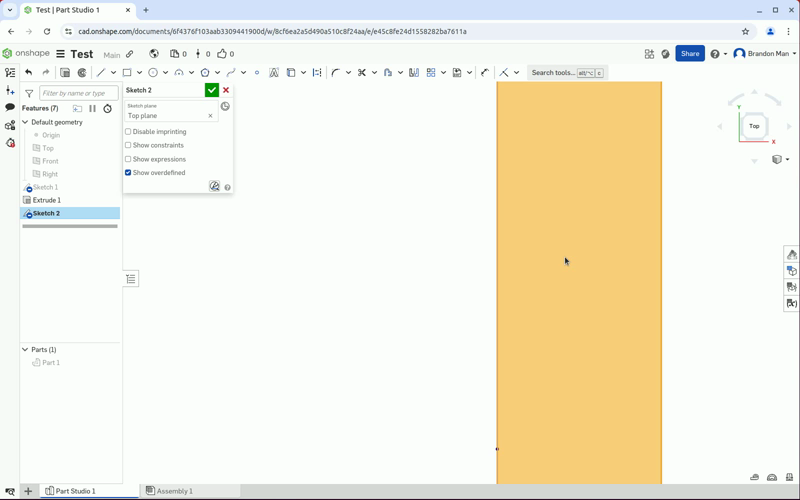
scroll(-6)
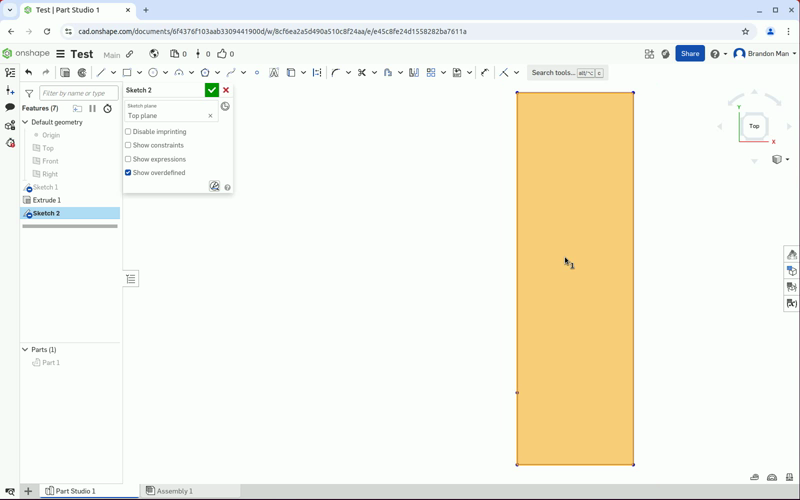
scroll(-6)
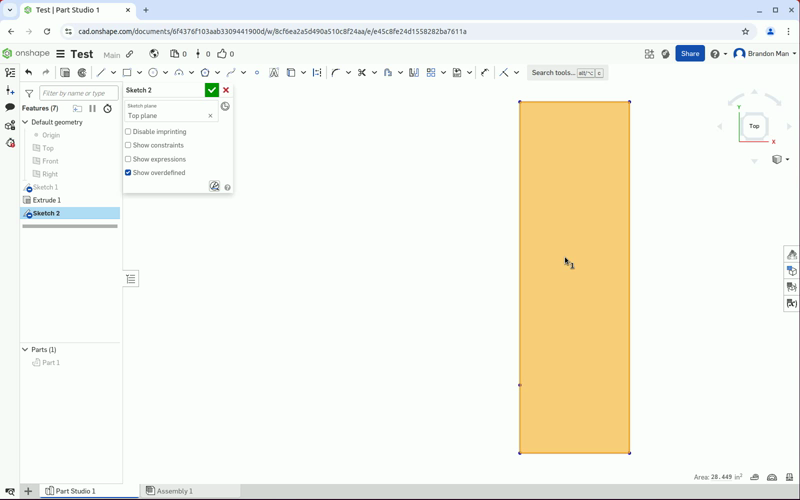
scroll(-6)
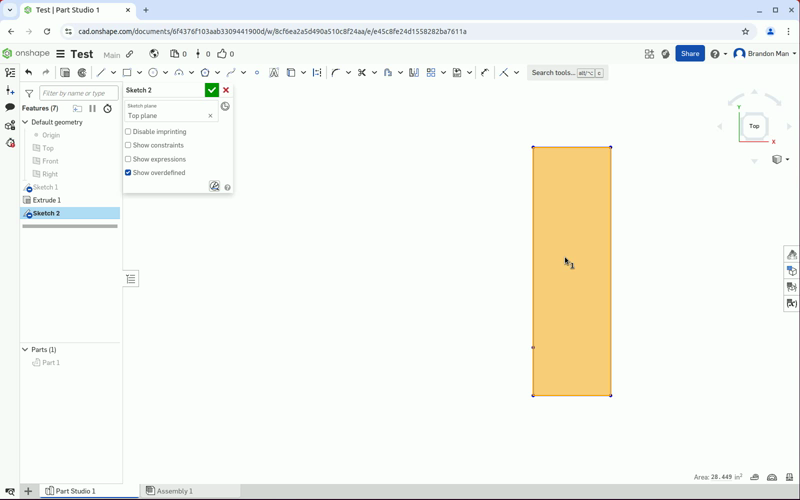
scroll(-6)
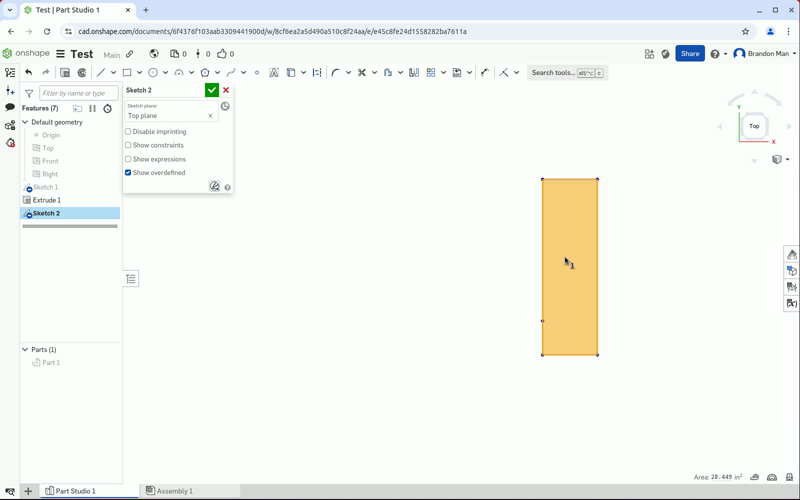
scroll(-6)
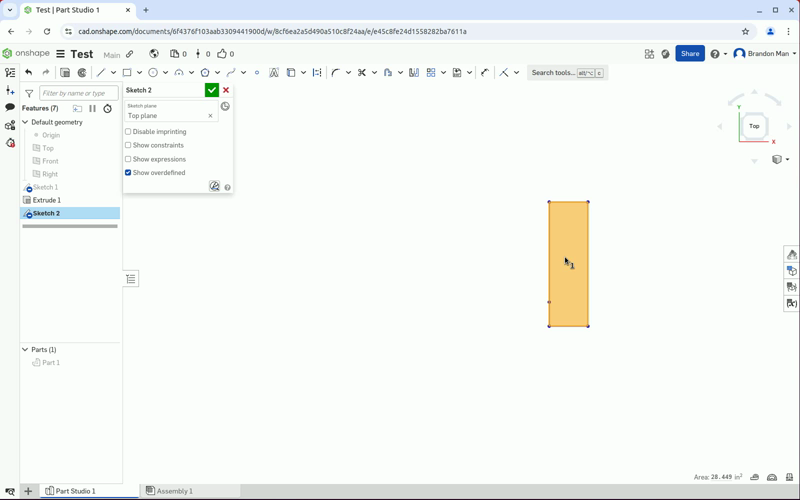
scroll(-6)
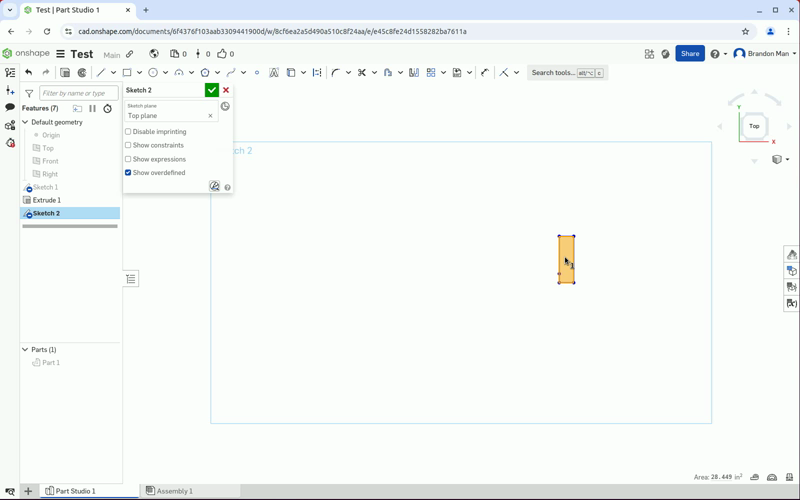
mouse_move(73, 352)
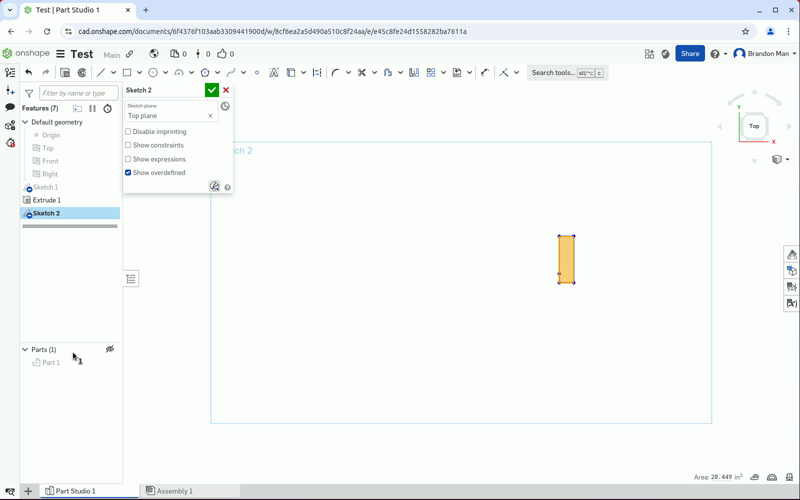
key(shift+y)
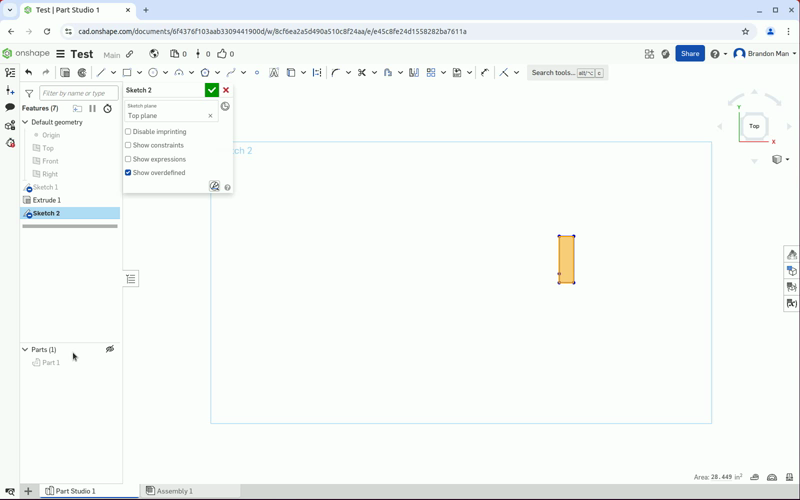
key(shift+e)
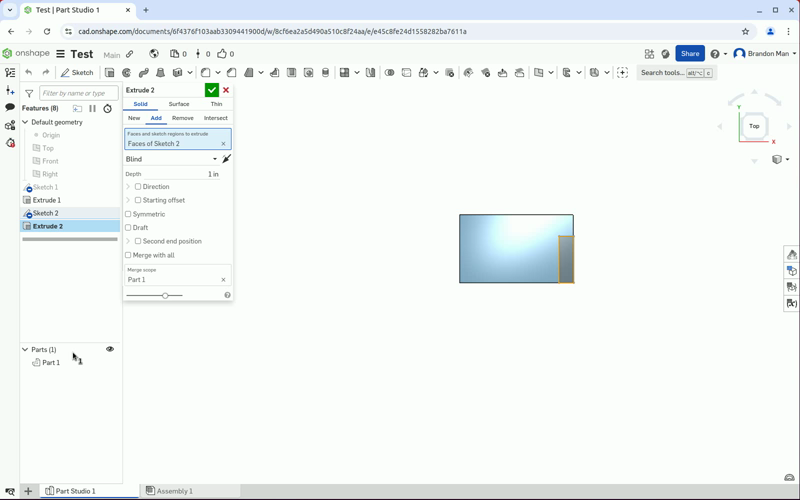
mouse_move(143, 106)
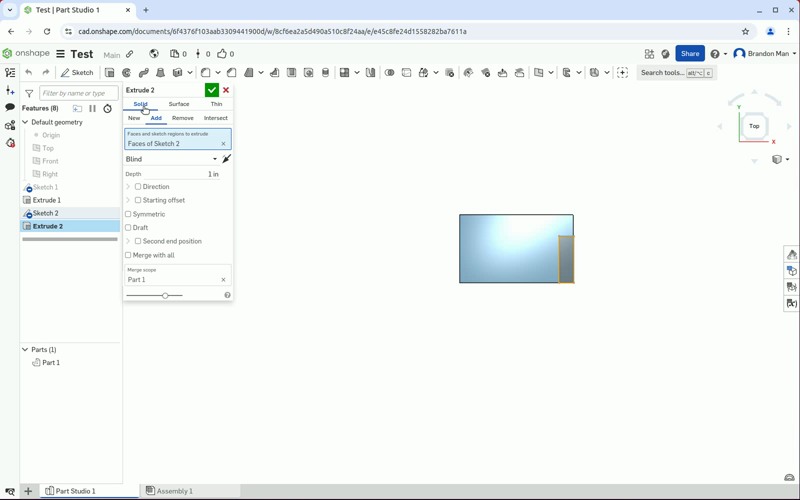
click(143, 106)
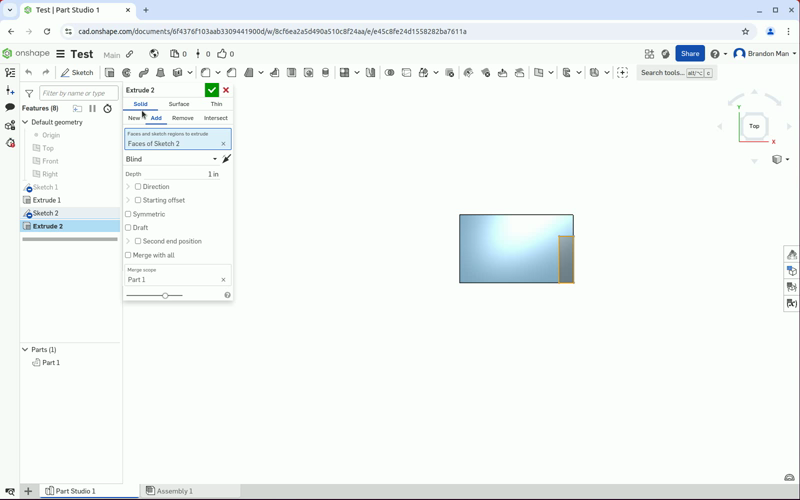
mouse_move(137, 120)
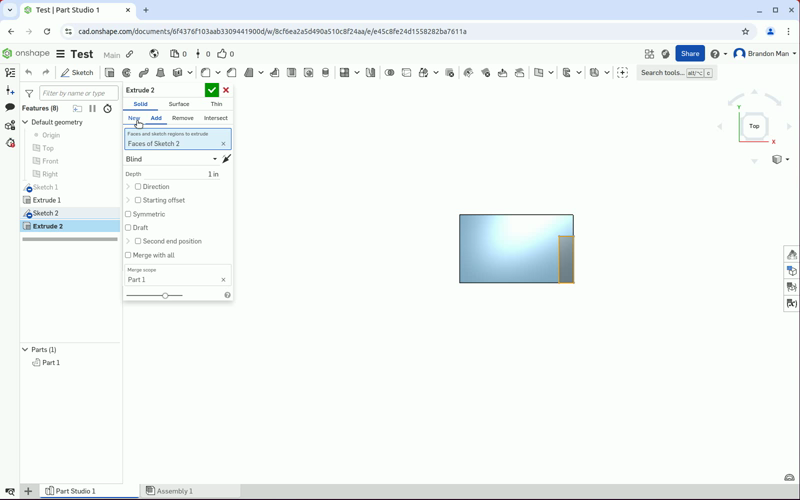
click(137, 120)
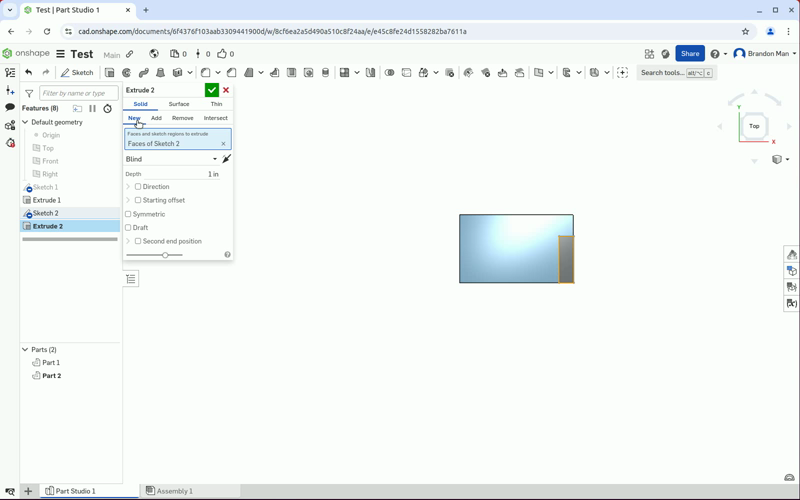
key(tab, 4)
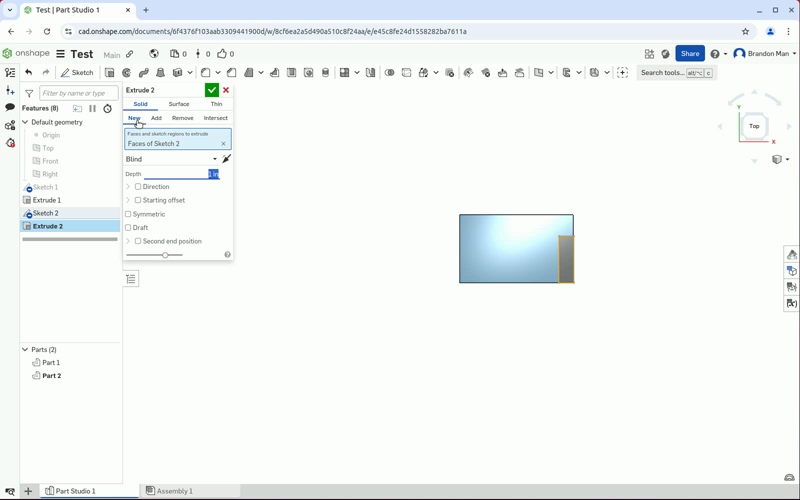
text(4.092)
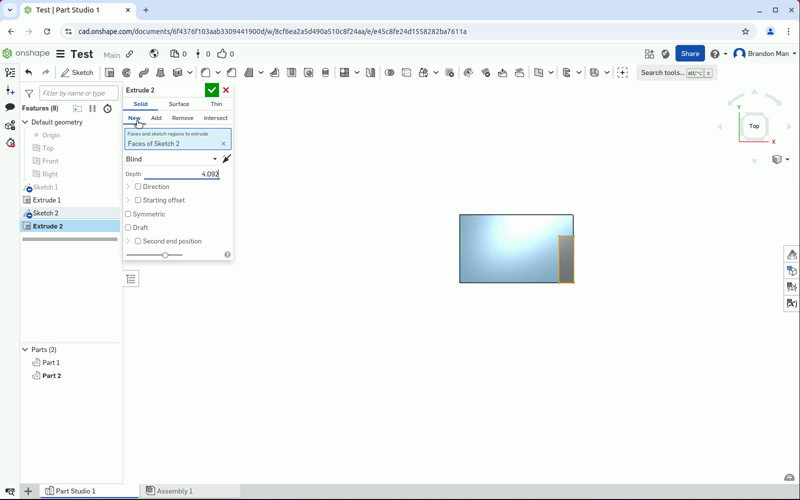
key(enter)
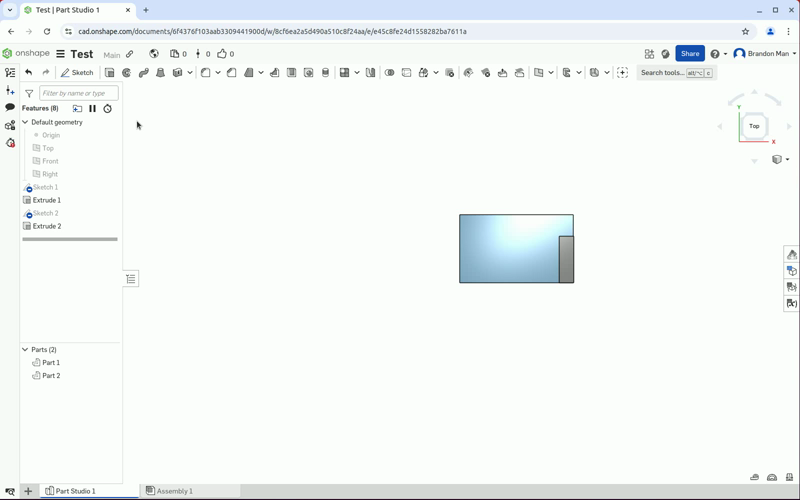
key(shift+h)
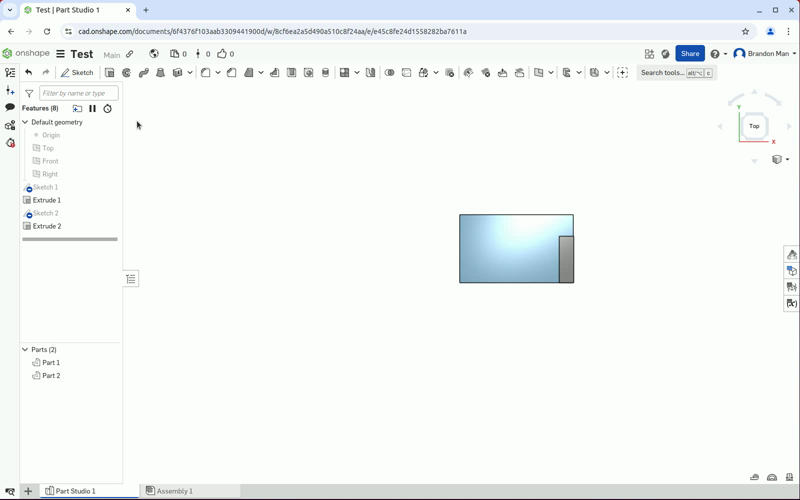
key(shift+h)
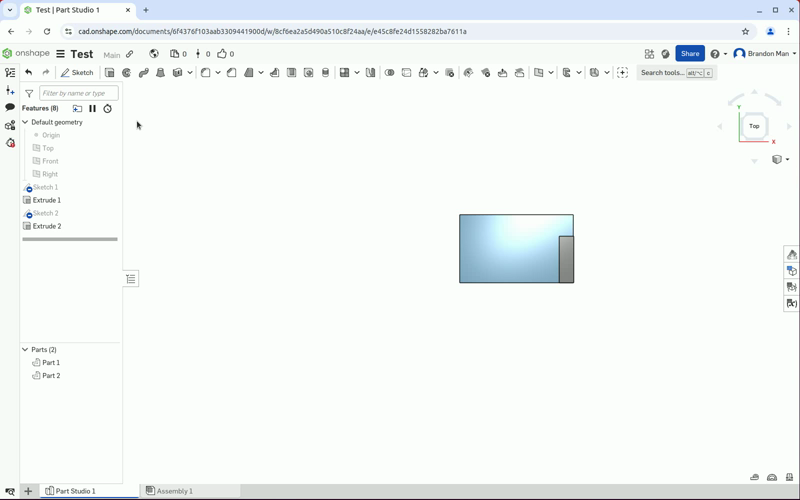
mouse_move(73, 189)
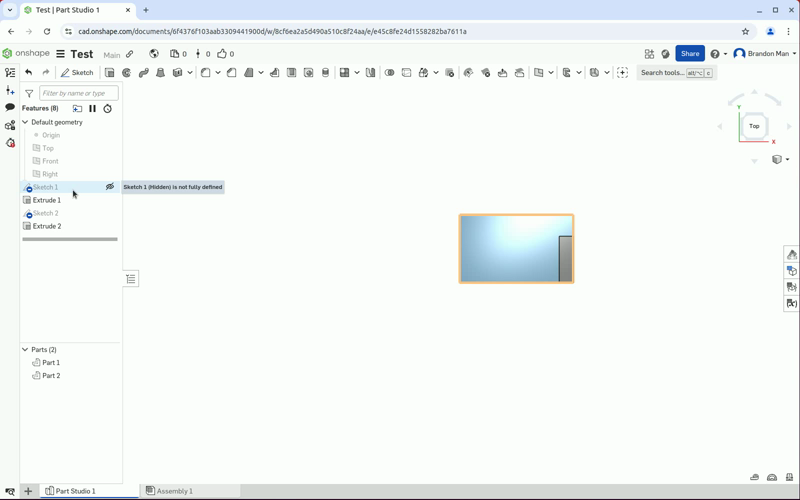
click(73, 189)
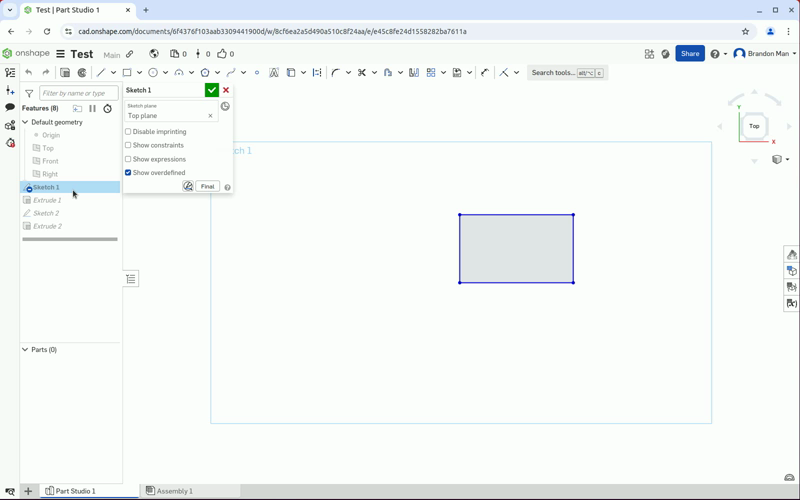
mouse_move(229, 92)
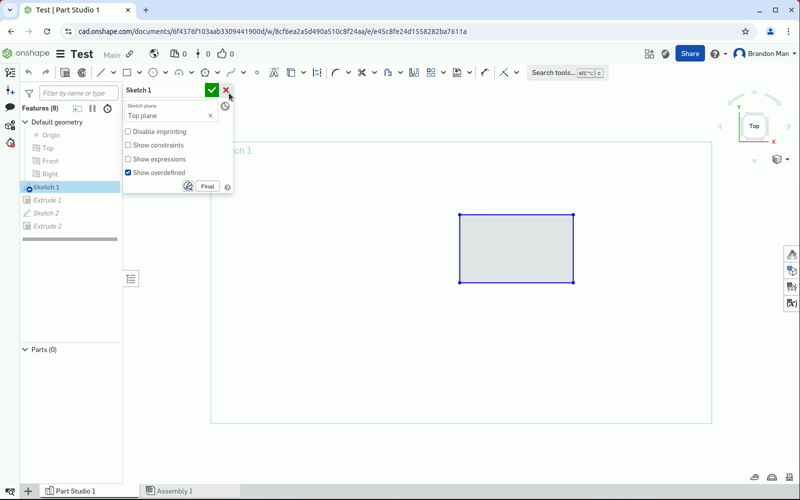
click(229, 92)
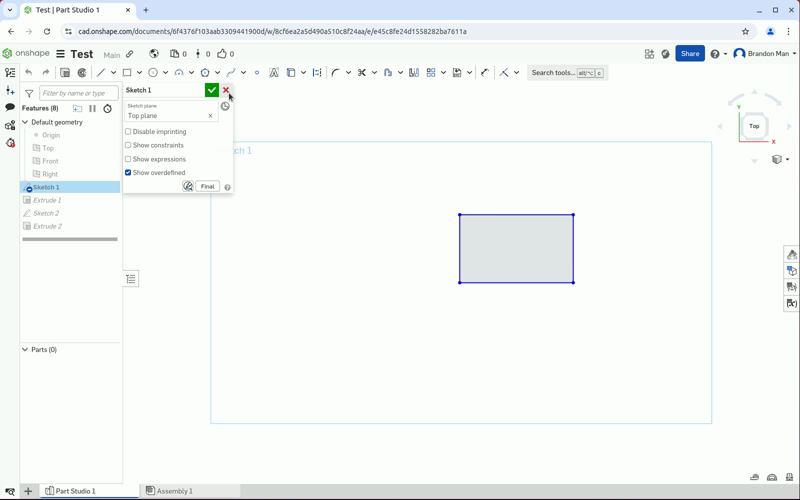
key(shift+s)
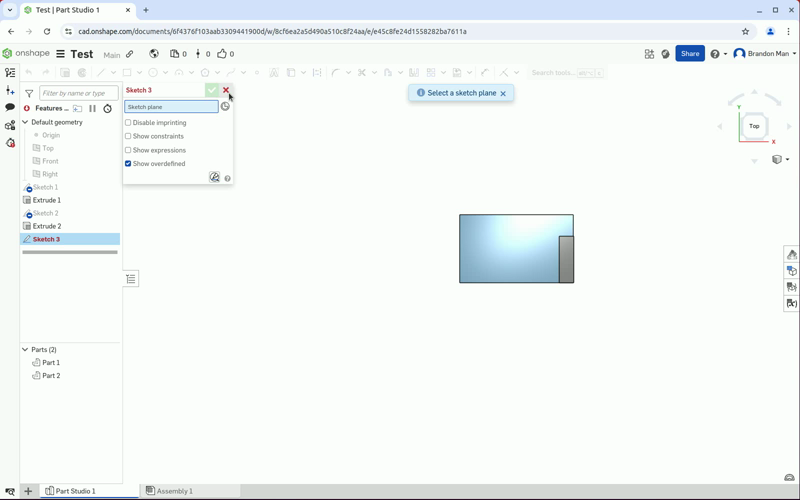
mouse_move(73, 150)
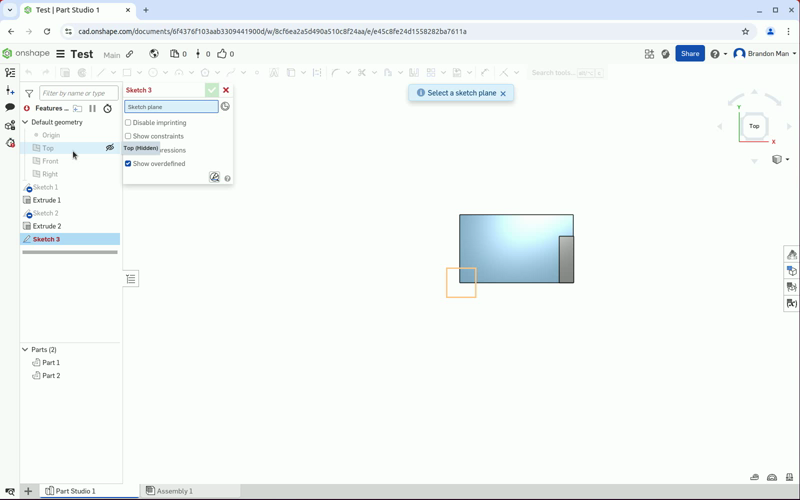
click(73, 150)
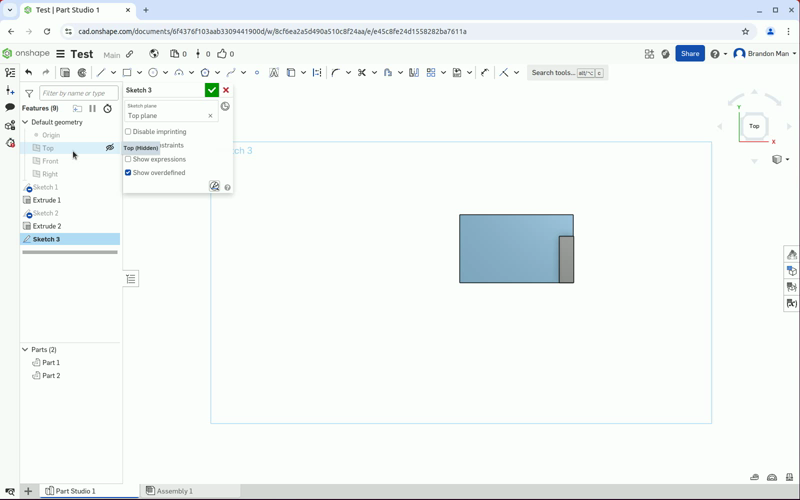
mouse_move(73, 352)
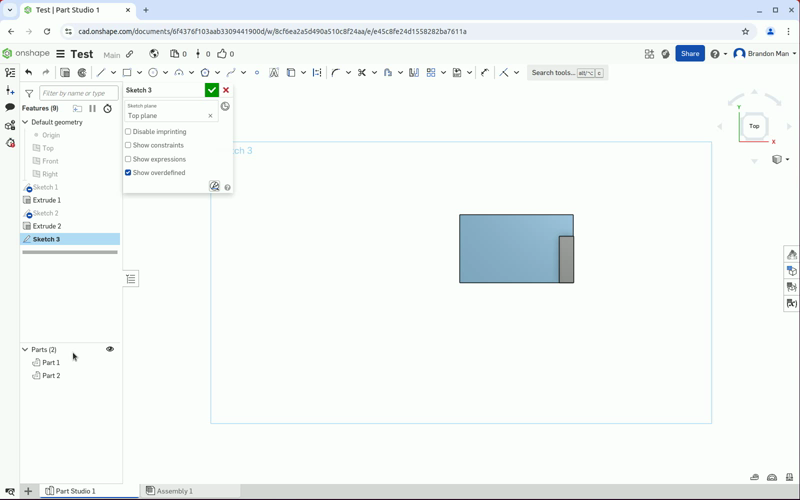
key(y)
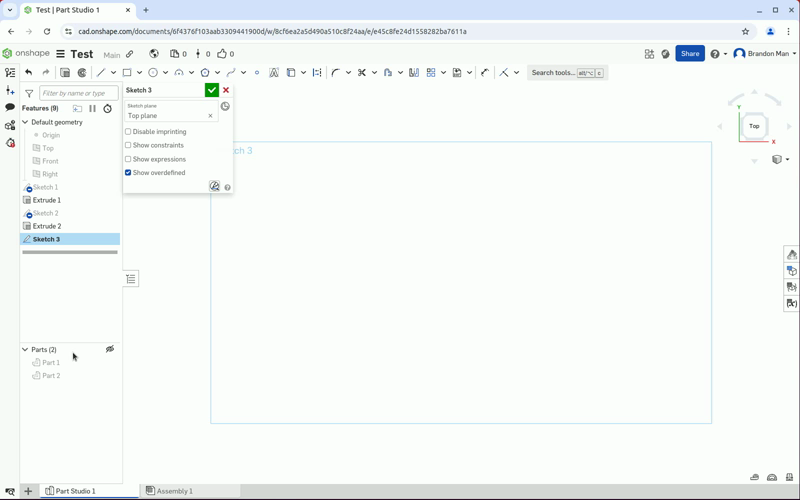
key(l)
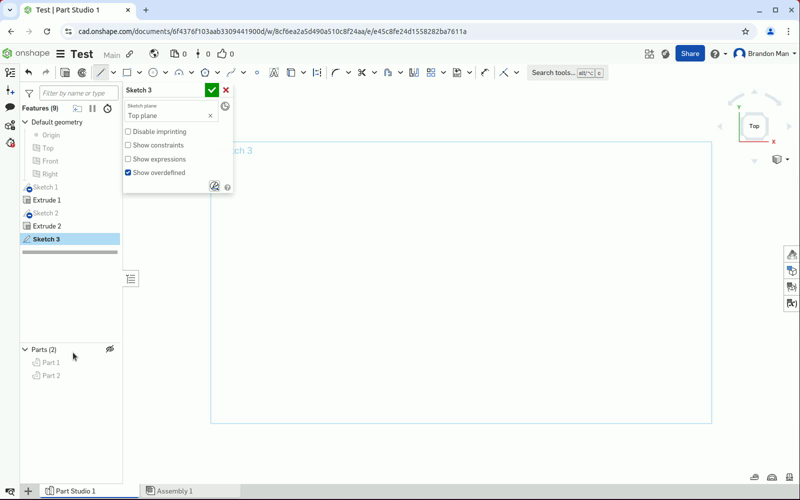
key_down(shift)
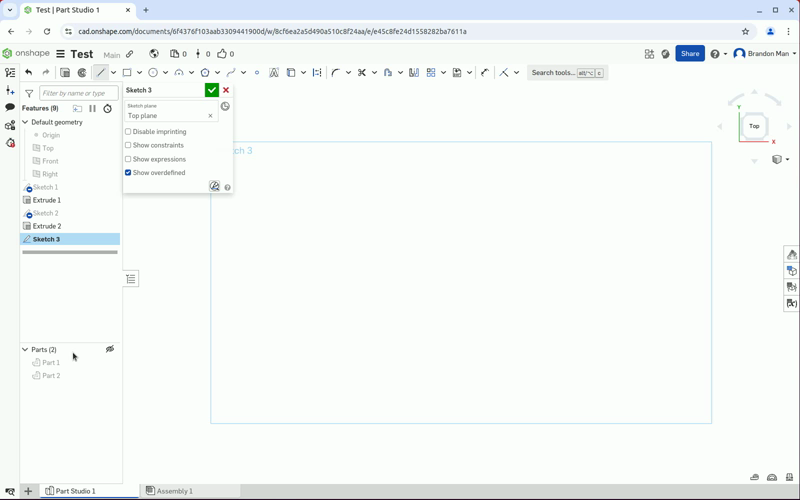
mouse_move(547, 282)
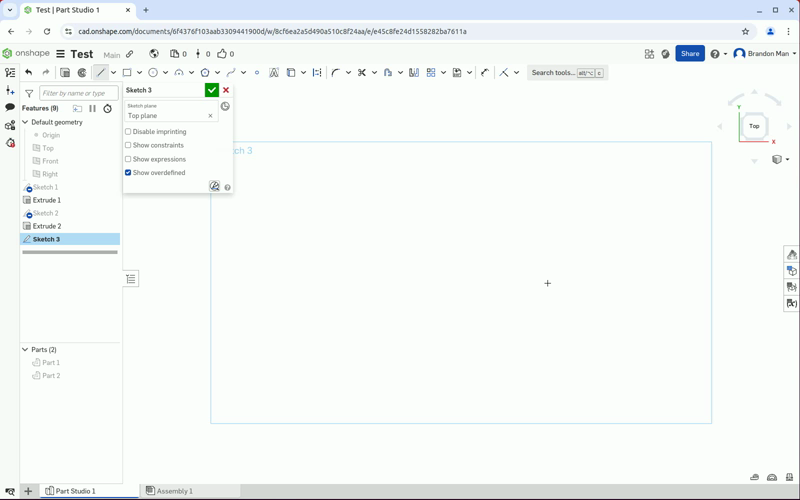
click(547, 282)
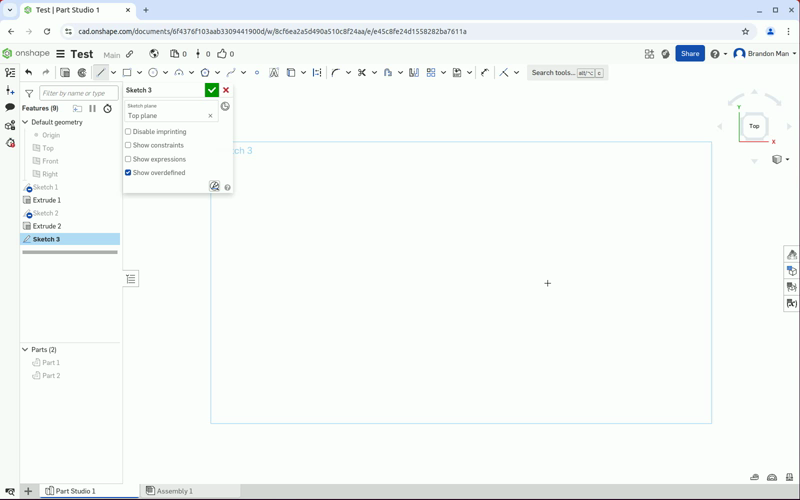
key_up(shift)
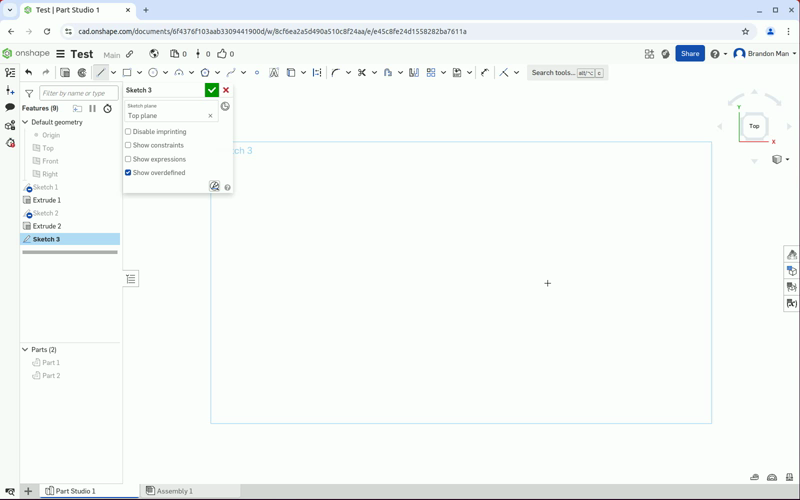
key_down(shift)
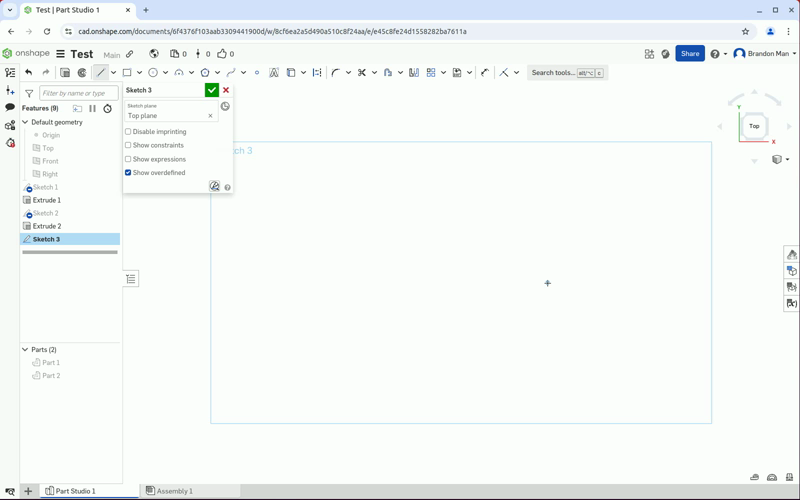
mouse_move(577, 282)
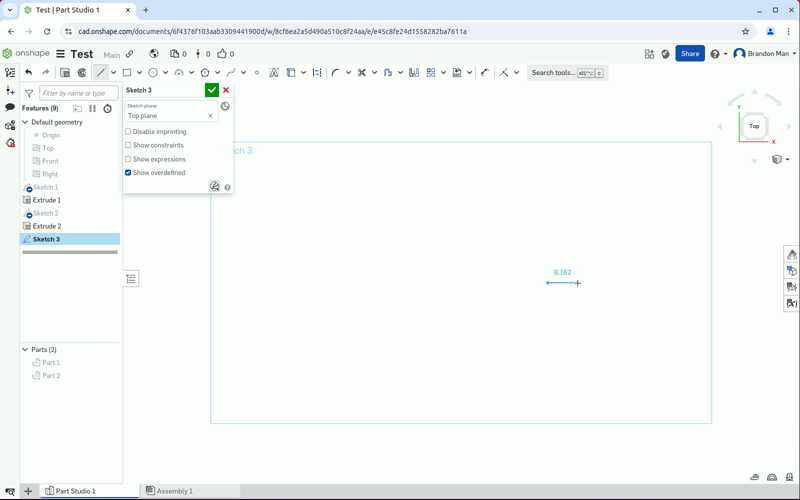
mouse_move(560, 282)
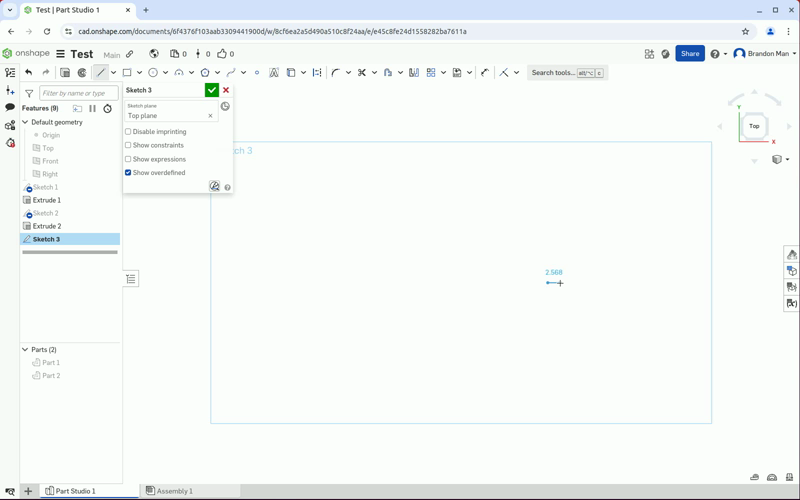
click(560, 282)
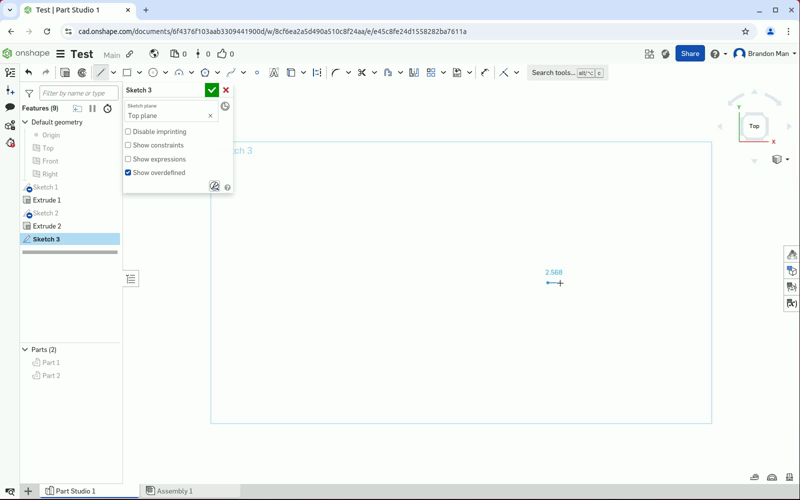
key_up(shift)
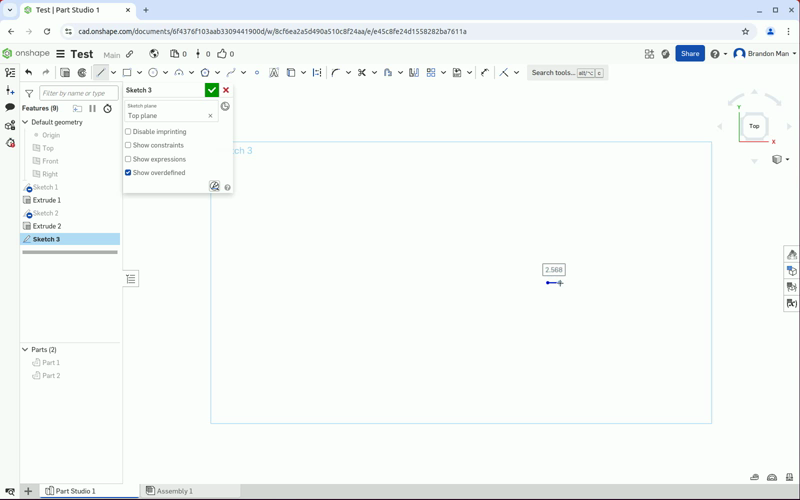
key_down(shift)
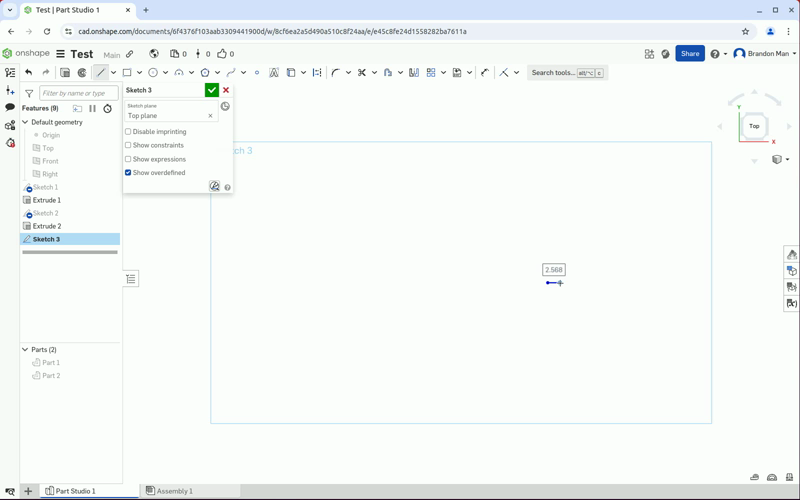
mouse_move(589, 282)
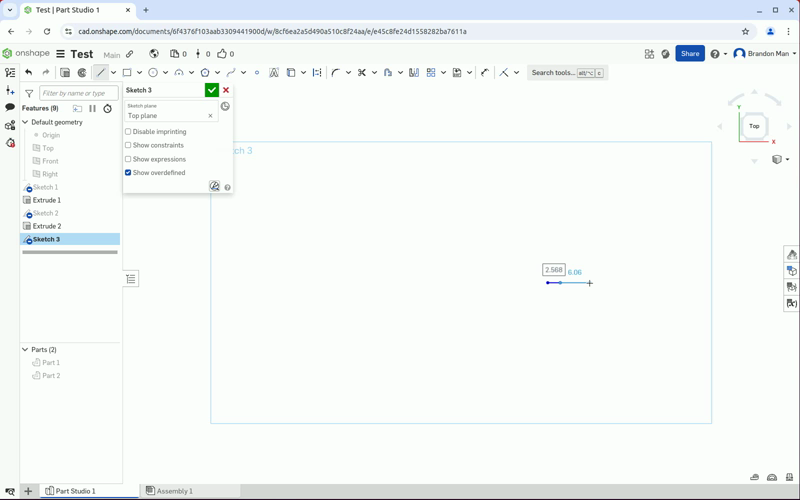
mouse_move(560, 272)
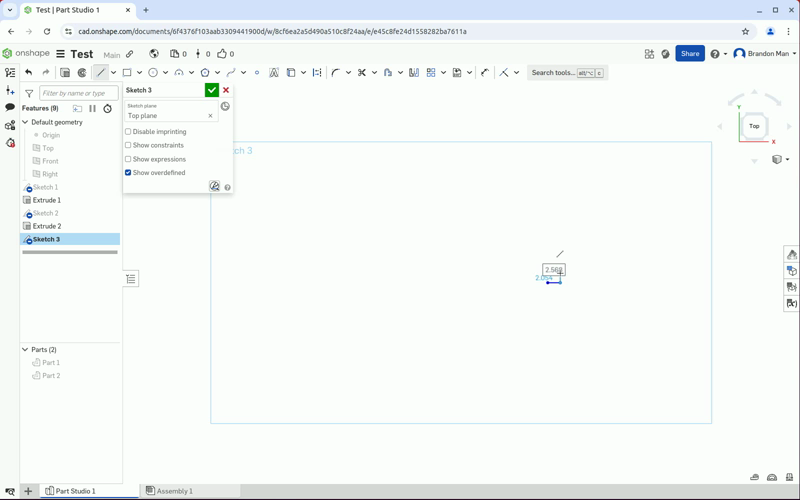
click(560, 272)
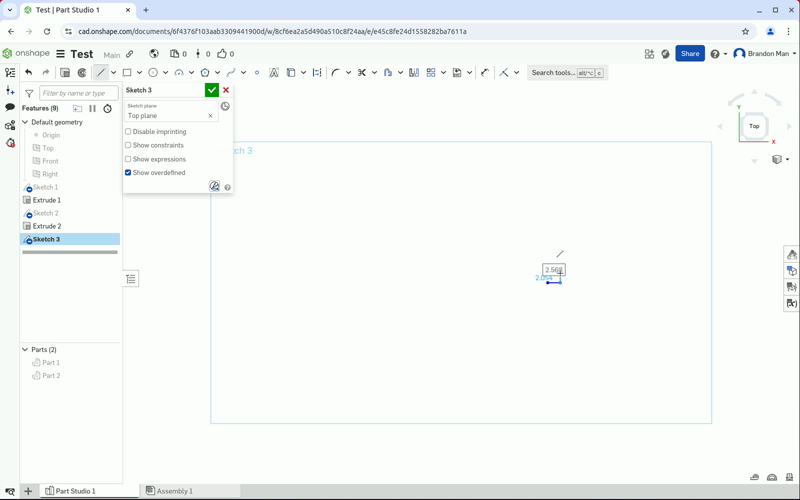
key_up(shift)
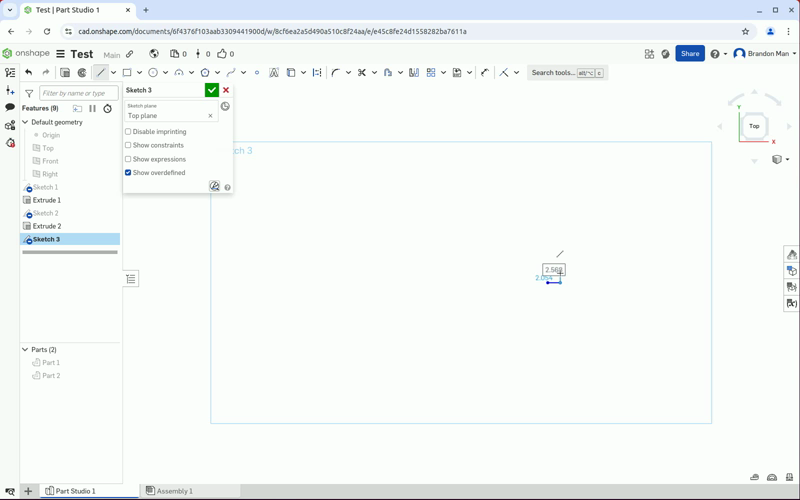
key_down(shift)
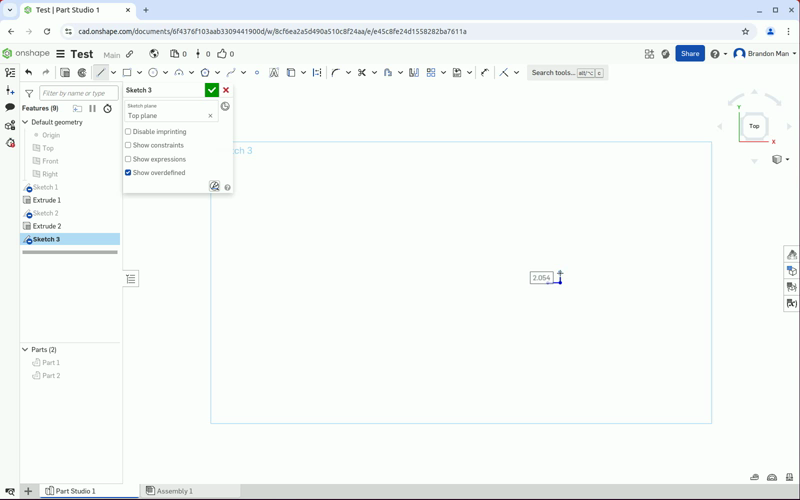
mouse_move(589, 272)
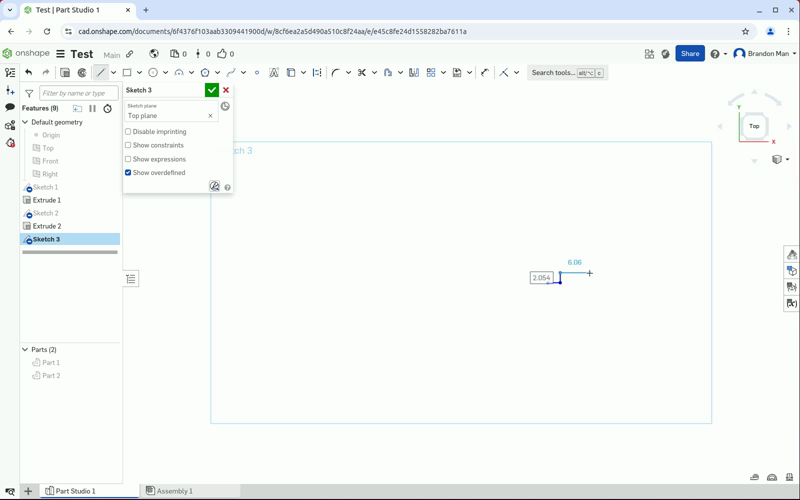
mouse_move(547, 272)
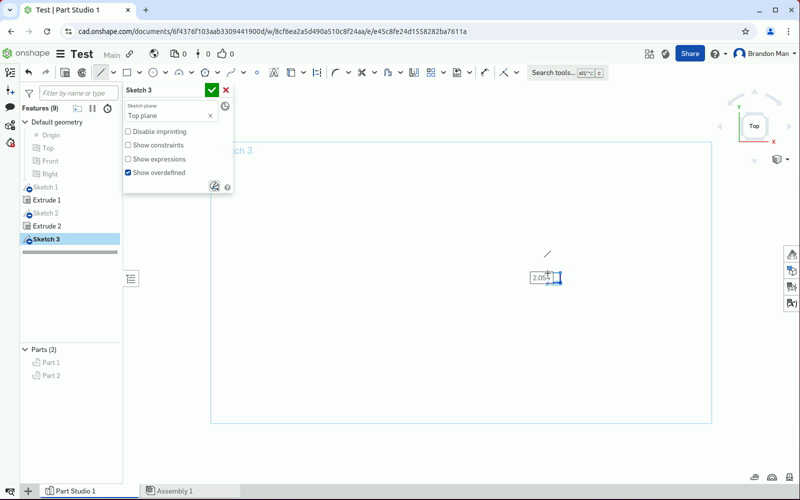
click(547, 272)
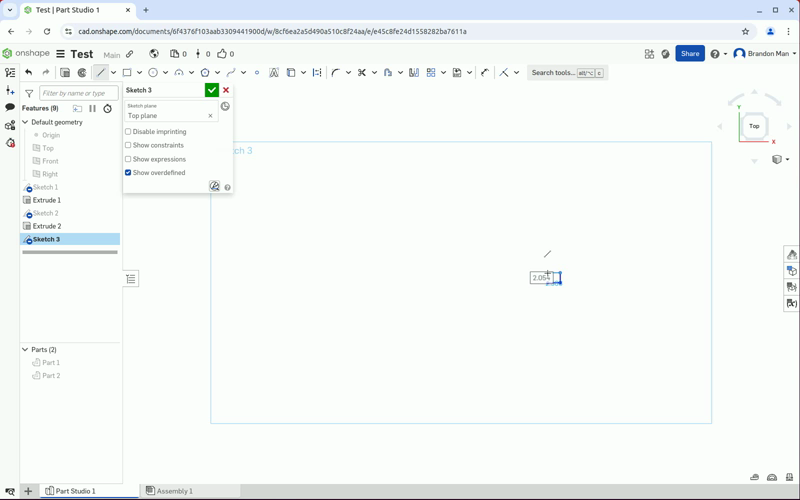
key_up(shift)
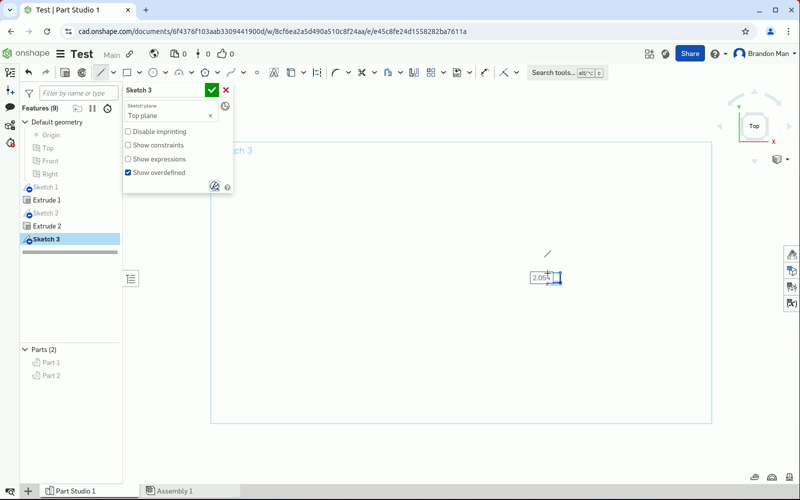
mouse_move(577, 272)
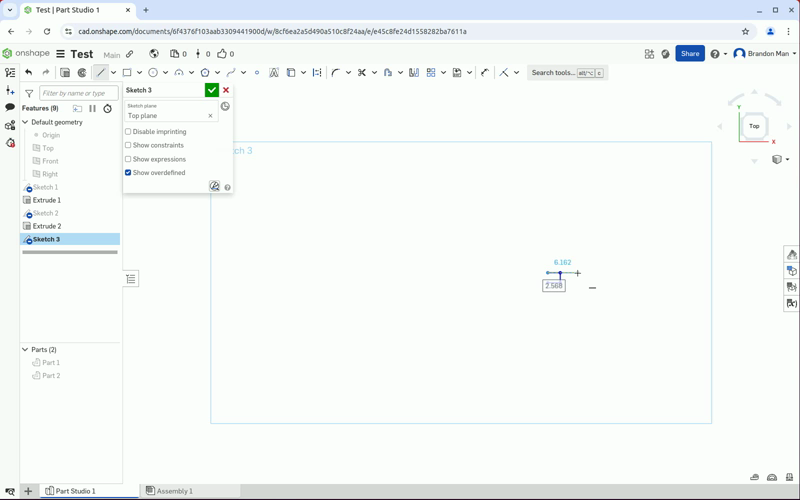
key_down(shift)
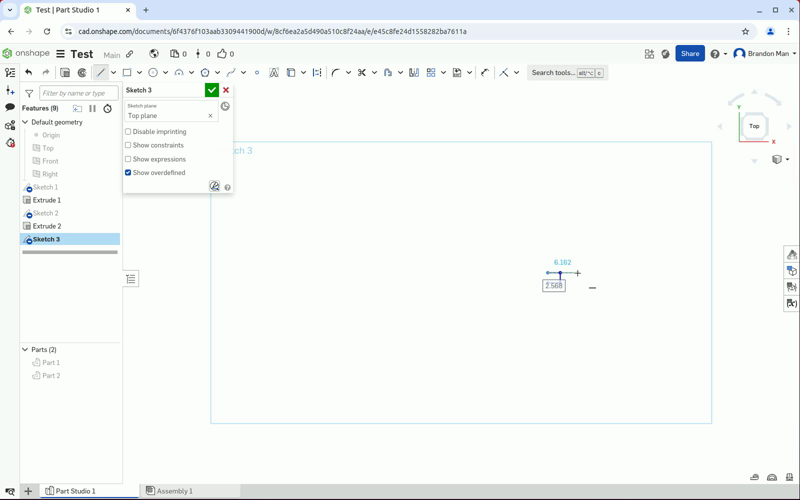
mouse_move(547, 282)
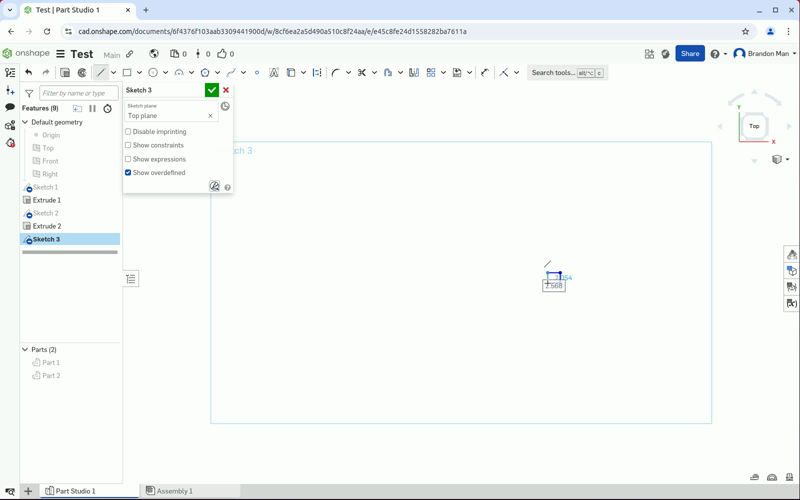
key_up(shift)
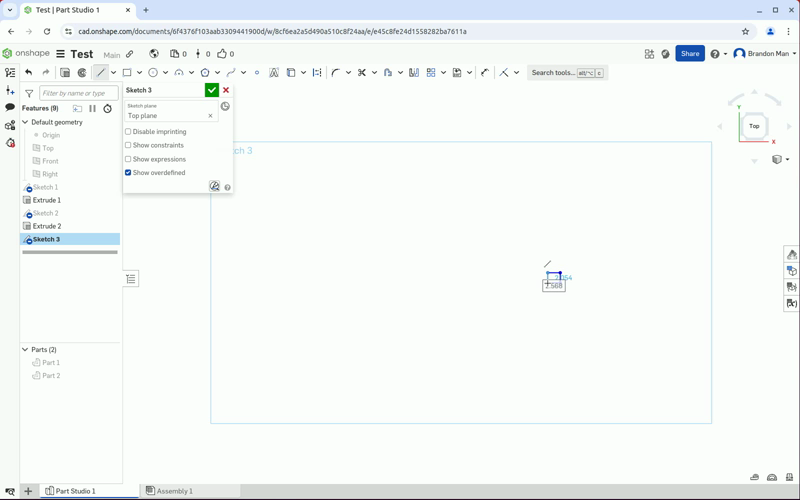
click(547, 282)
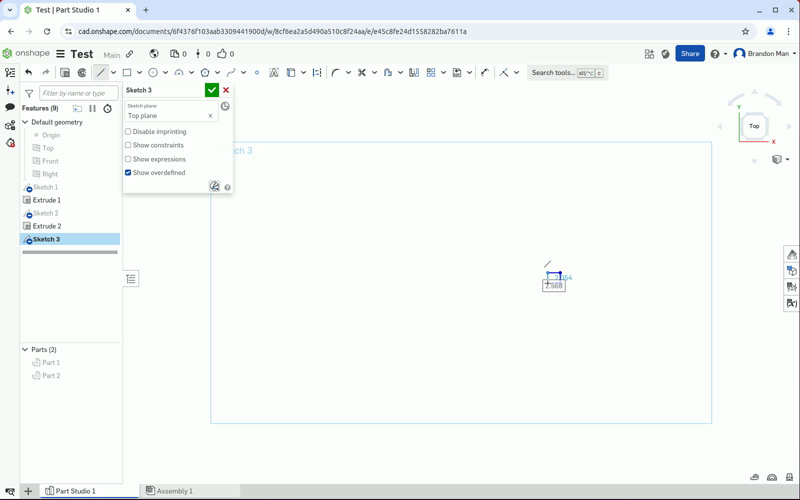
key(esc)
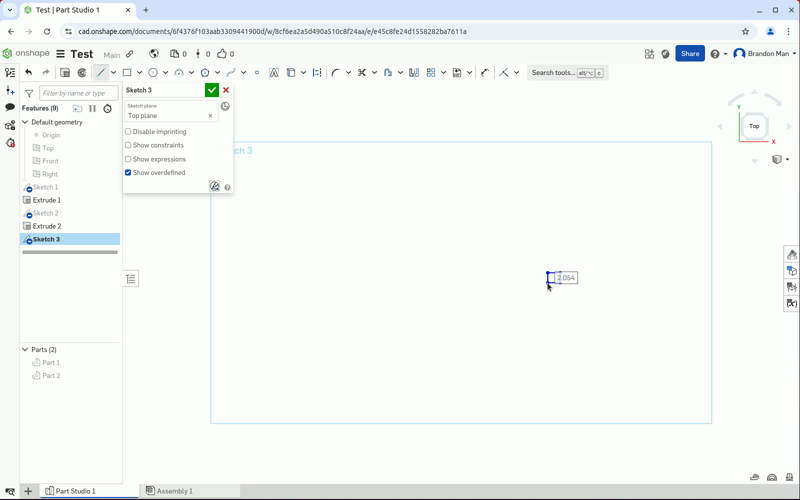
mouse_move(557, 273)
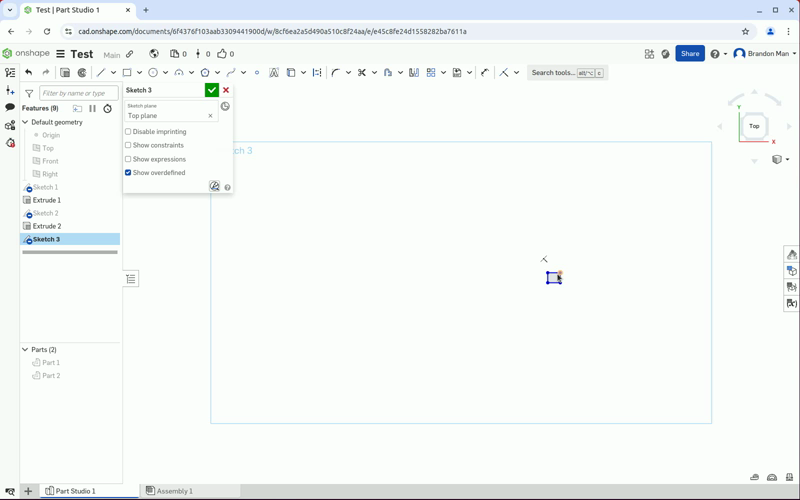
scroll(6)
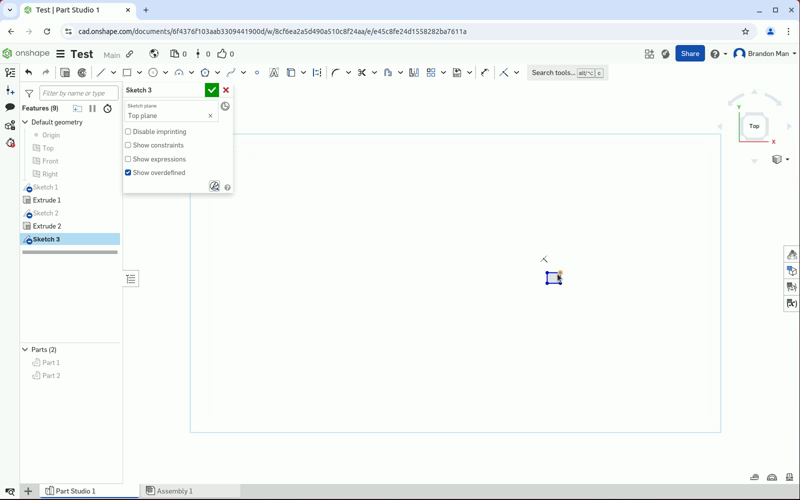
scroll(6)
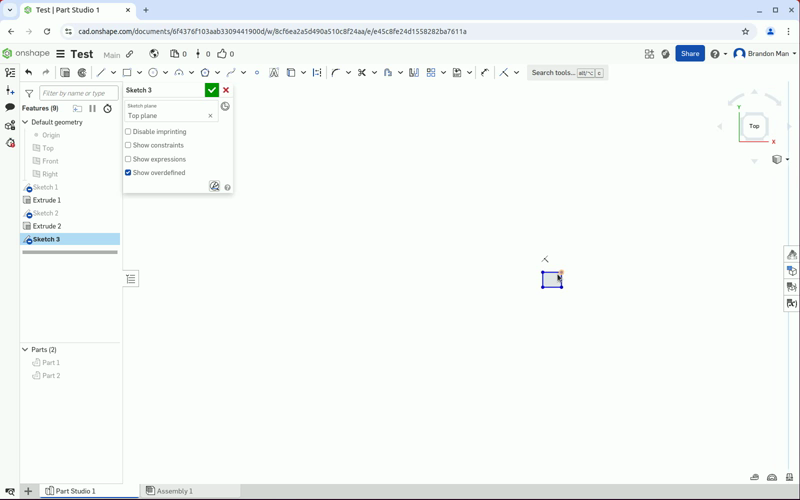
scroll(6)
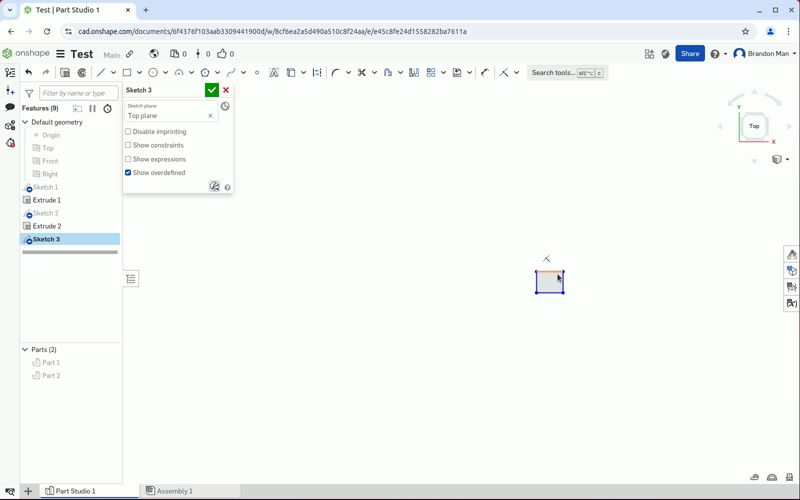
scroll(6)
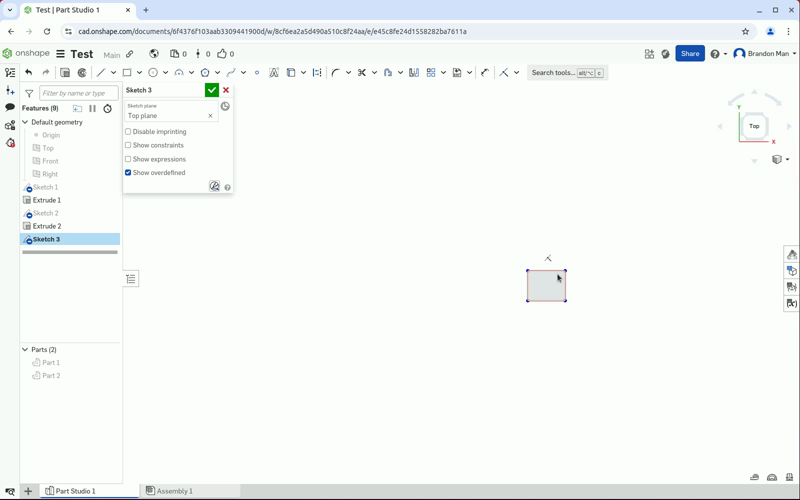
scroll(6)
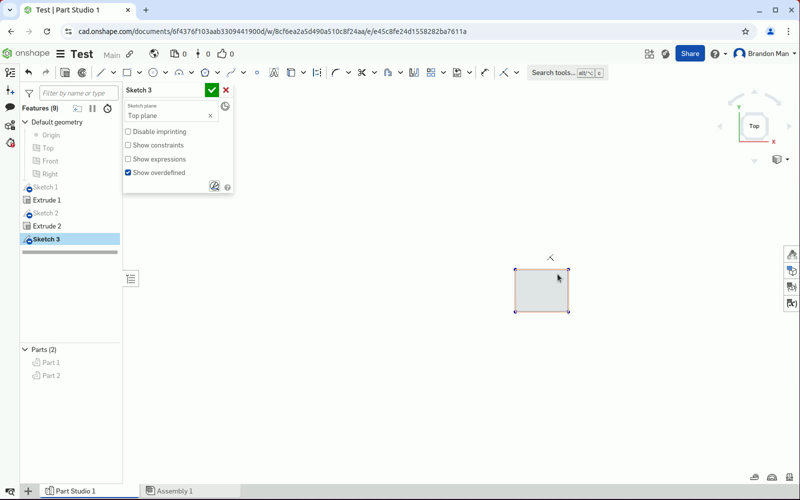
scroll(6)
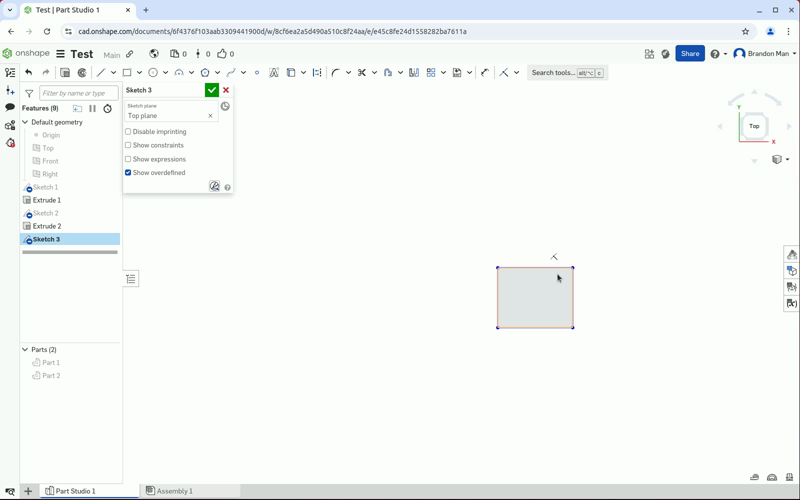
scroll(6)
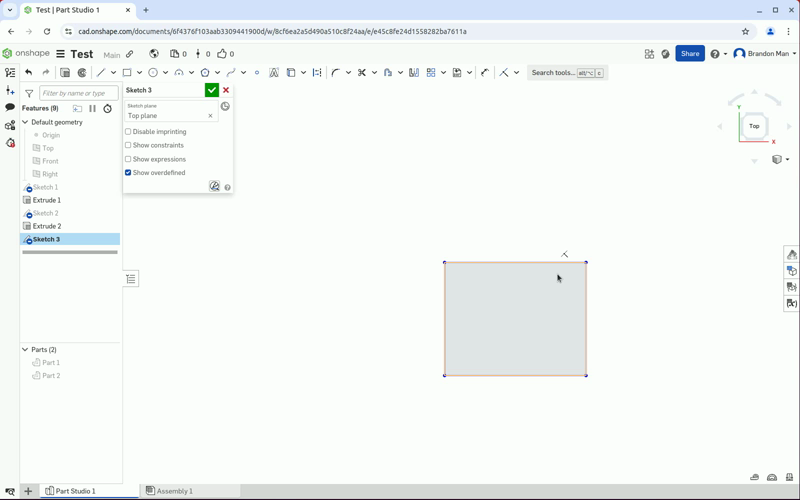
click(557, 273)
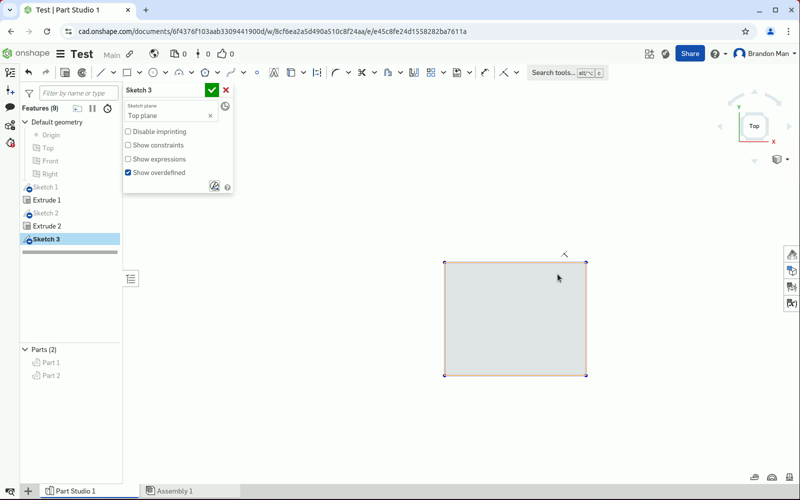
scroll(-6)
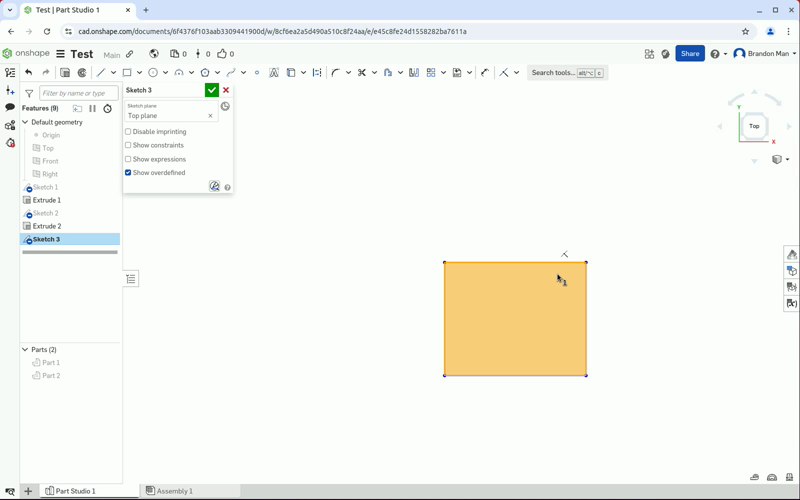
scroll(-6)
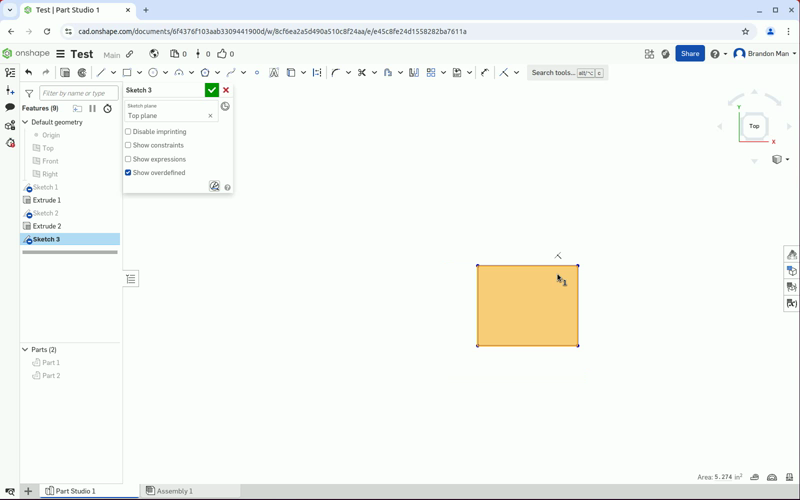
scroll(-6)
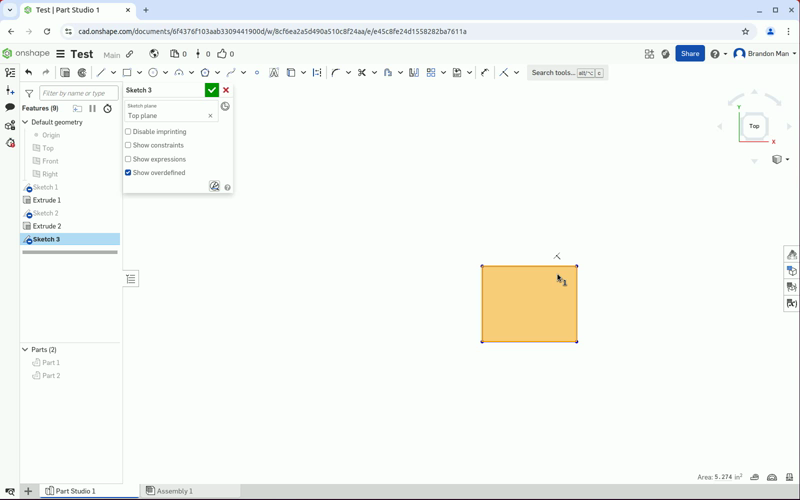
scroll(-6)
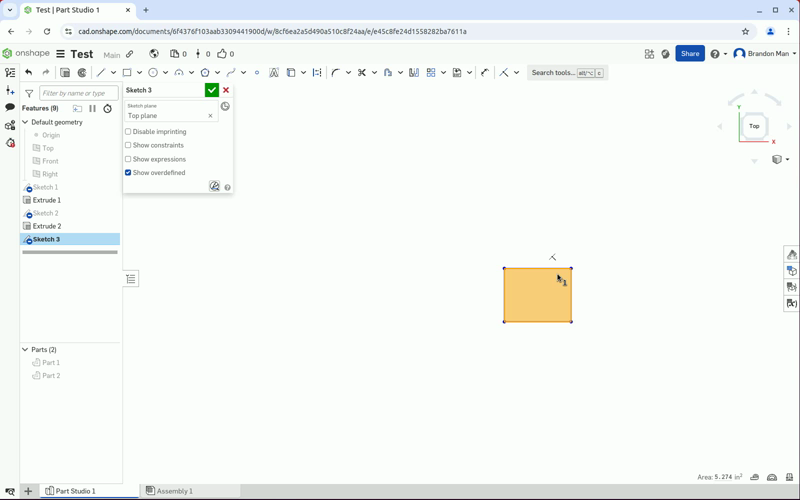
scroll(-6)
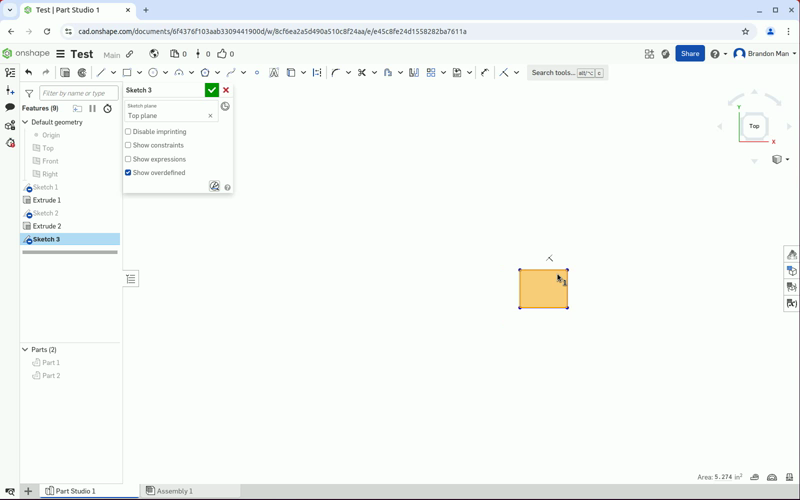
scroll(-6)
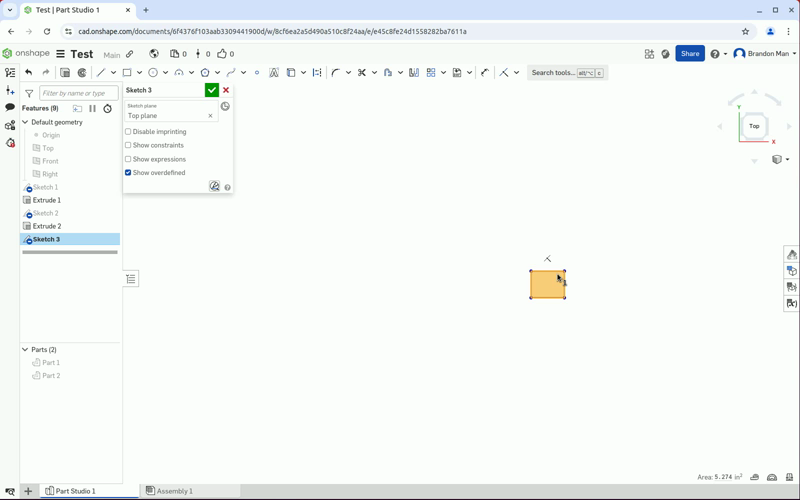
scroll(-6)
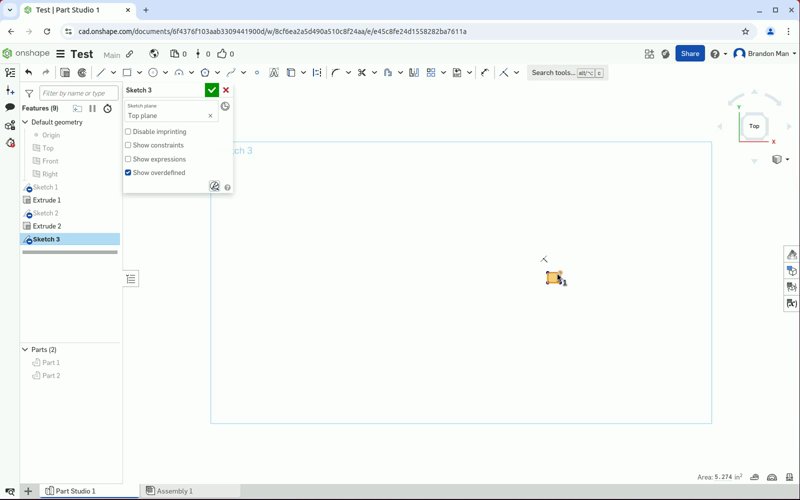
mouse_move(73, 352)
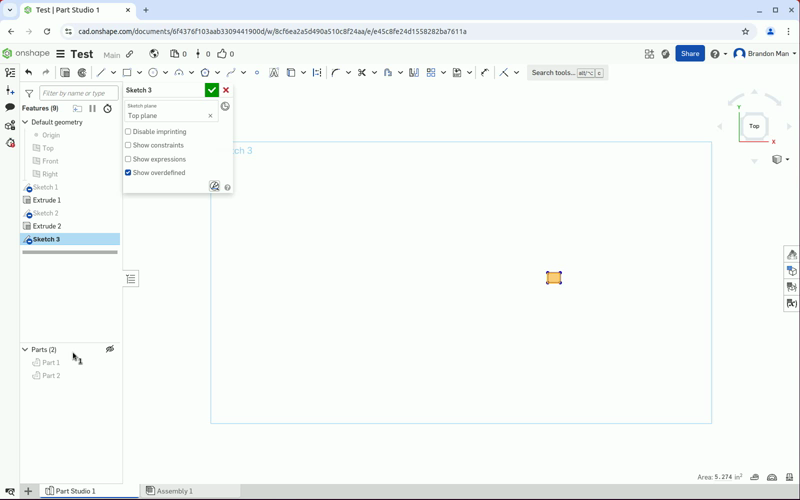
key(shift+y)
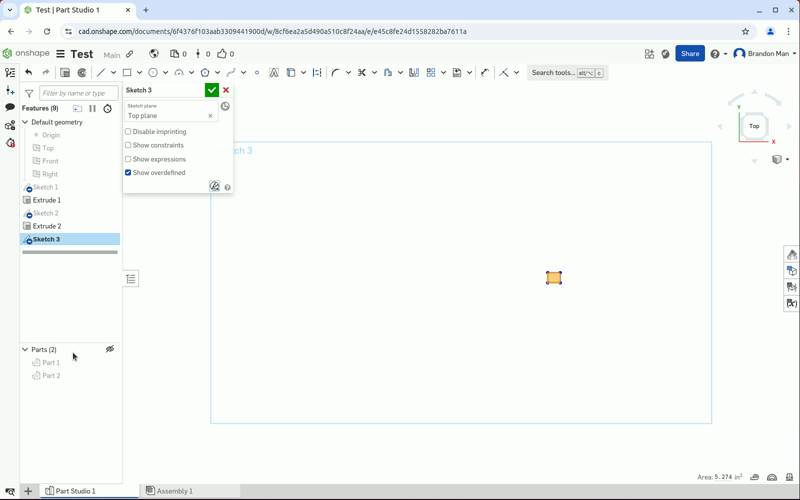
key(shift+e)
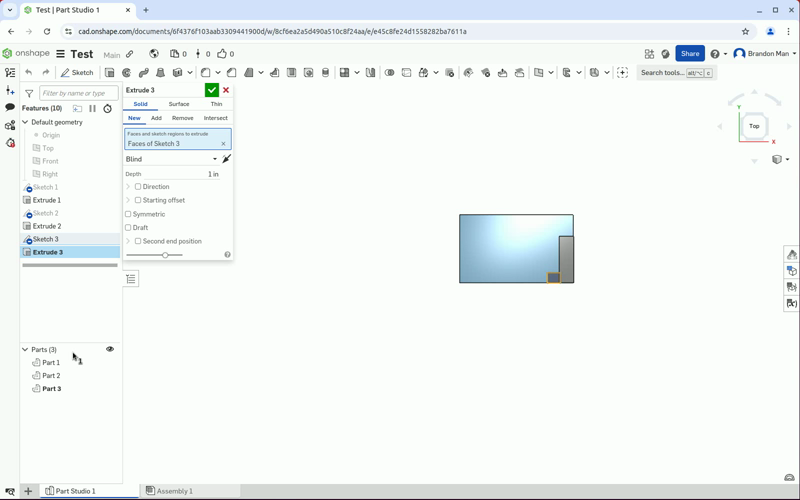
mouse_move(143, 106)
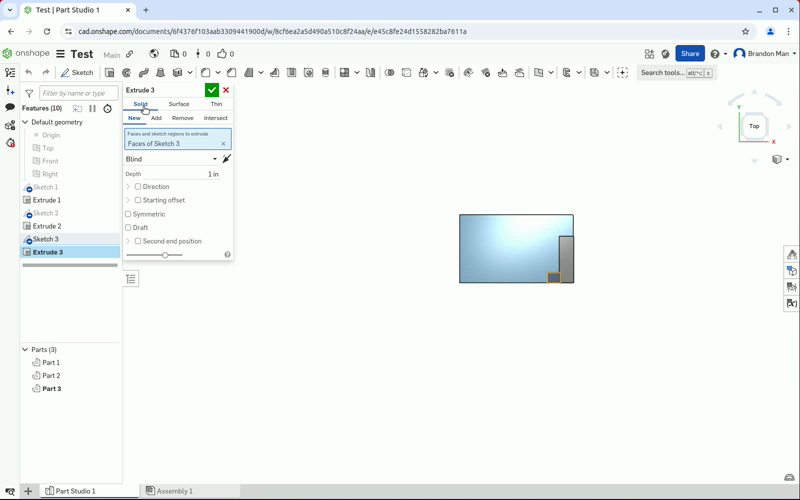
click(143, 106)
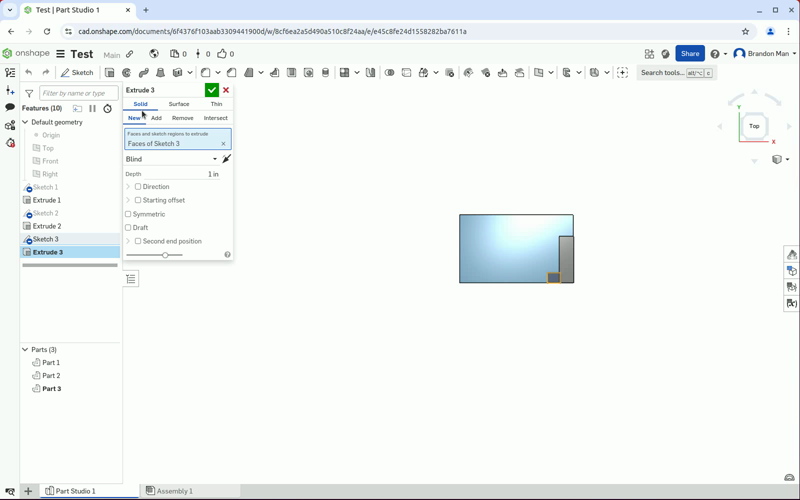
mouse_move(137, 120)
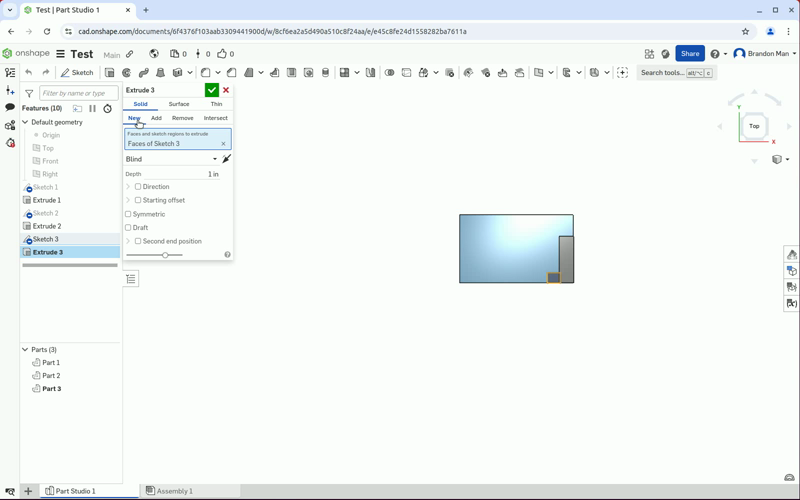
click(137, 120)
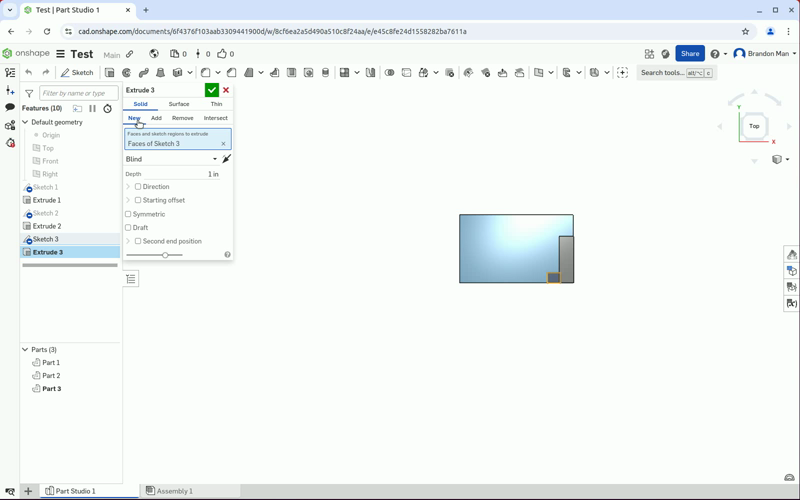
key(tab, 4)
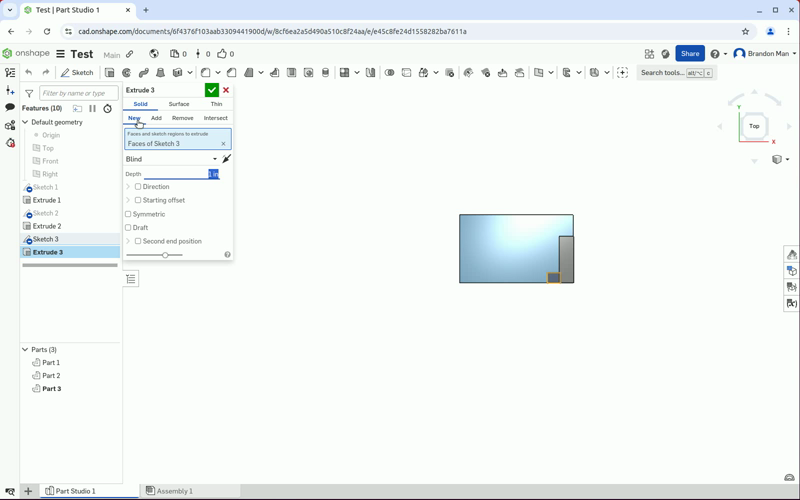
text(4.092)
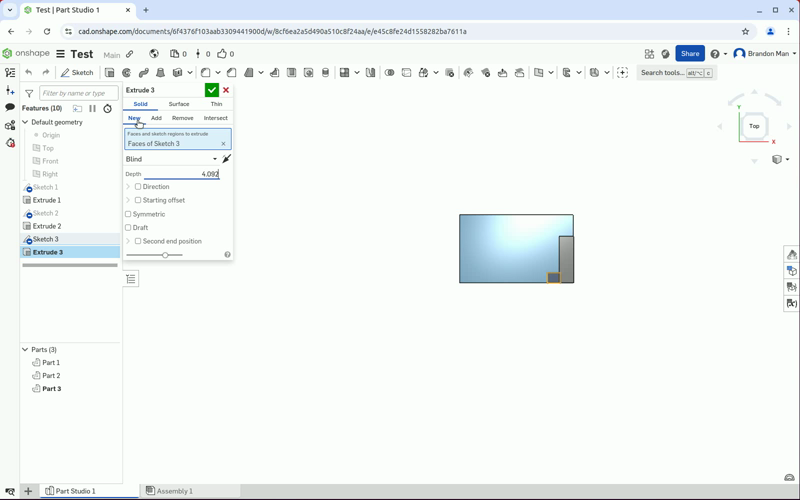
key(enter)
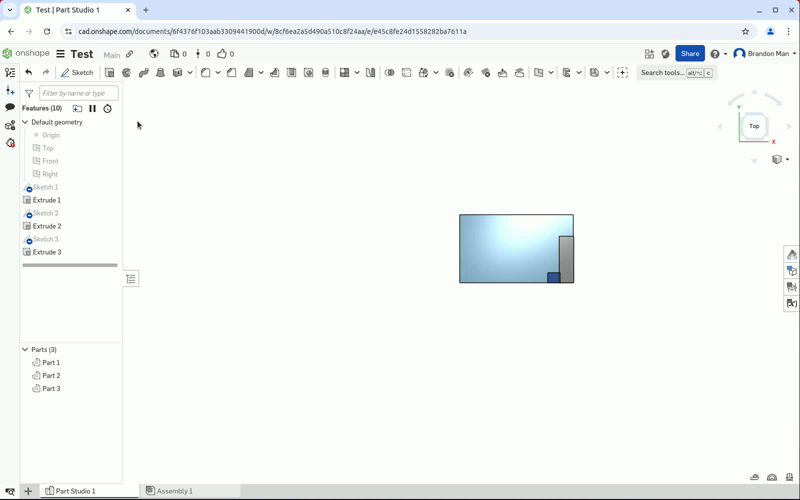
key(shift+h)
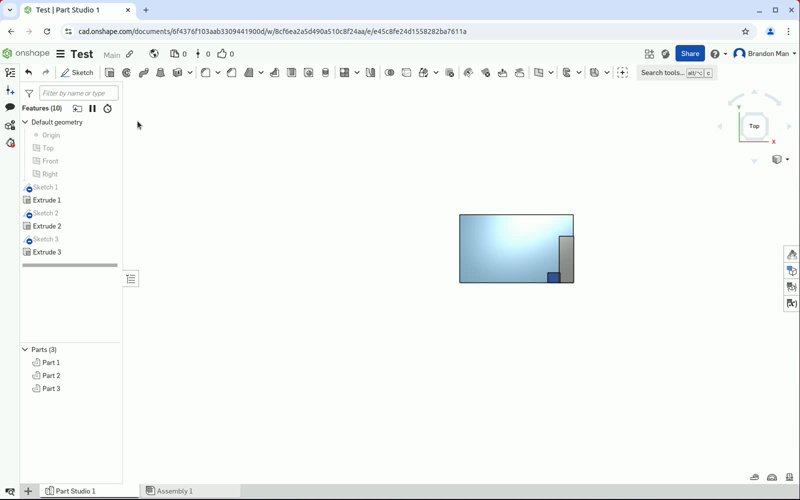
key(shift+h)
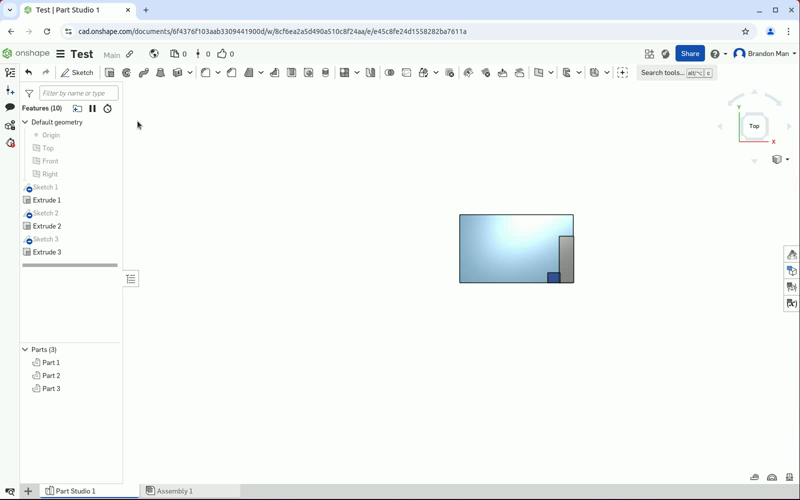
mouse_move(73, 189)
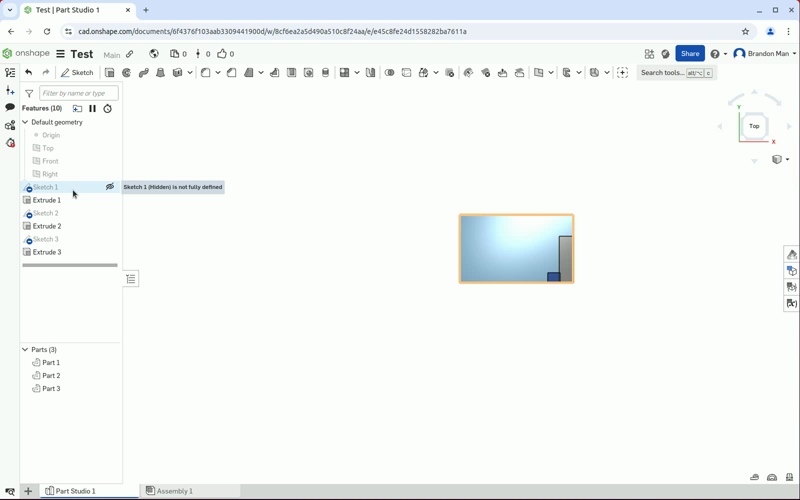
click(73, 189)
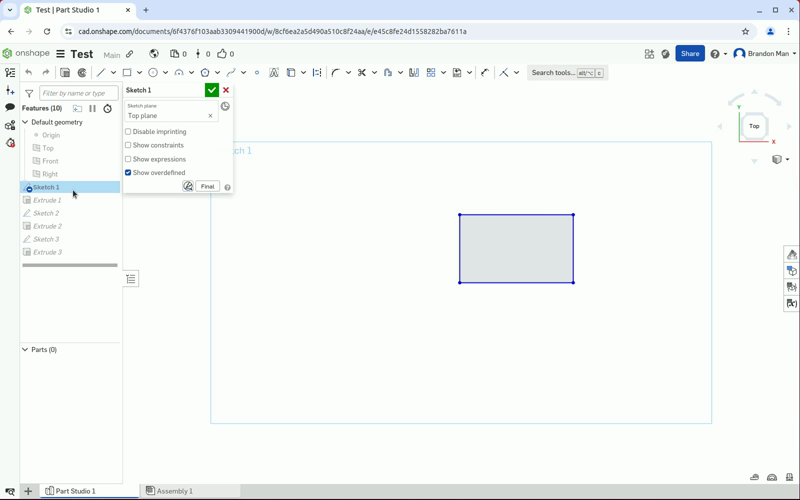
mouse_move(229, 92)
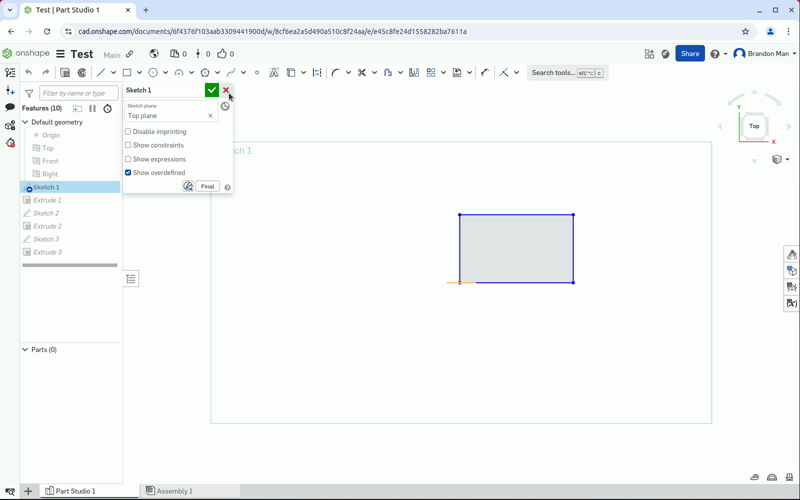
click(229, 92)
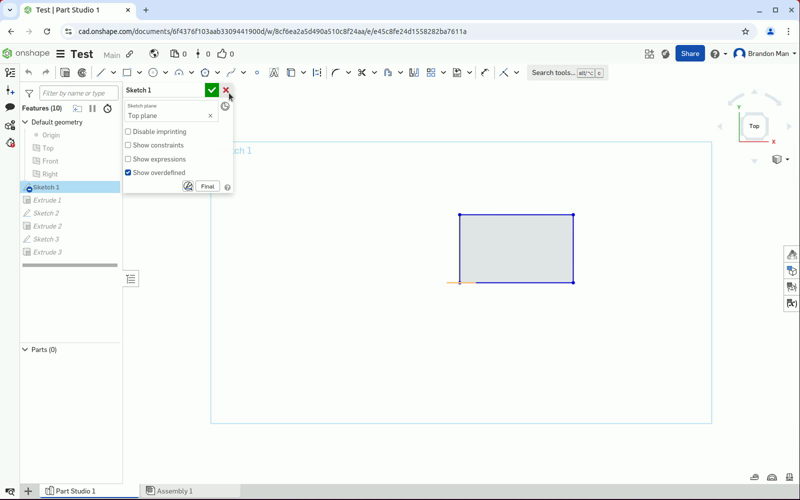
key(shift+s)
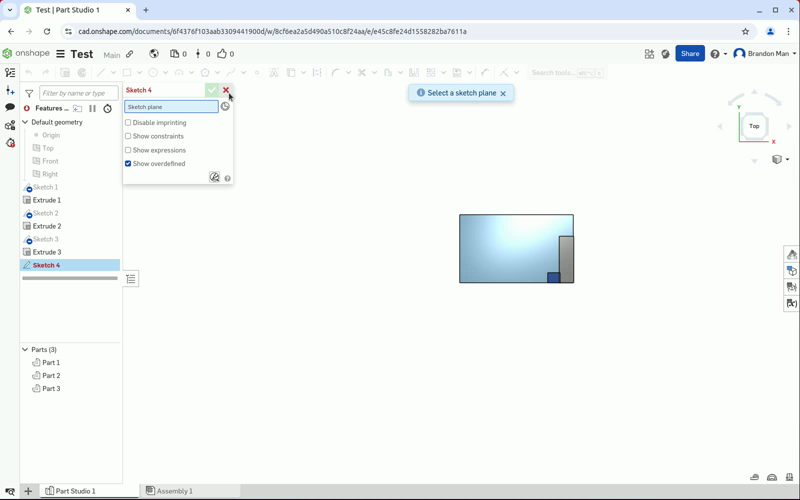
mouse_move(73, 150)
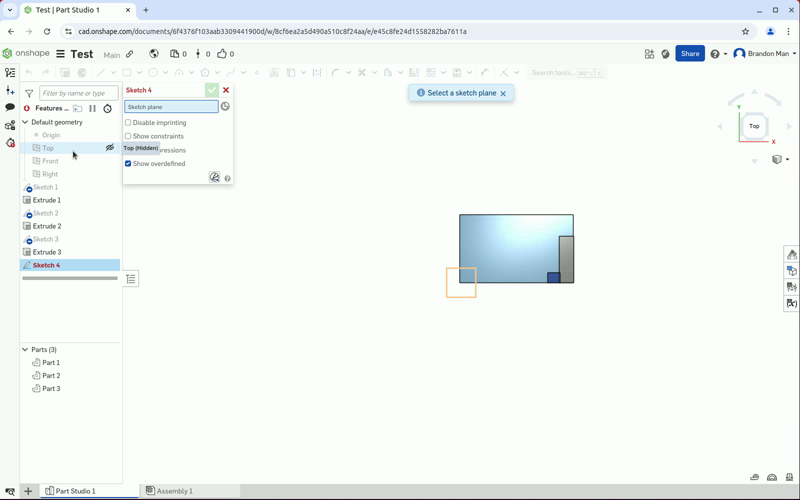
click(73, 150)
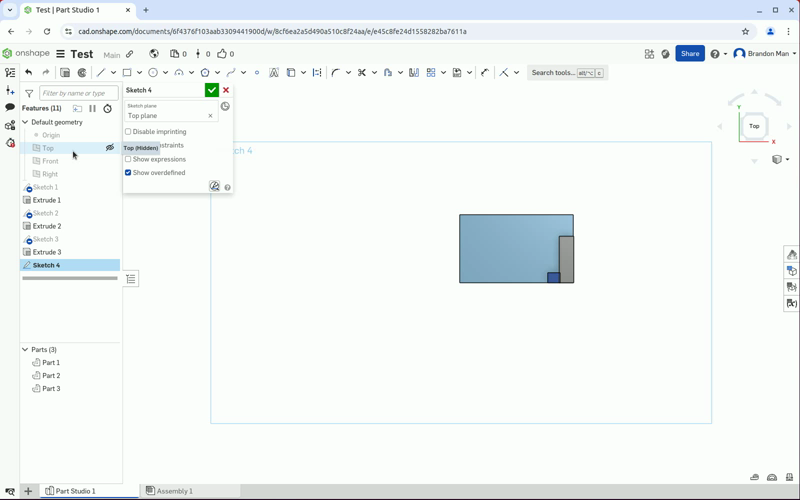
mouse_move(73, 352)
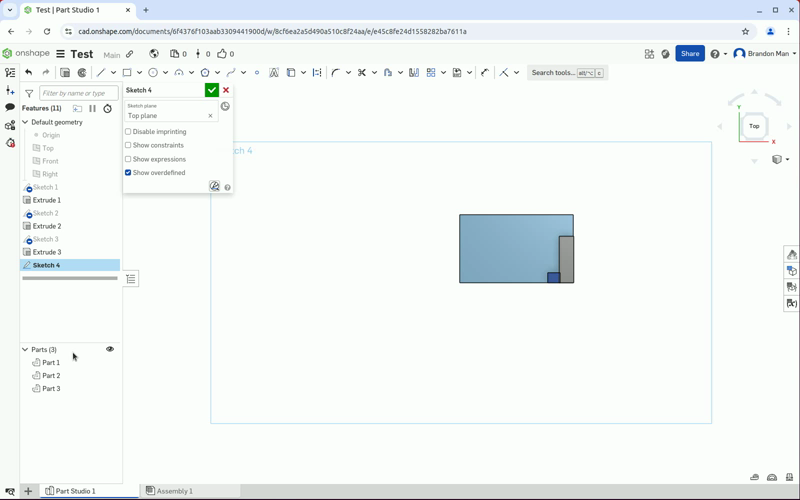
key(y)
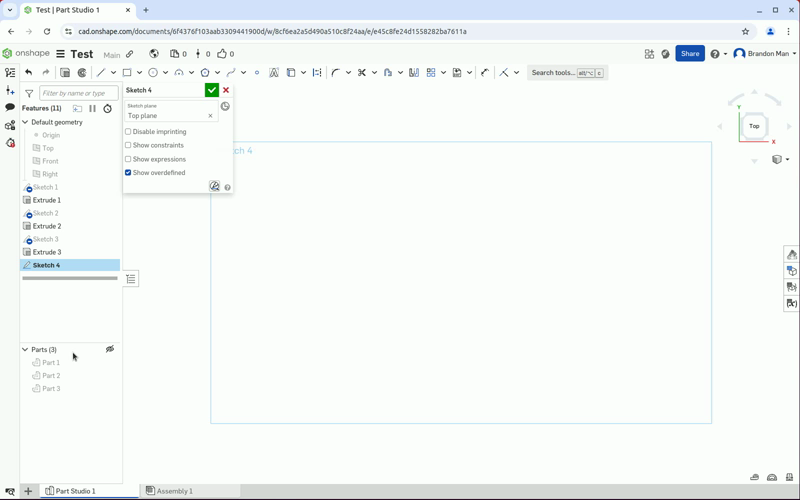
key(l)
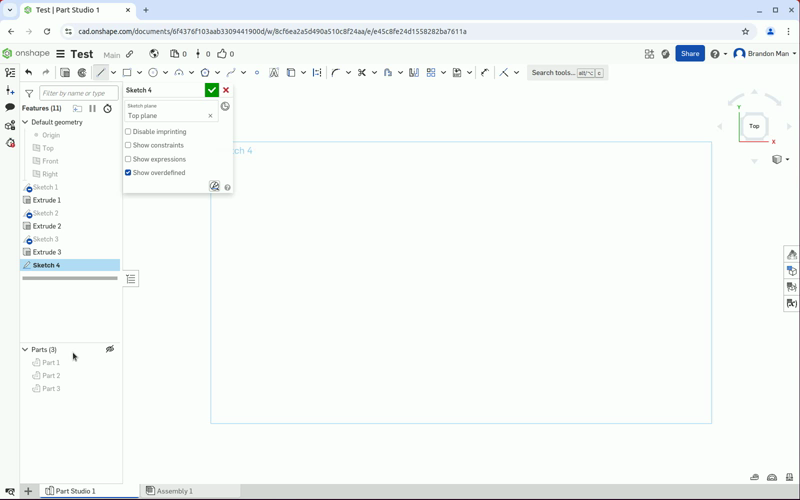
key_down(shift)
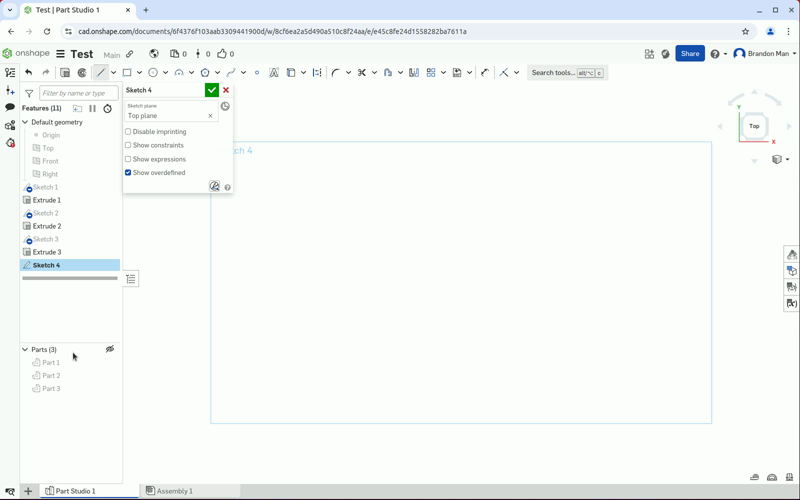
mouse_move(537, 282)
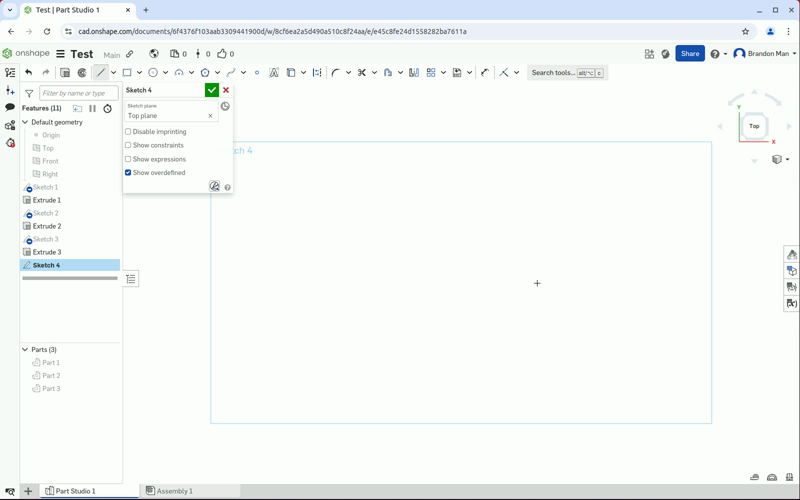
click(537, 282)
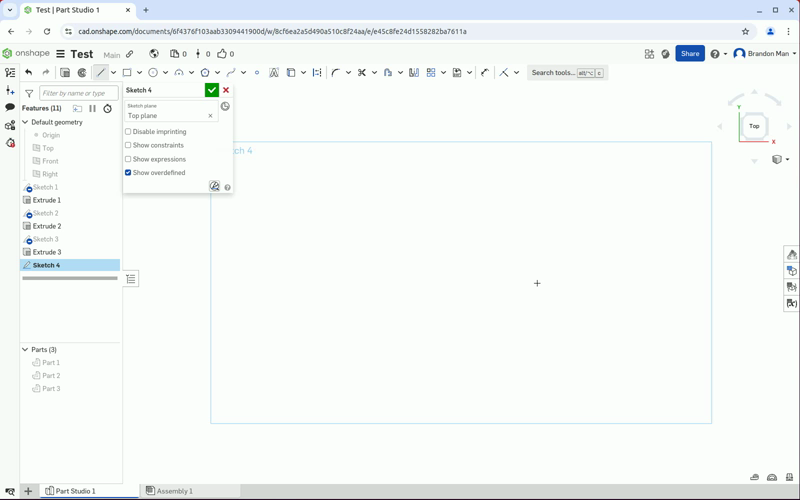
key_up(shift)
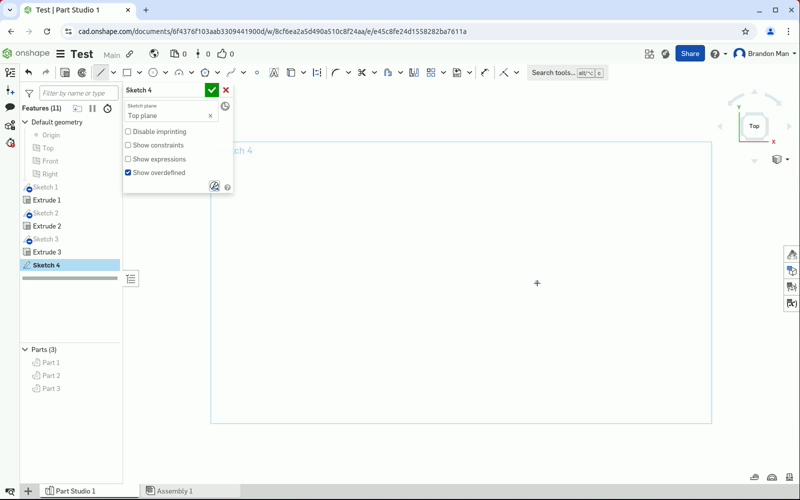
key_down(shift)
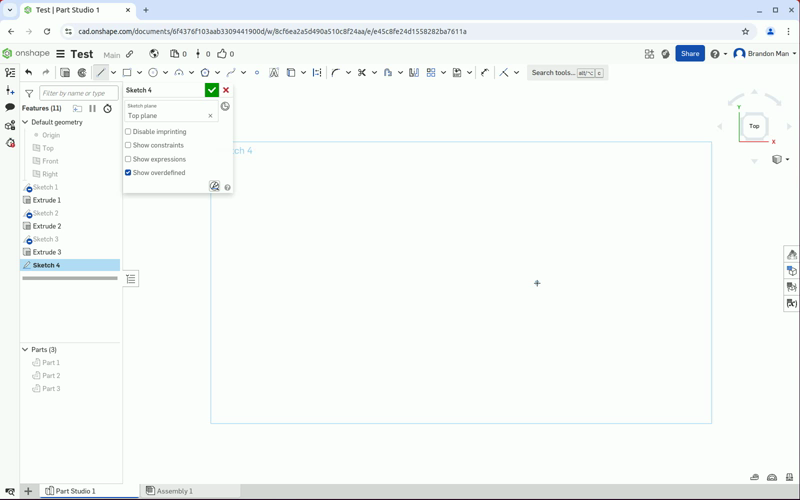
mouse_move(567, 282)
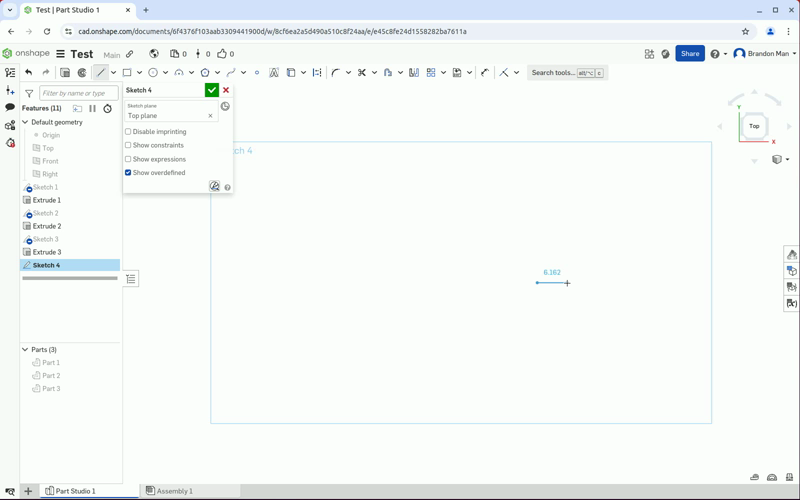
mouse_move(549, 282)
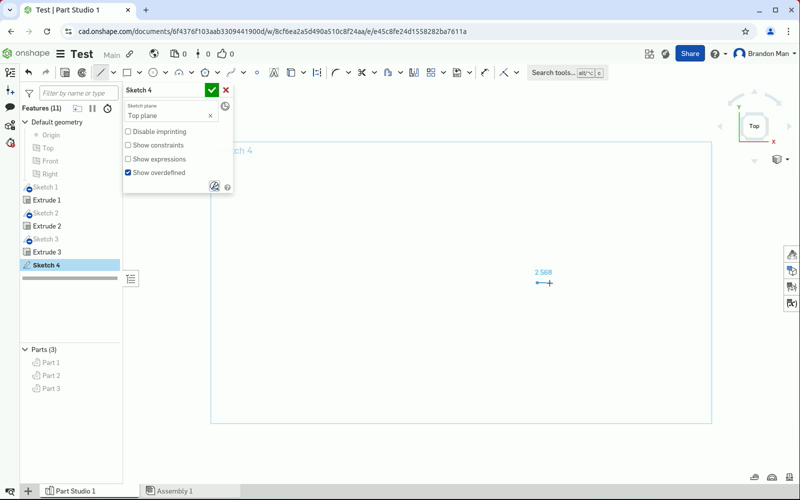
click(549, 282)
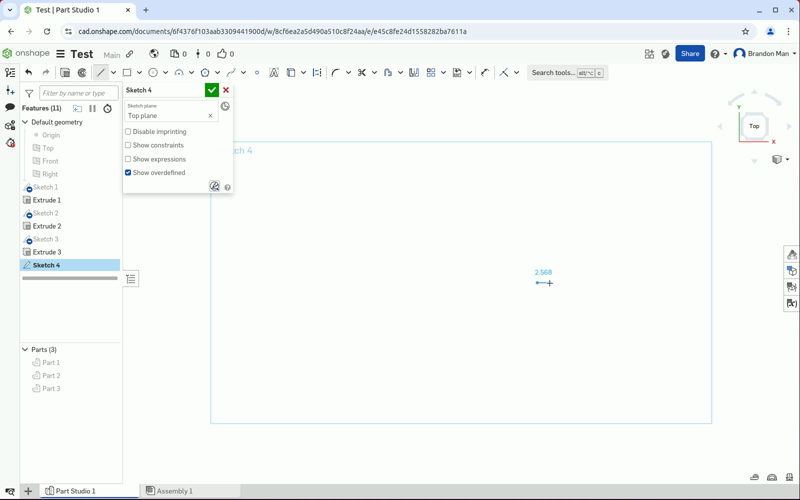
key_up(shift)
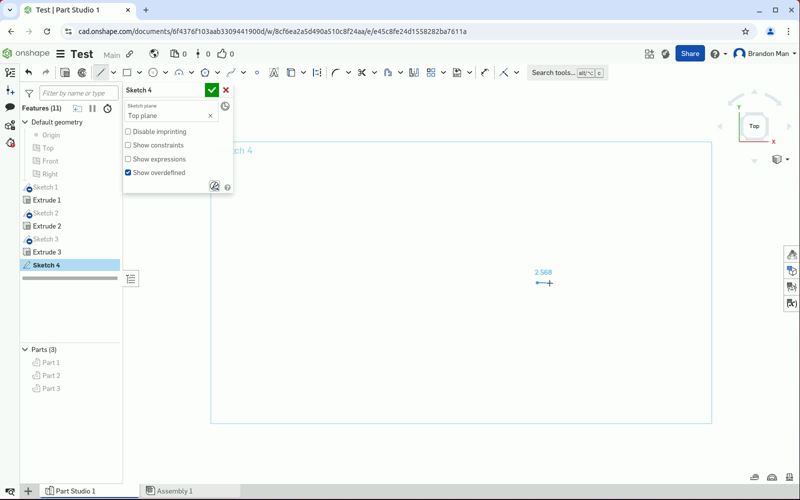
key_down(shift)
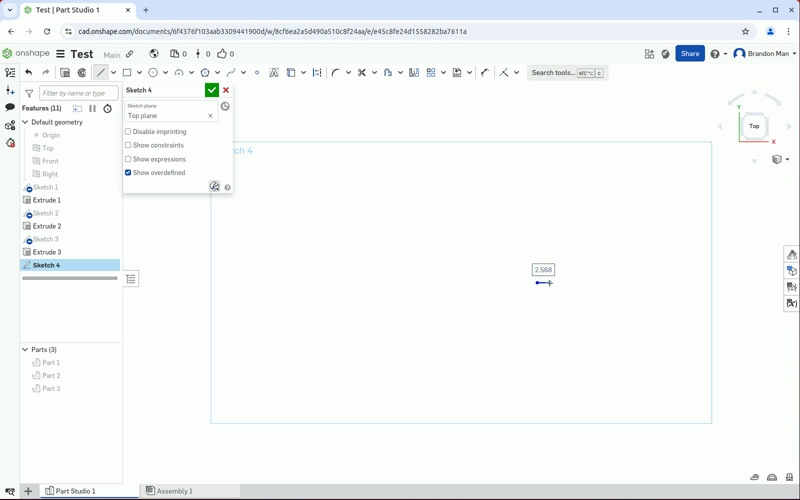
mouse_move(579, 282)
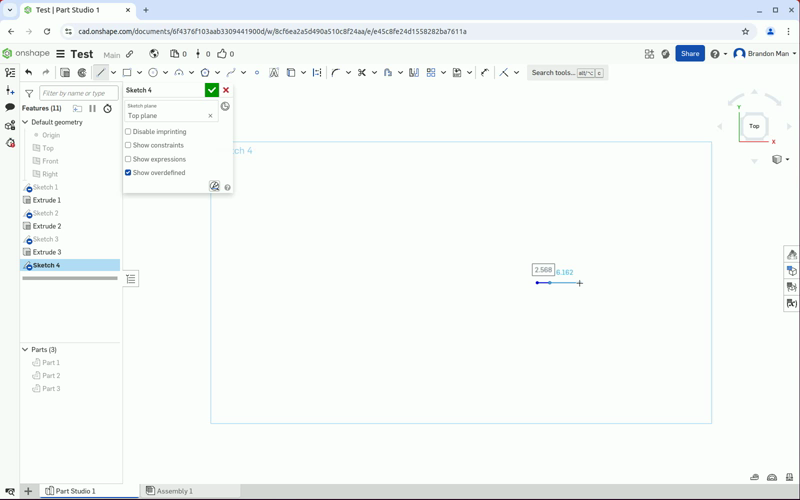
mouse_move(549, 272)
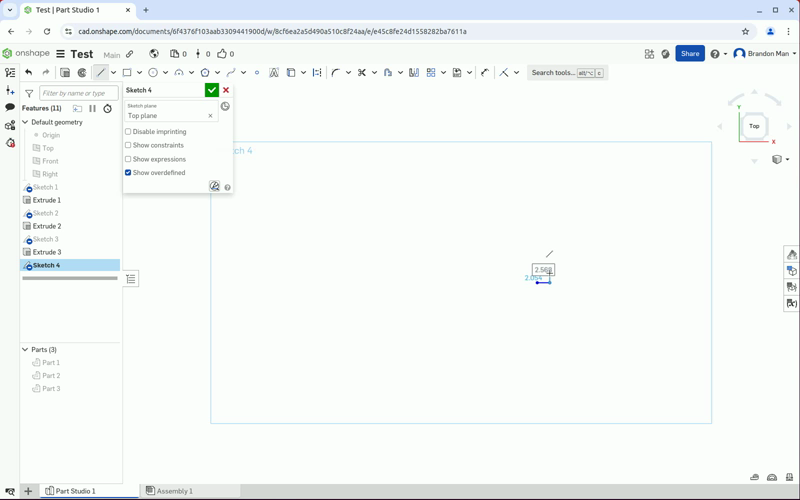
click(549, 272)
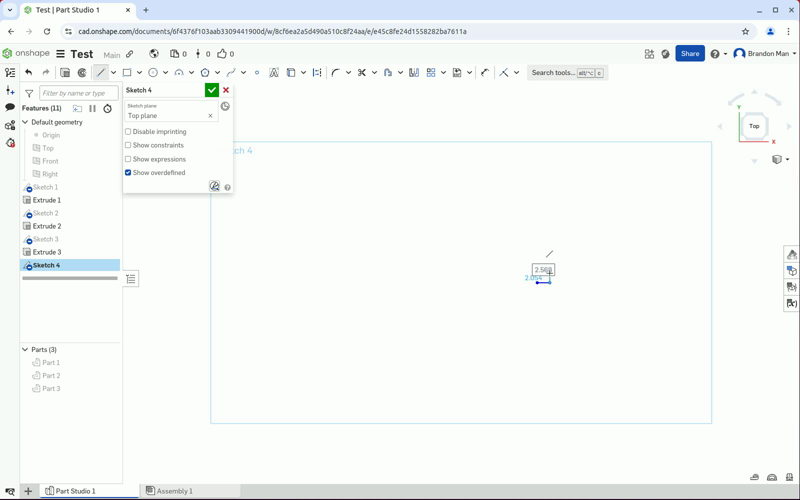
key_up(shift)
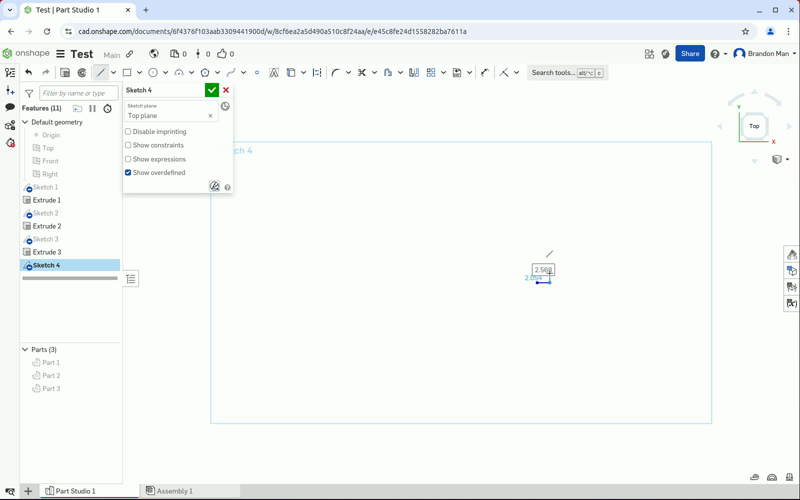
key_down(shift)
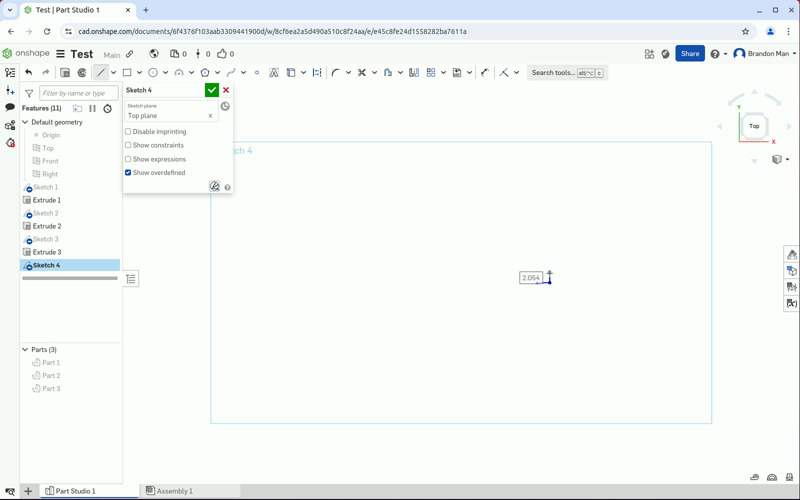
mouse_move(579, 272)
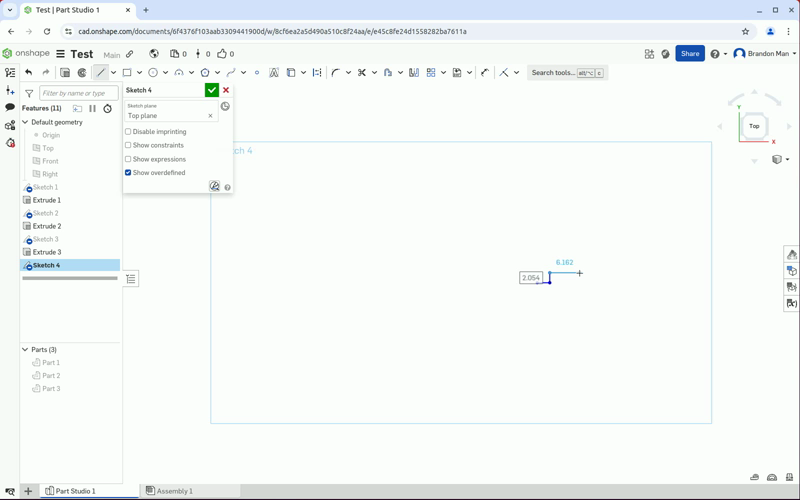
mouse_move(549, 270)
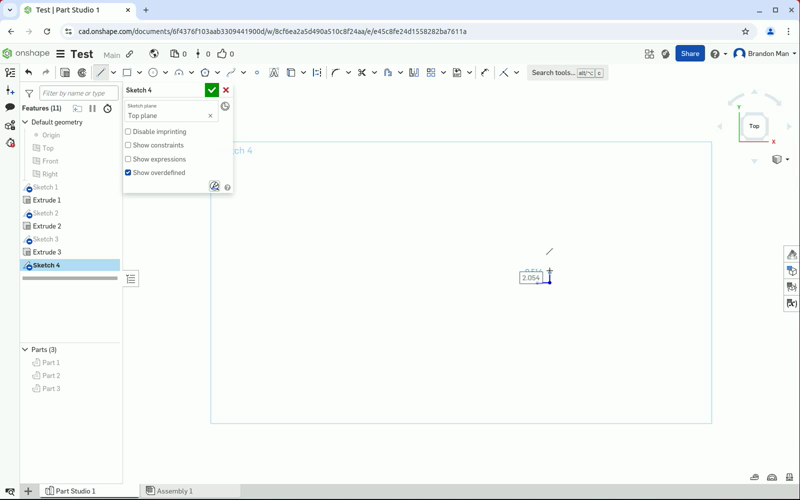
scroll(6)
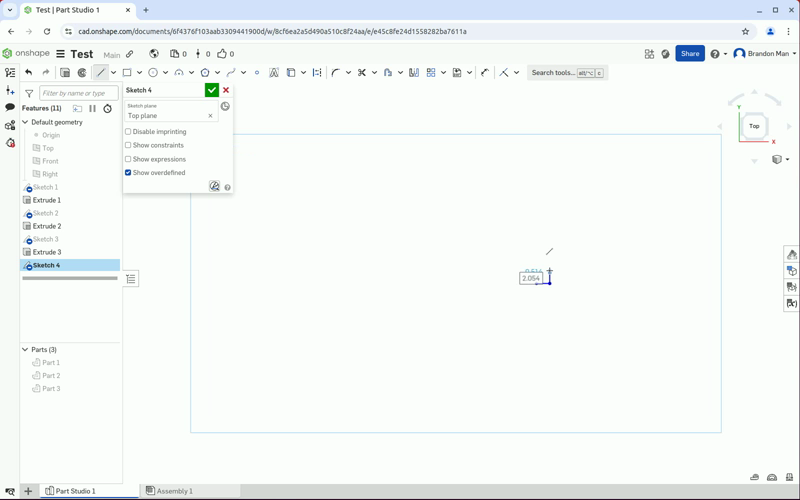
scroll(6)
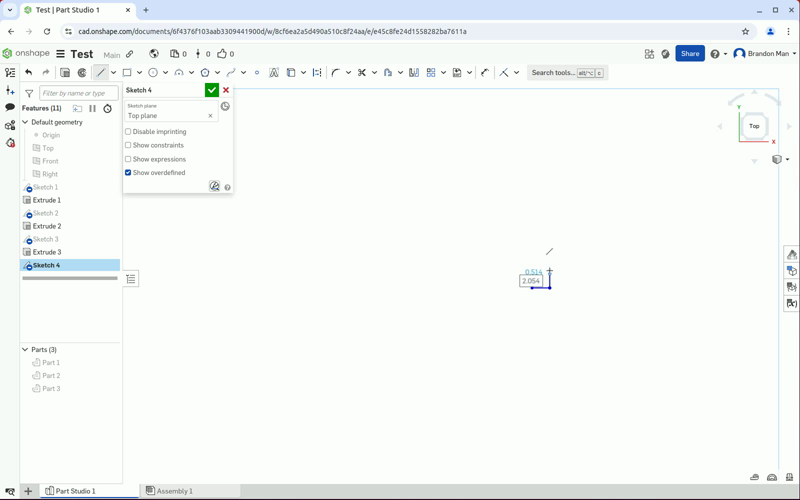
scroll(6)
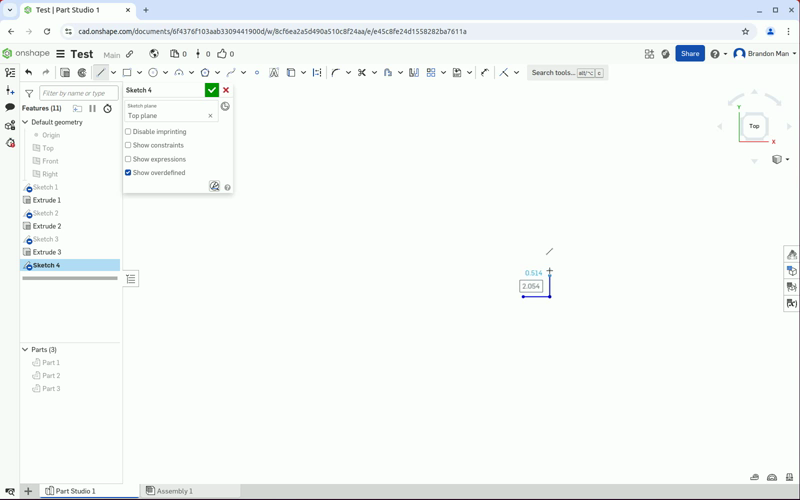
scroll(6)
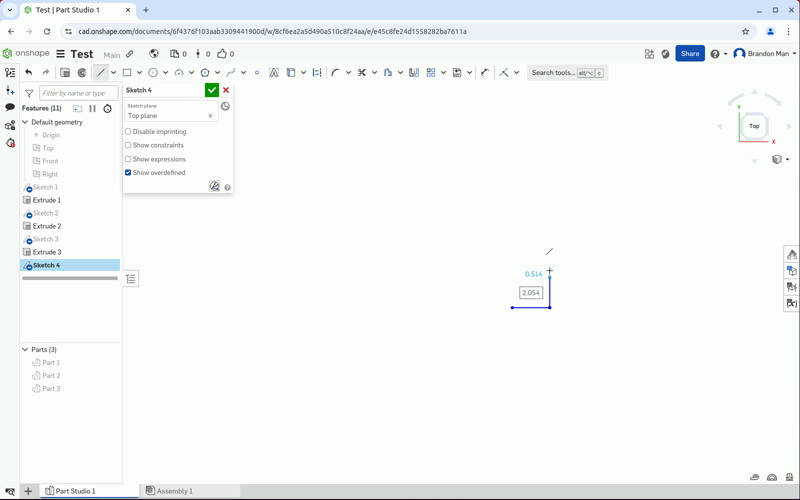
scroll(6)
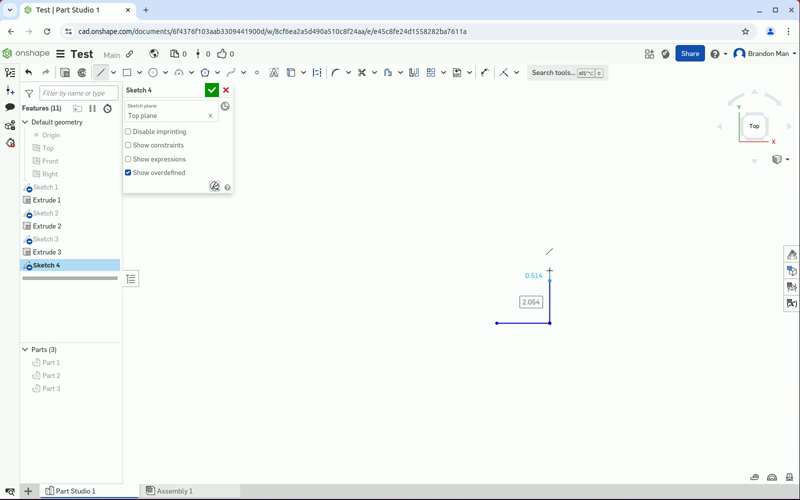
scroll(6)
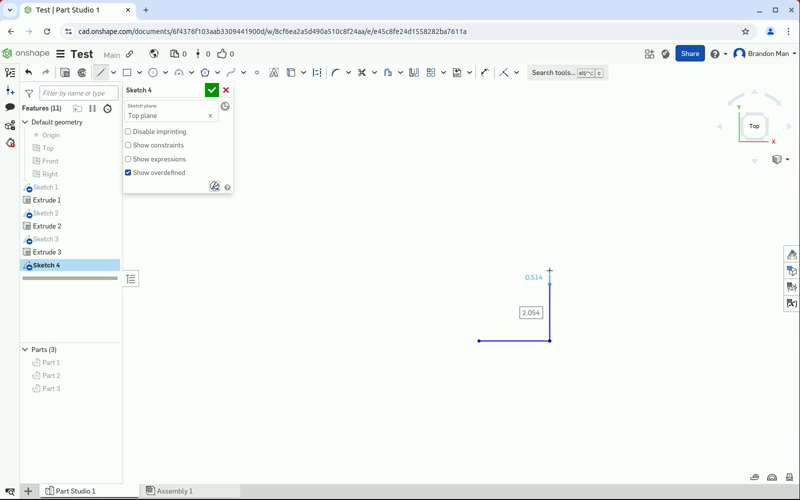
scroll(6)
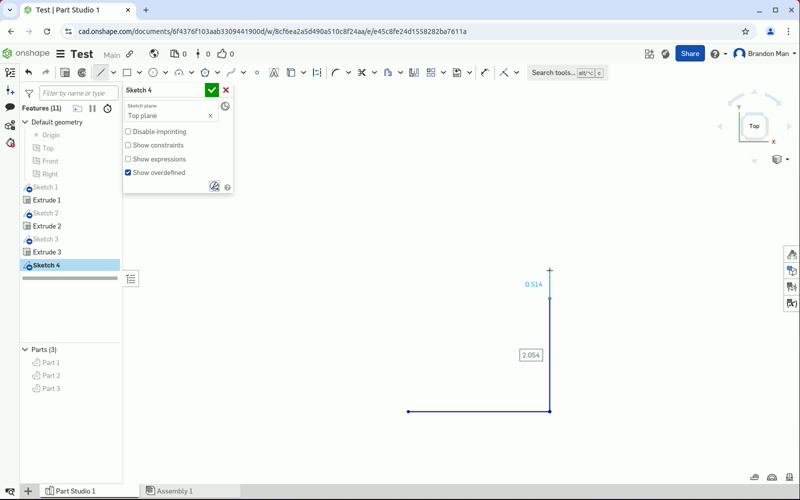
click(549, 270)
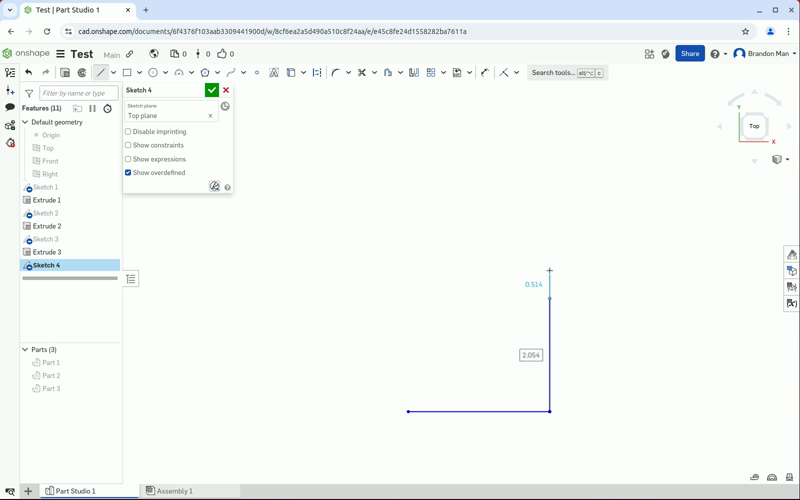
scroll(-6)
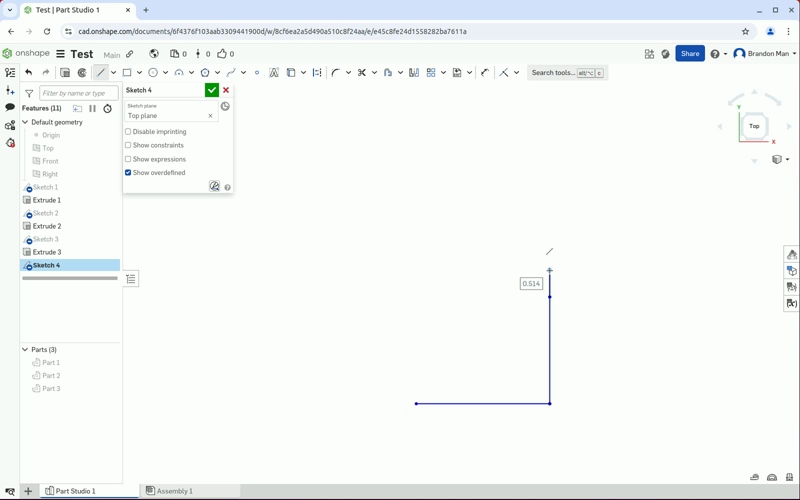
scroll(-6)
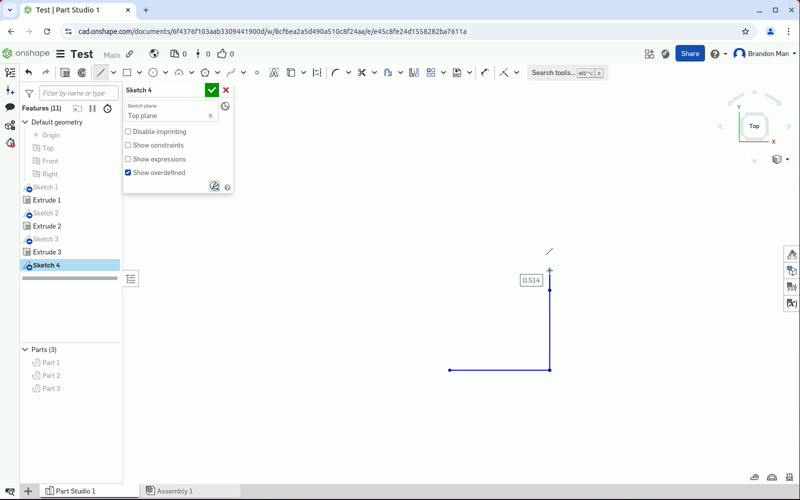
scroll(-6)
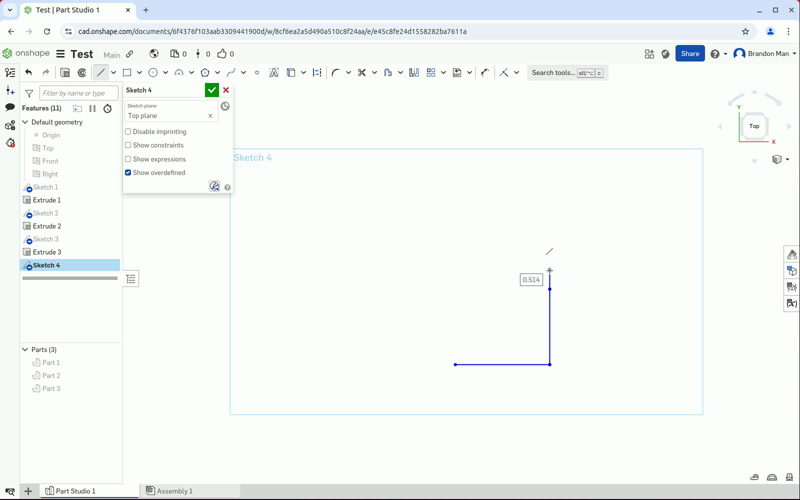
scroll(-6)
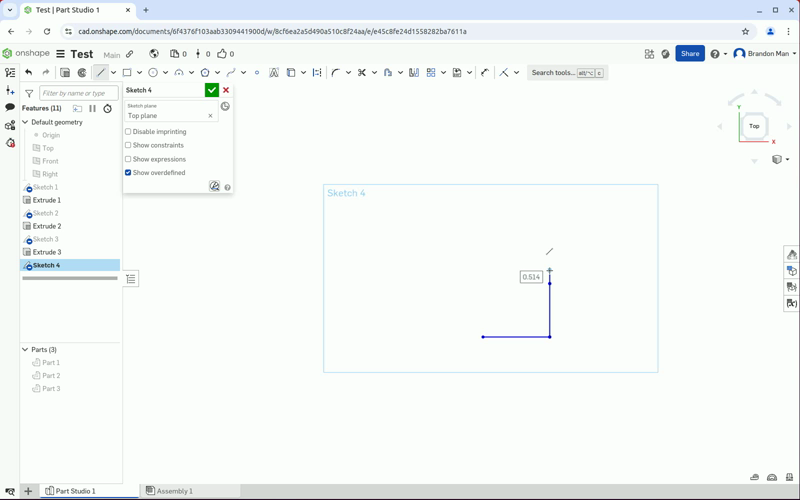
scroll(-6)
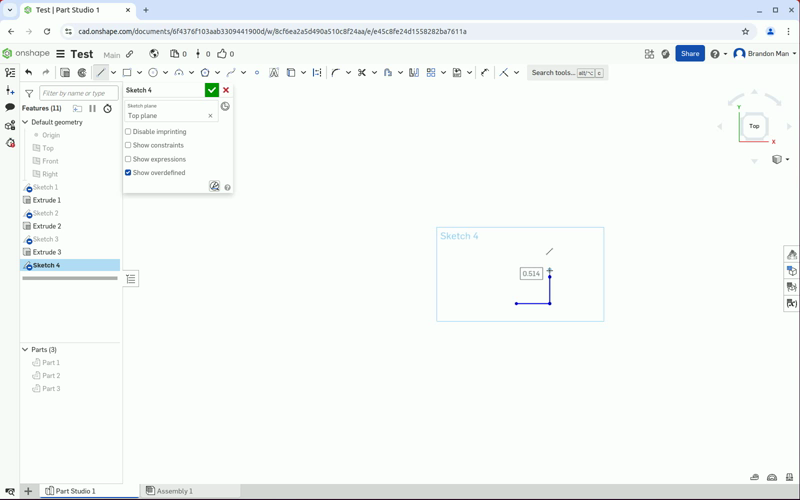
scroll(-6)
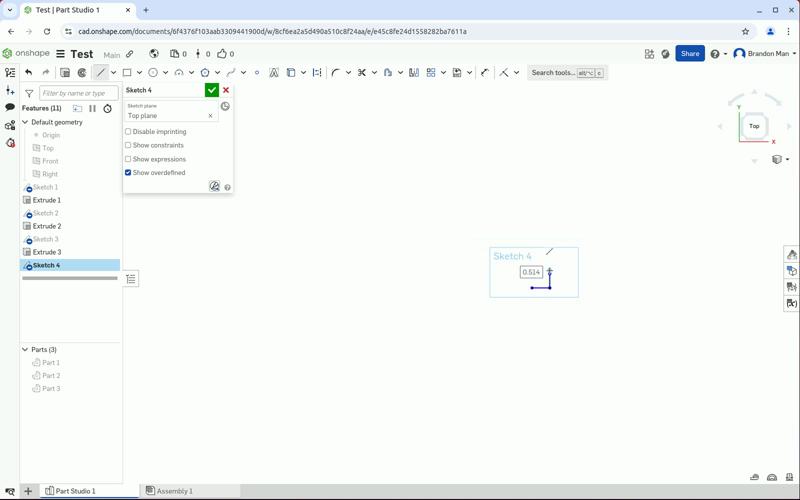
scroll(-6)
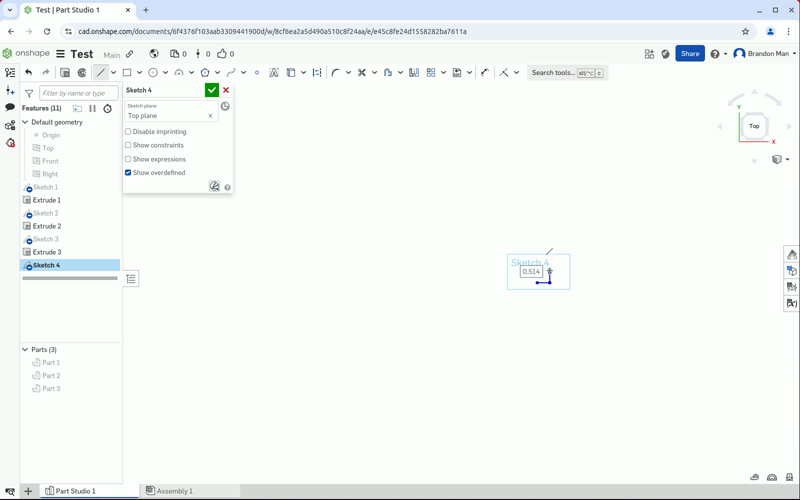
key_up(shift)
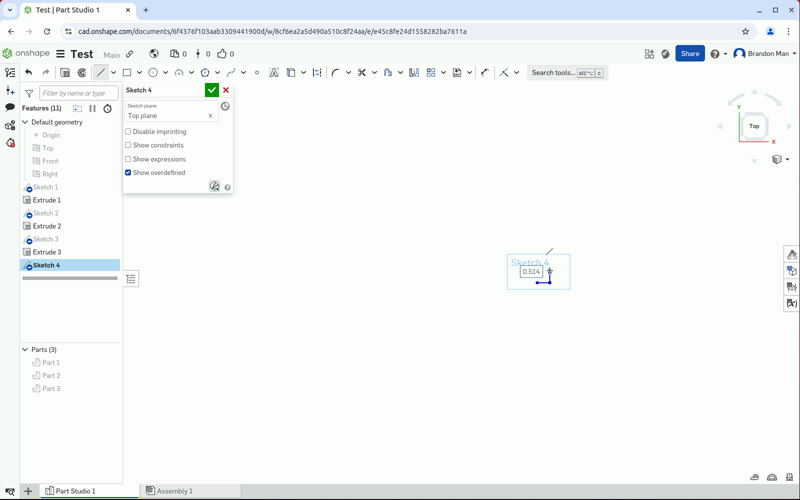
key_down(shift)
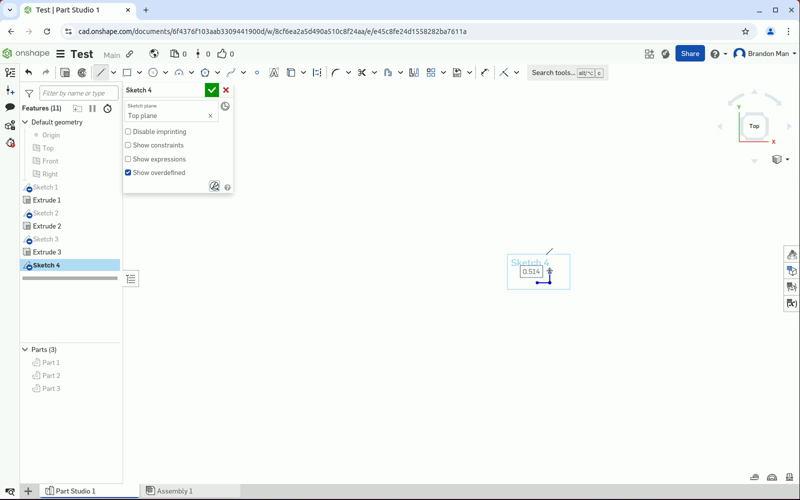
mouse_move(579, 270)
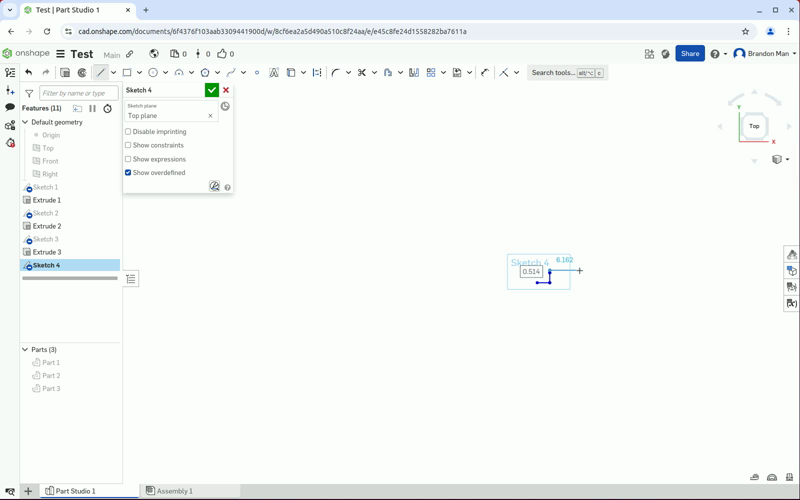
mouse_move(537, 270)
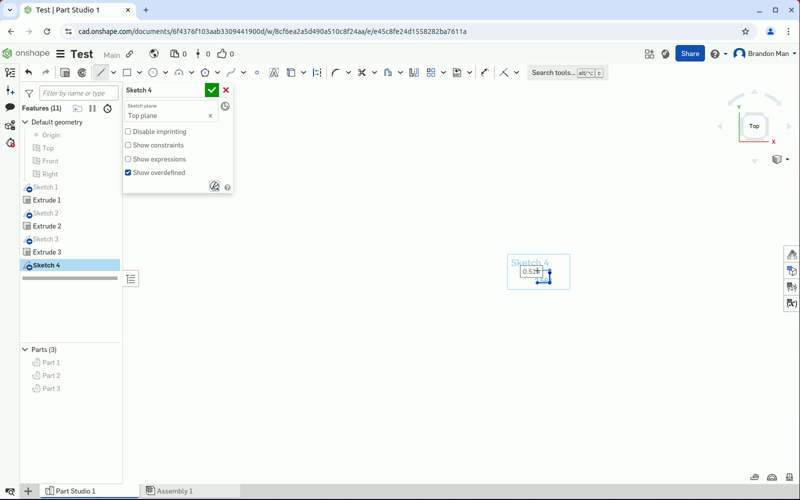
click(537, 270)
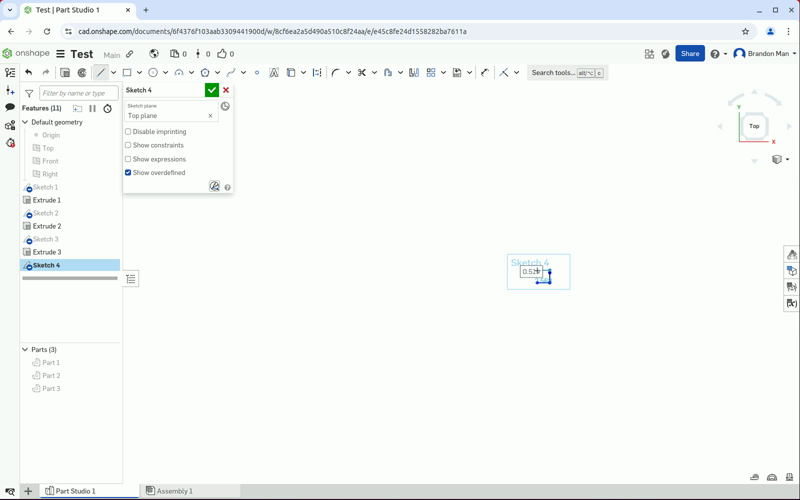
key_up(shift)
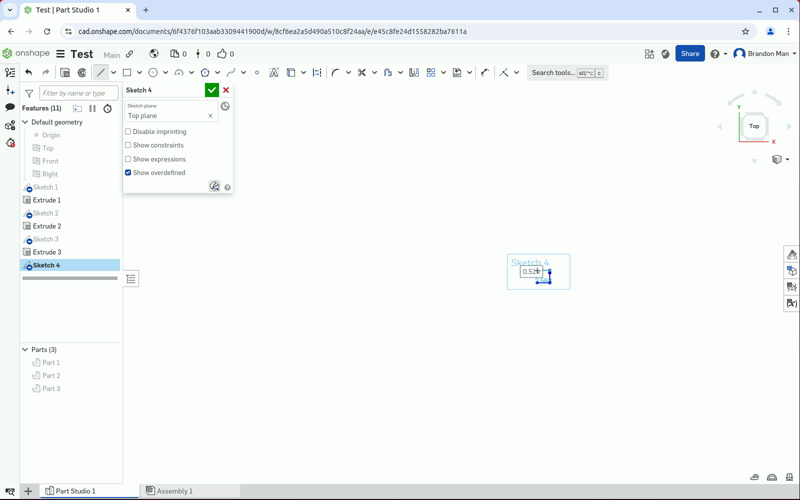
mouse_move(567, 270)
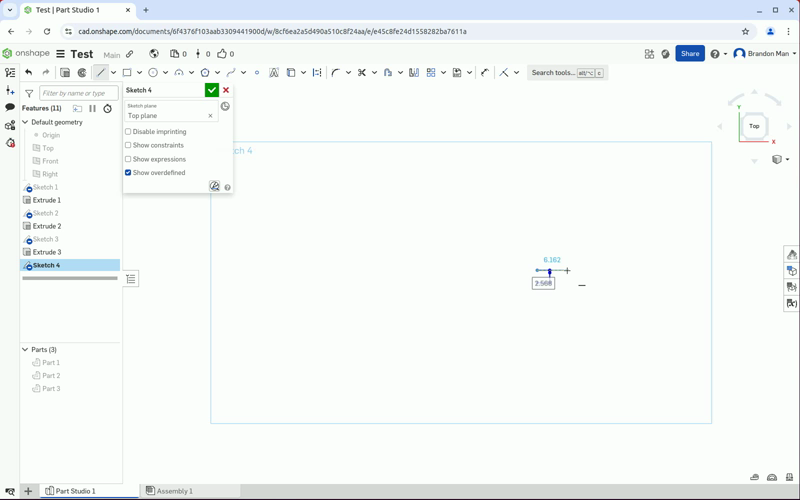
key_down(shift)
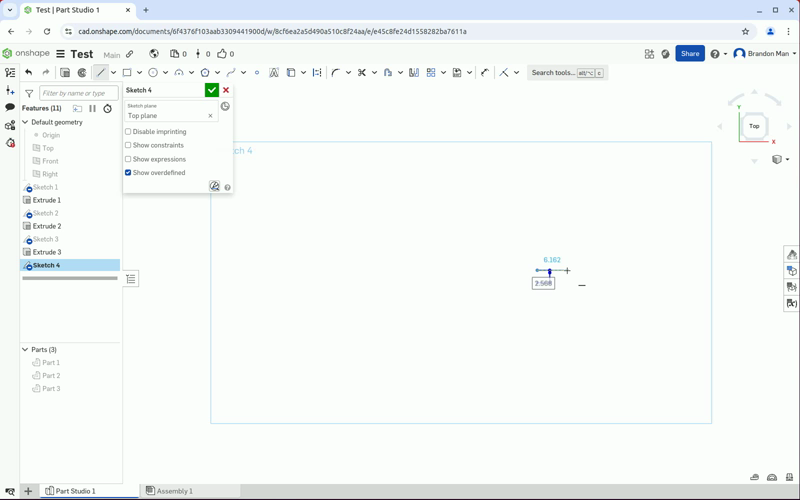
mouse_move(537, 282)
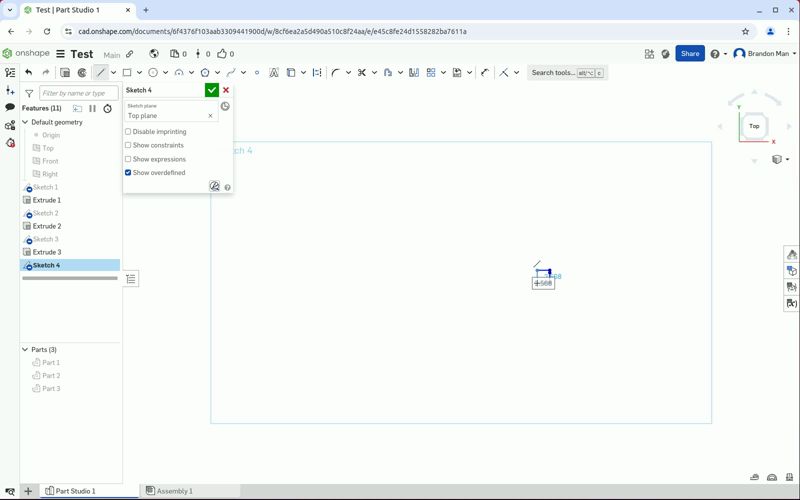
key_up(shift)
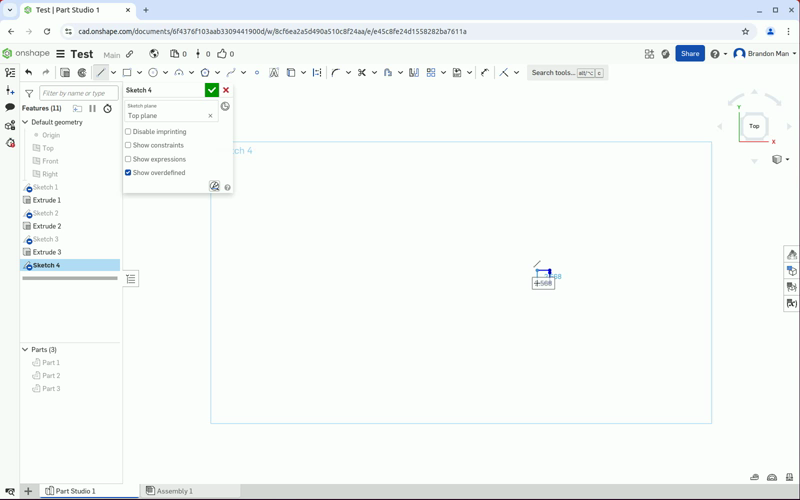
click(537, 282)
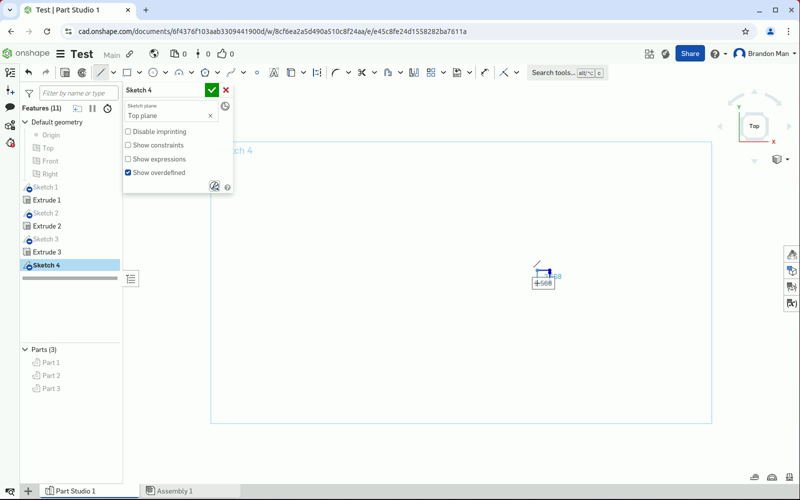
key(esc)
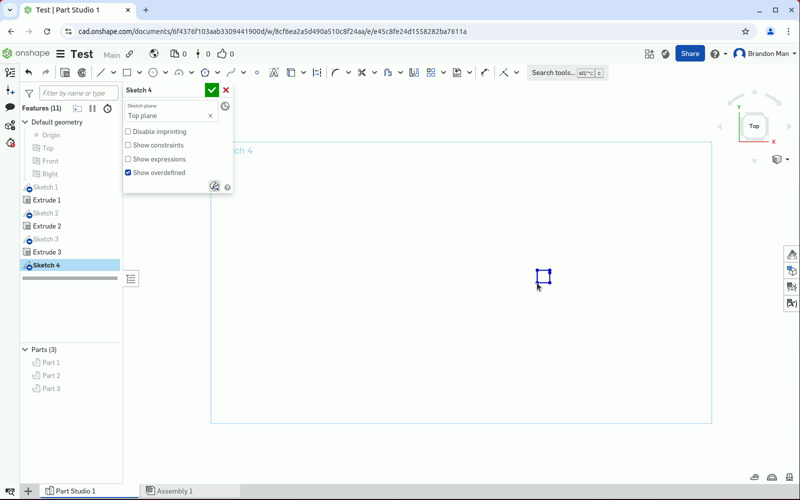
mouse_move(539, 279)
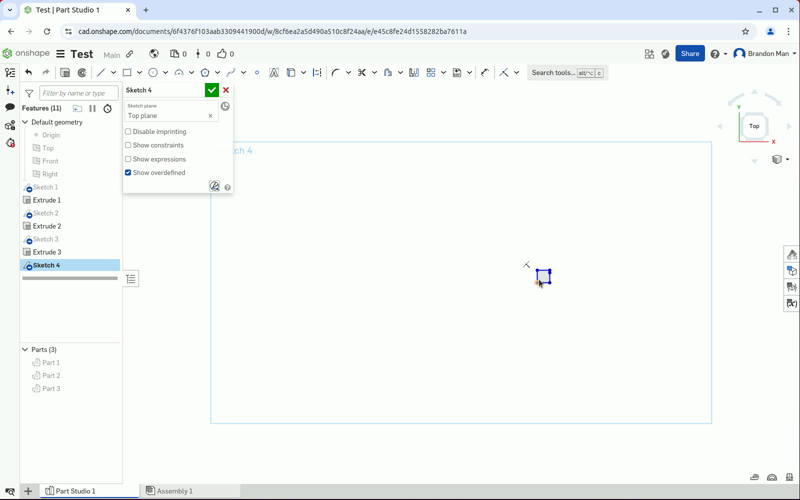
scroll(6)
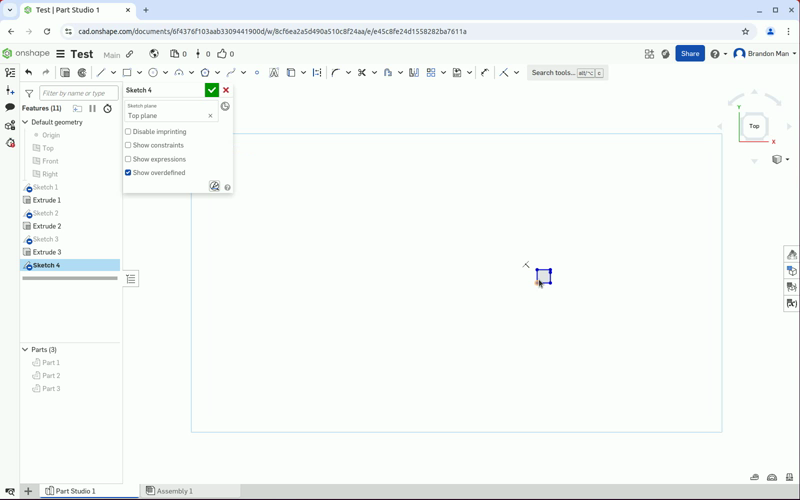
scroll(6)
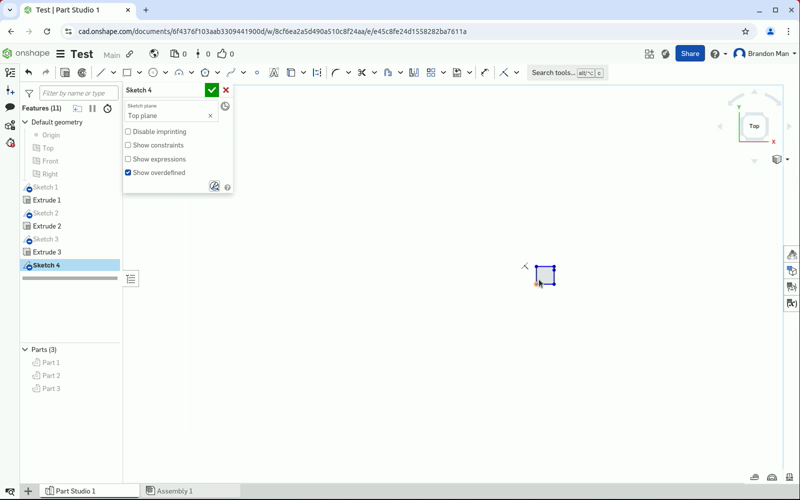
scroll(6)
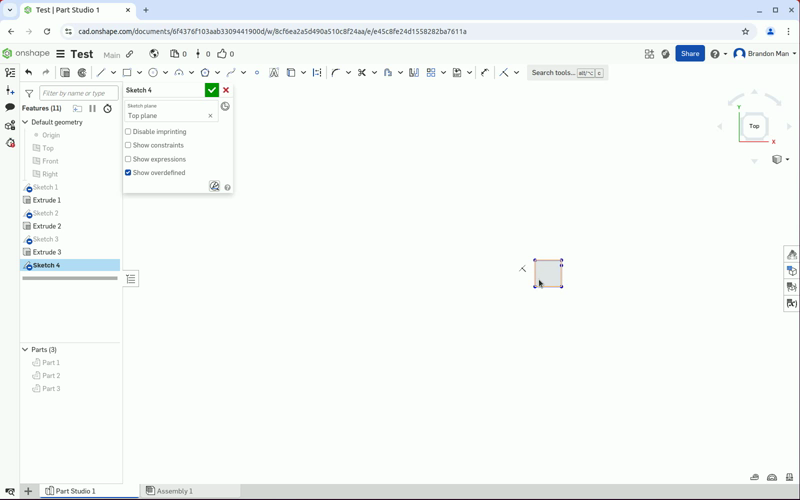
scroll(6)
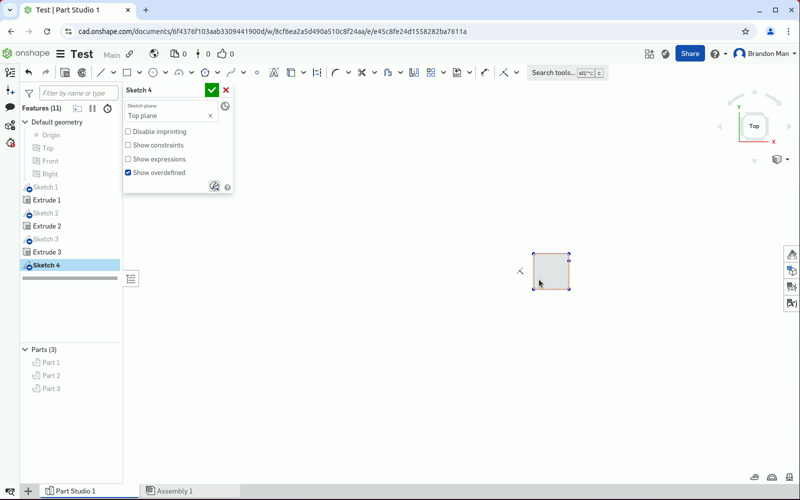
scroll(6)
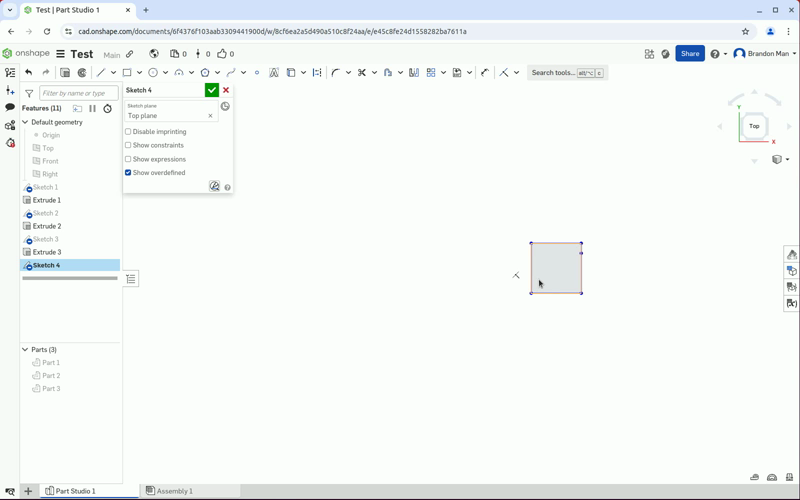
scroll(6)
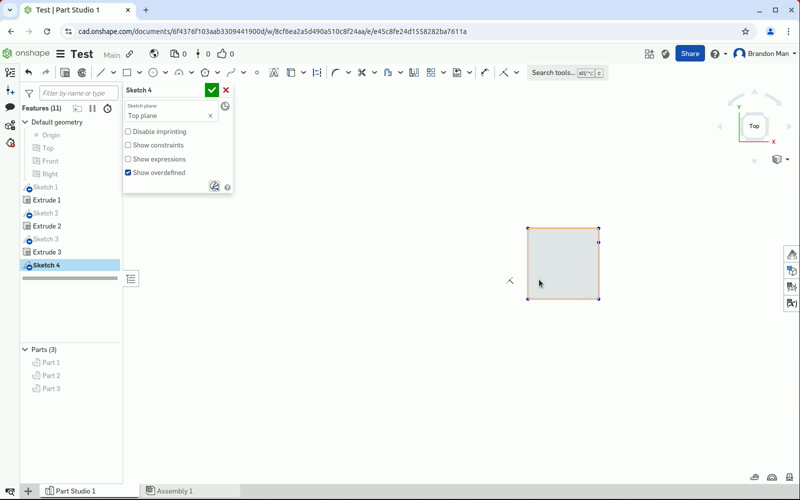
scroll(6)
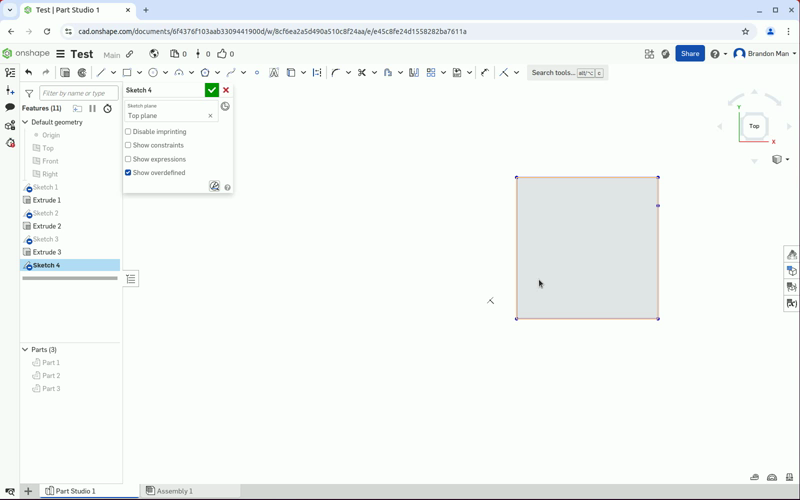
click(539, 279)
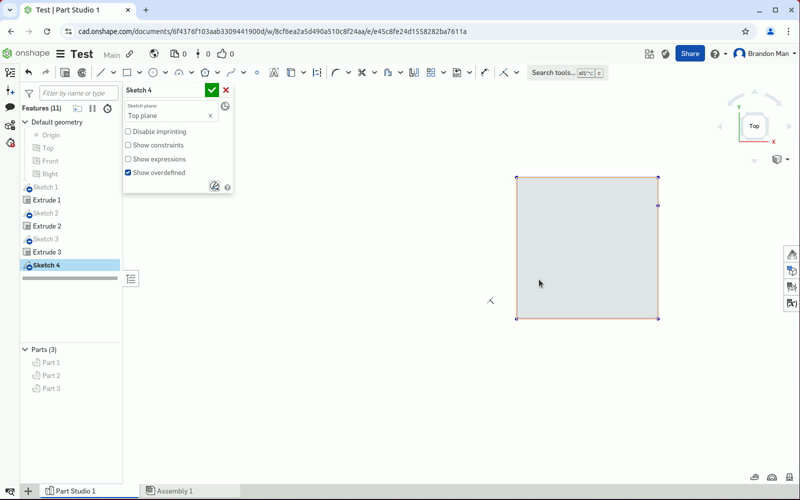
scroll(-6)
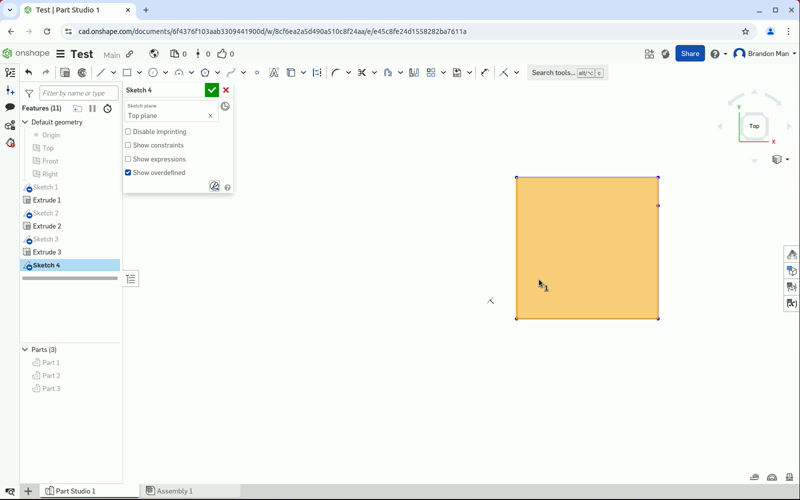
scroll(-6)
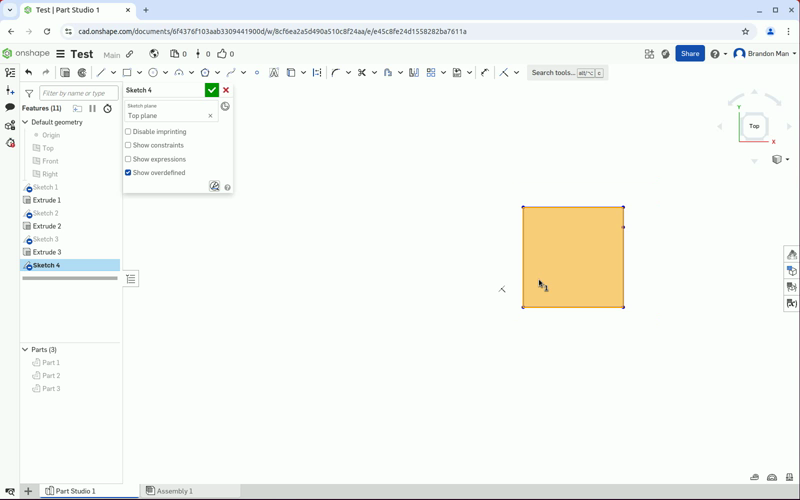
scroll(-6)
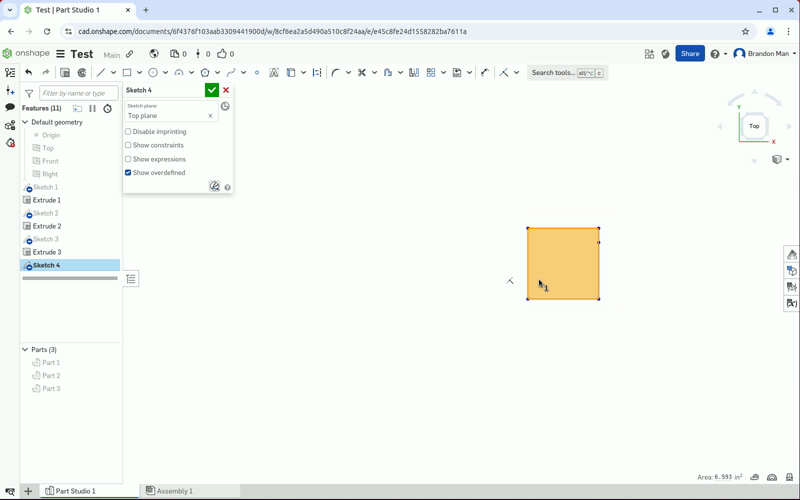
scroll(-6)
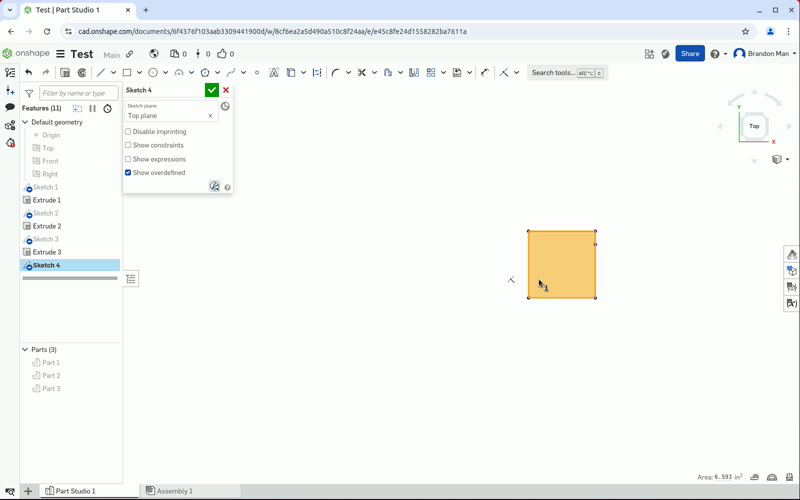
scroll(-6)
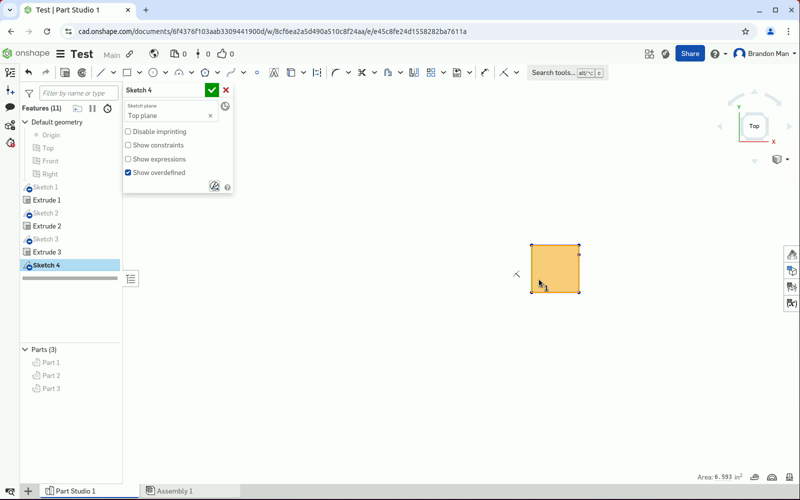
scroll(-6)
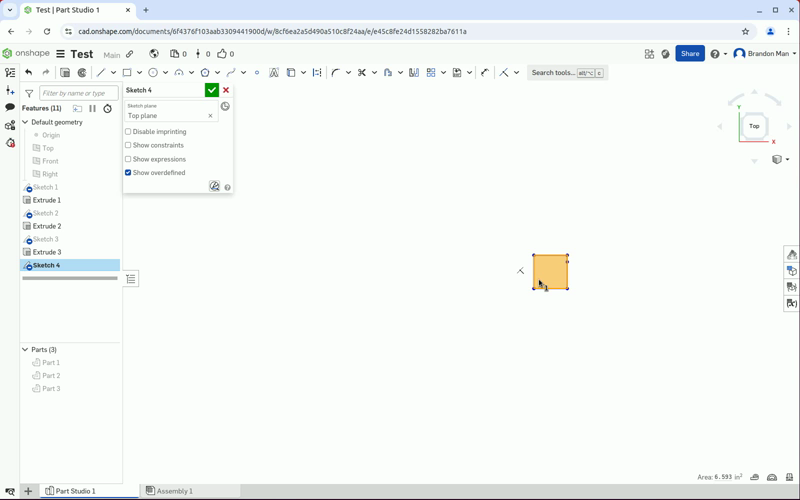
scroll(-6)
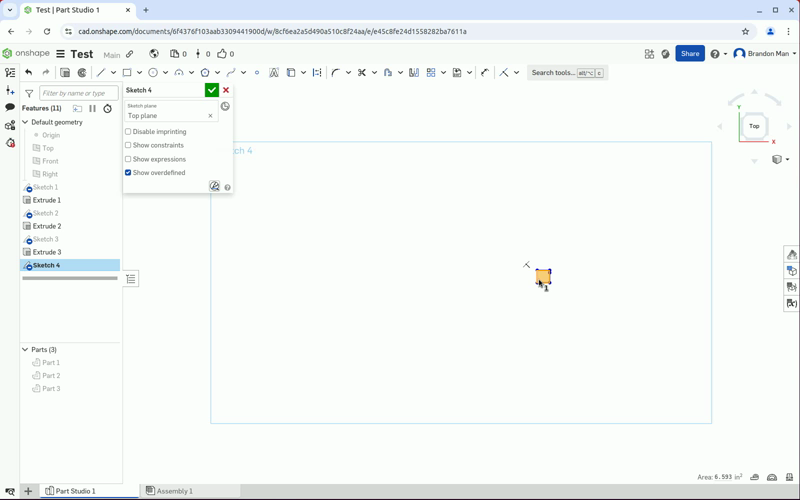
mouse_move(73, 352)
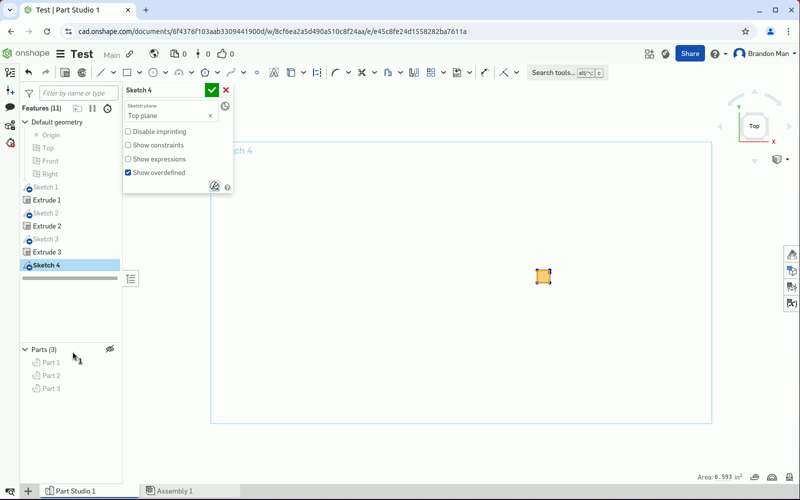
key(shift+y)
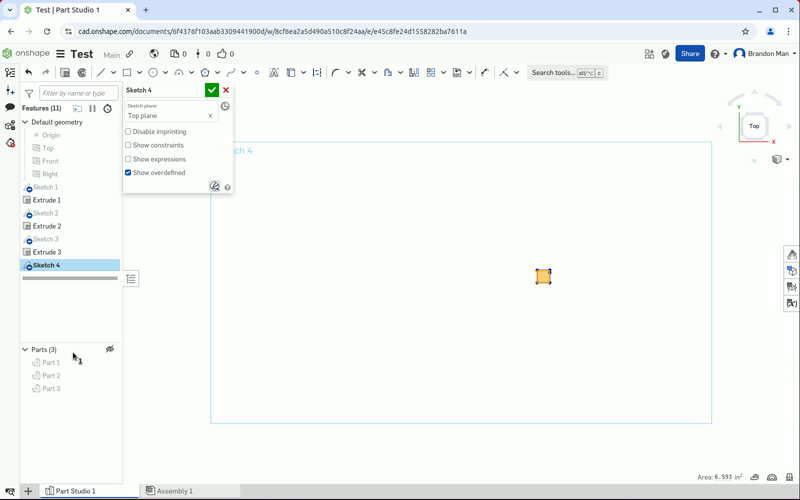
key(shift+e)
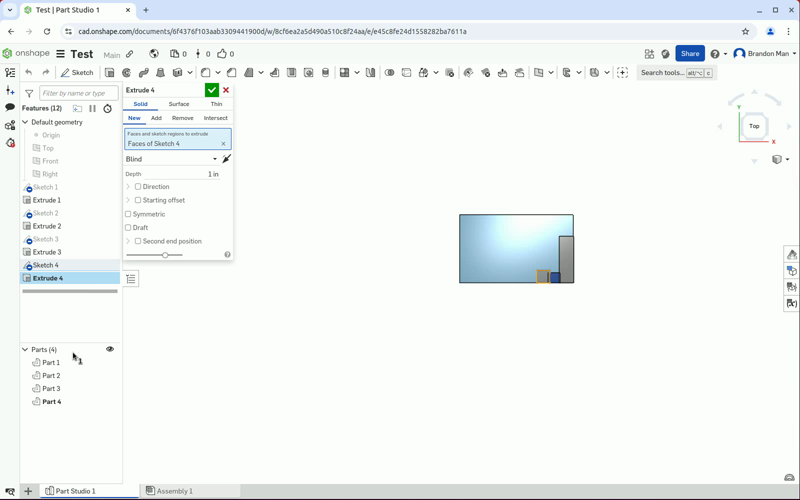
mouse_move(143, 106)
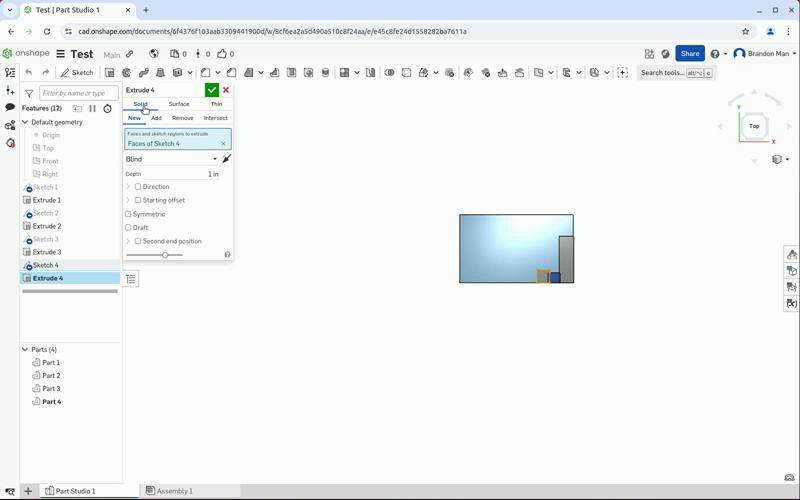
click(143, 106)
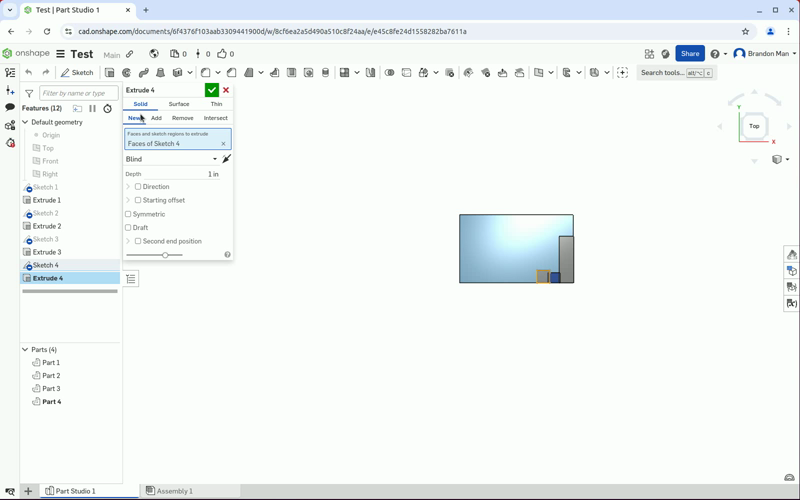
mouse_move(137, 120)
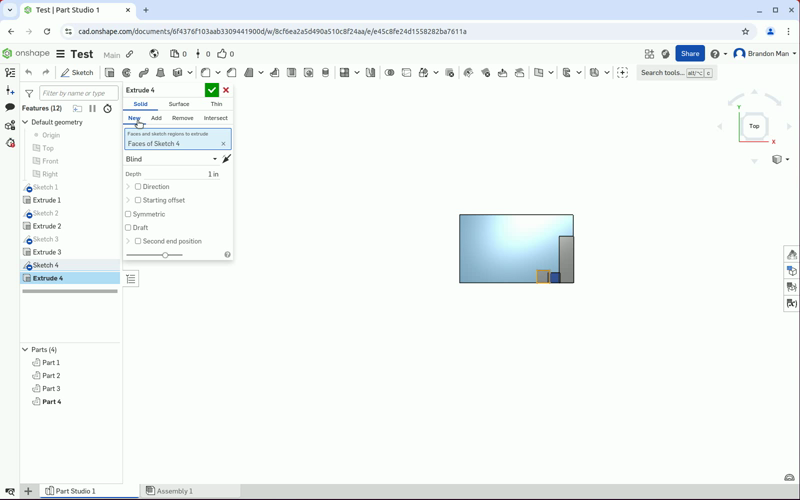
click(137, 120)
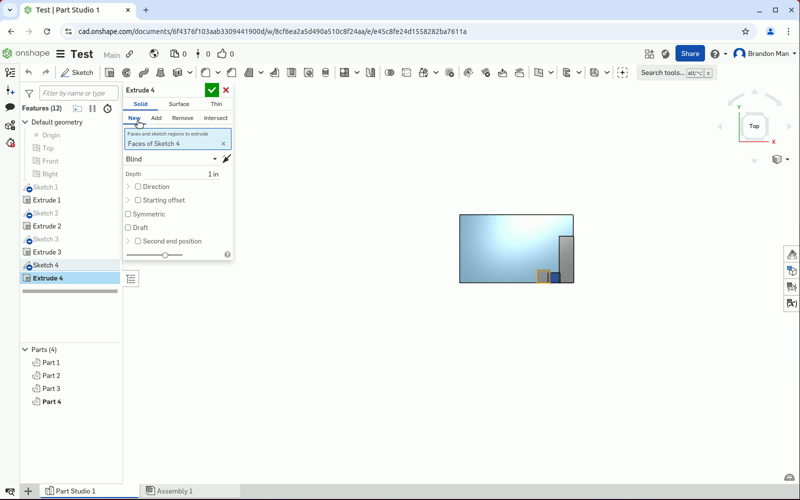
key(tab, 4)
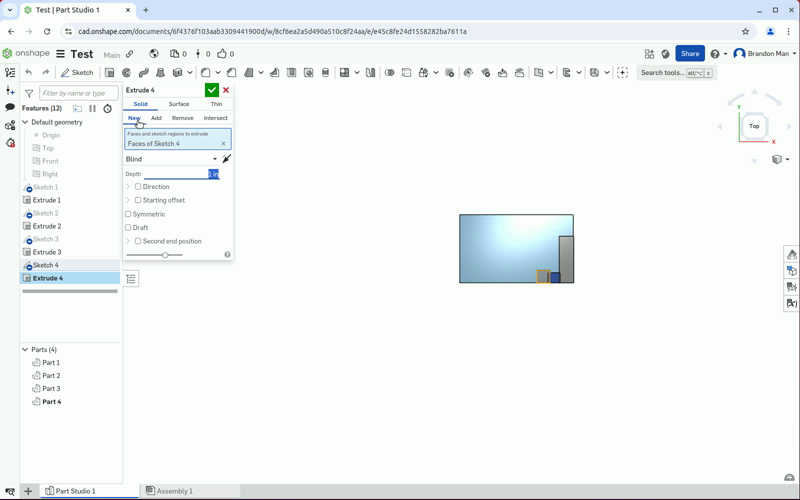
text(6.499)
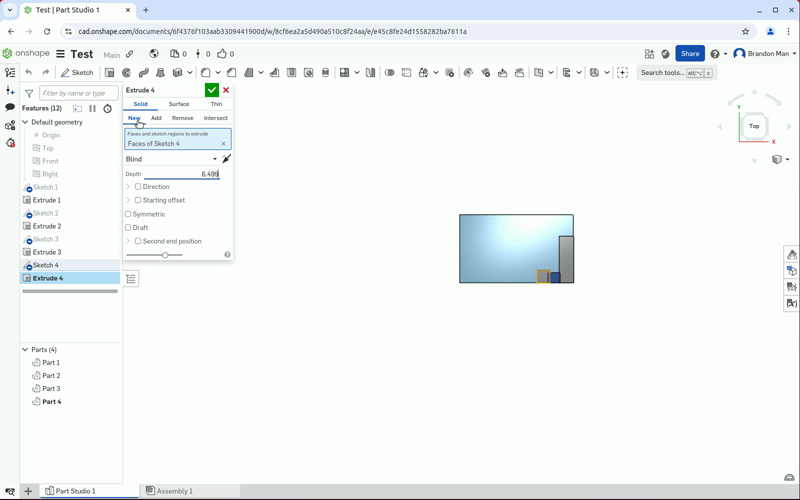
key(enter)
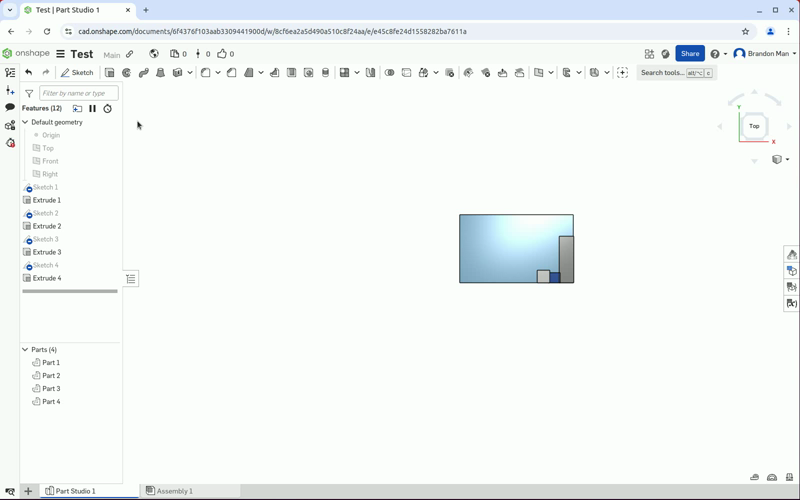
key(shift+h)
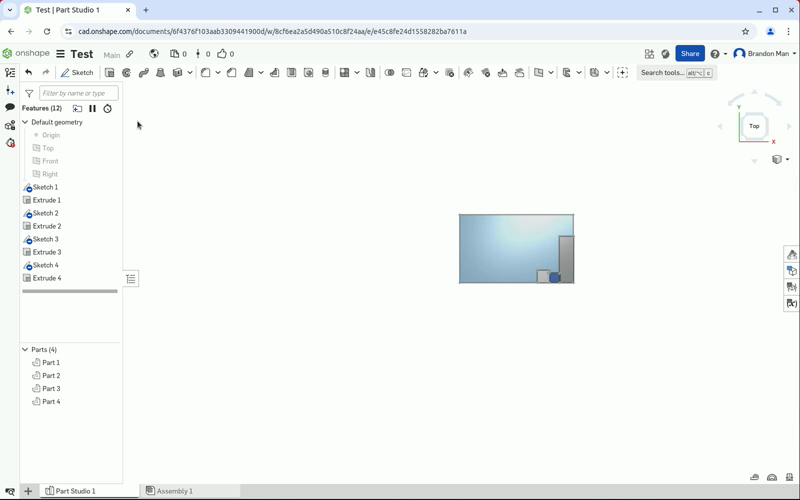
key(shift+h)
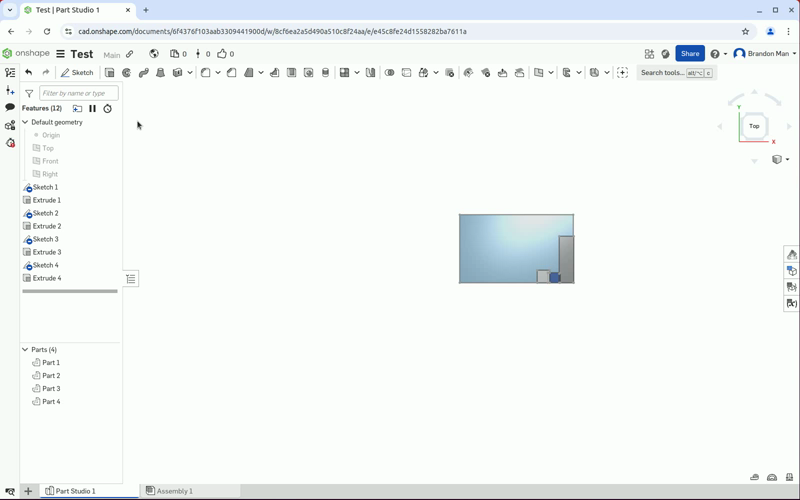
key(shift+7)
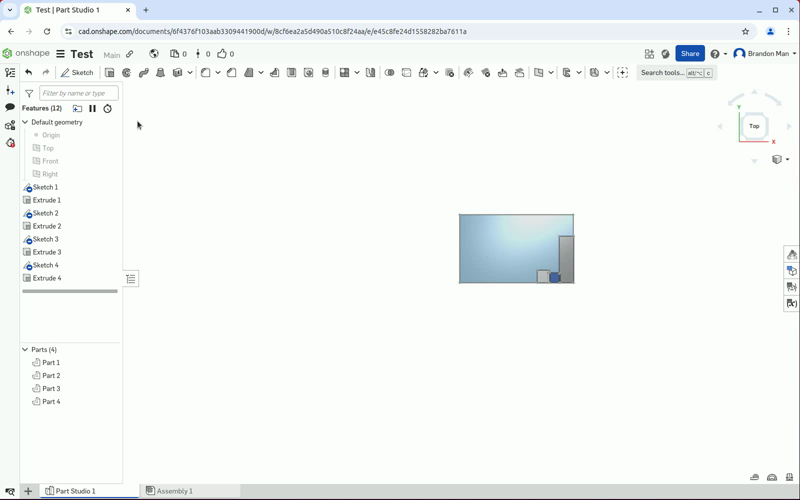
key(up, 3)
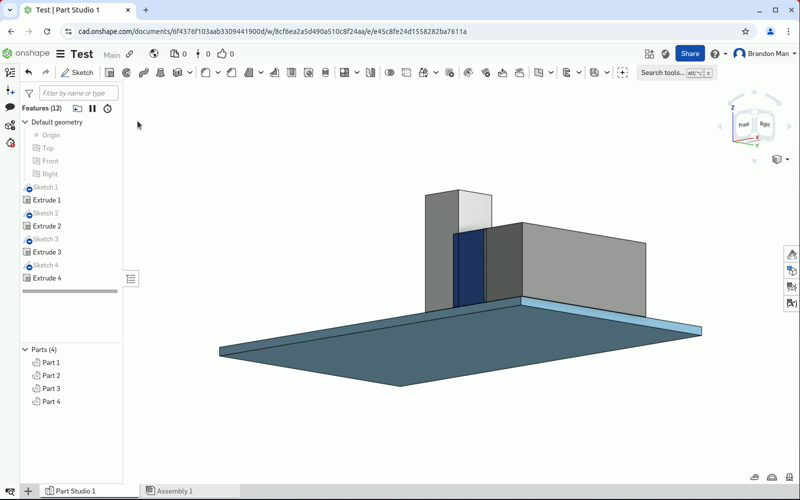
key(left, 3)
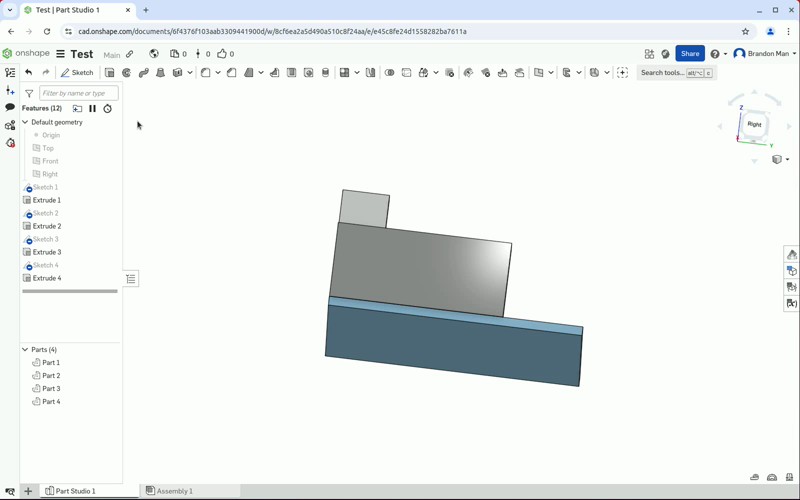
key(right, 3)
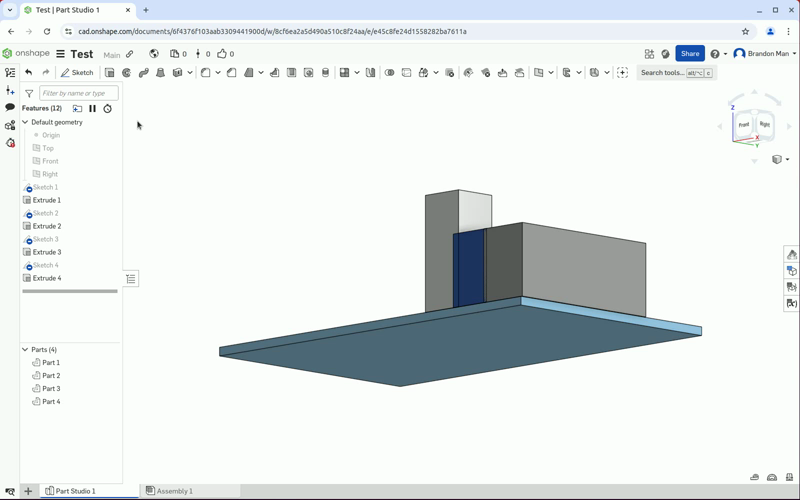
key(down, 3)
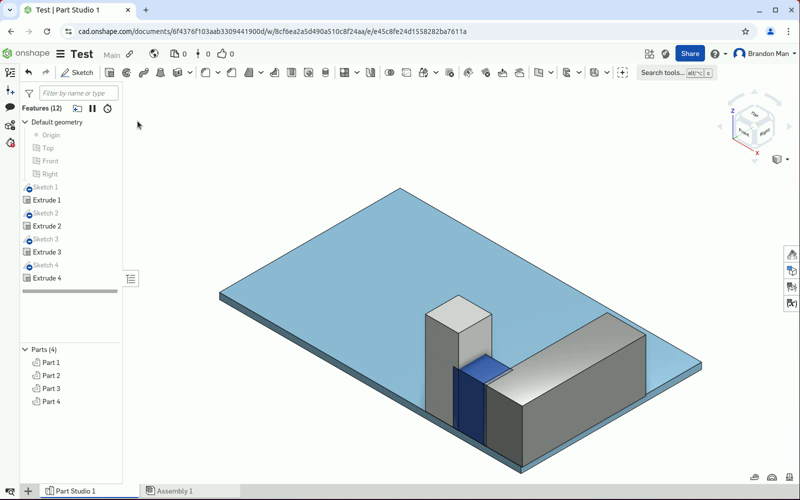
mouse_move(73, 189)
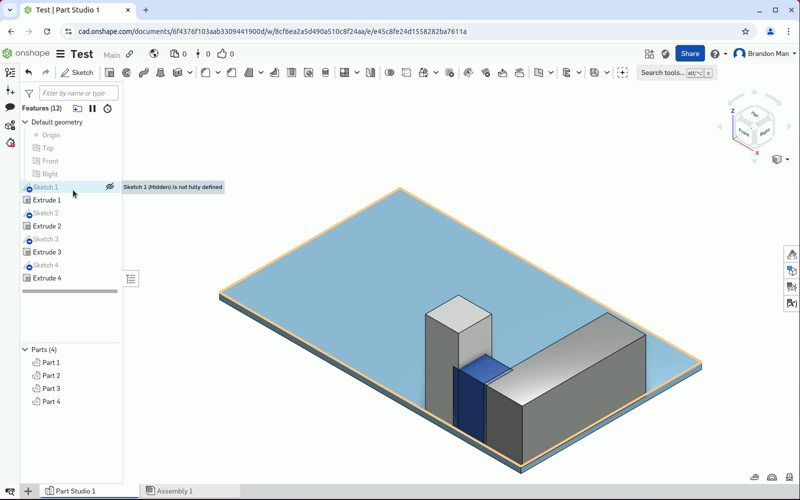
click(73, 189)